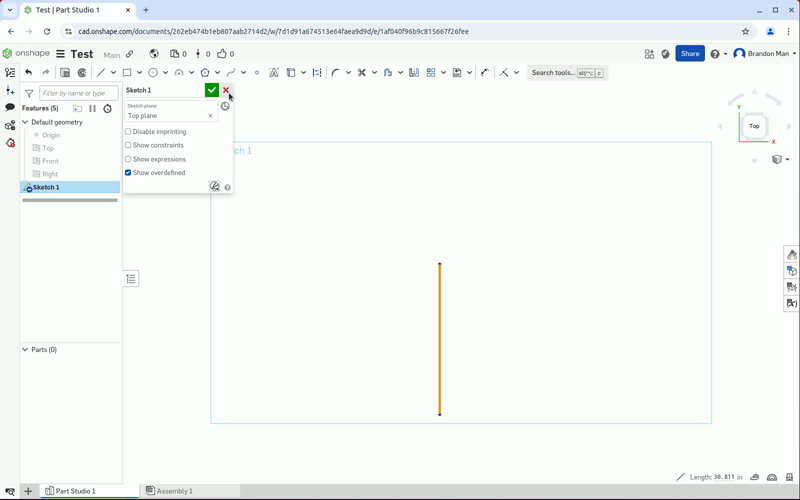
key(shift+h)
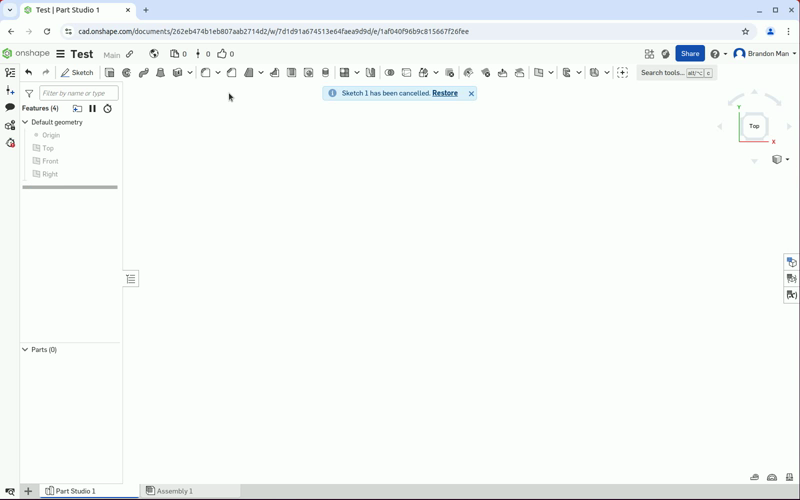
mouse_move(73, 352)
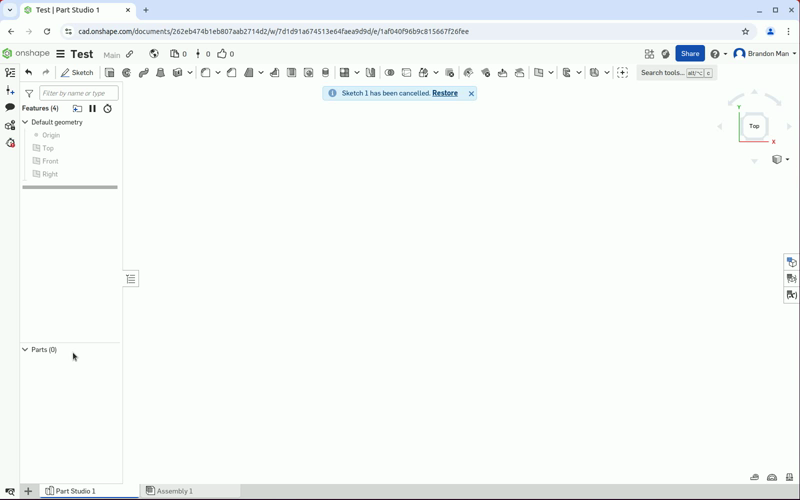
key(y)
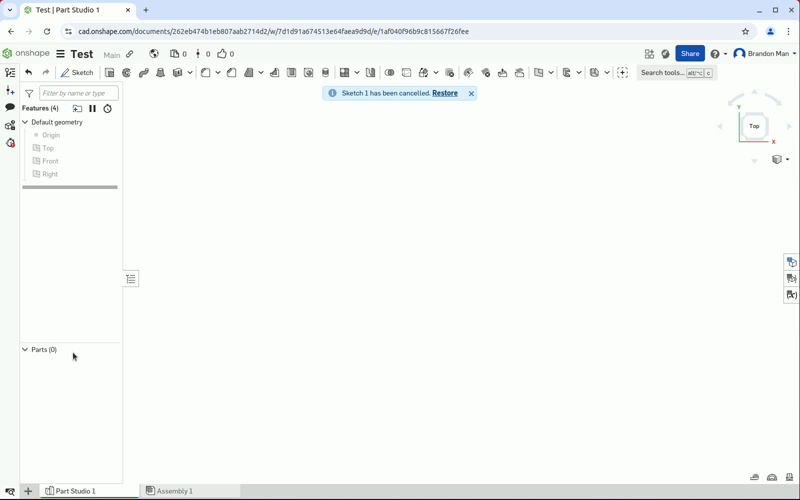
key(shift+p)
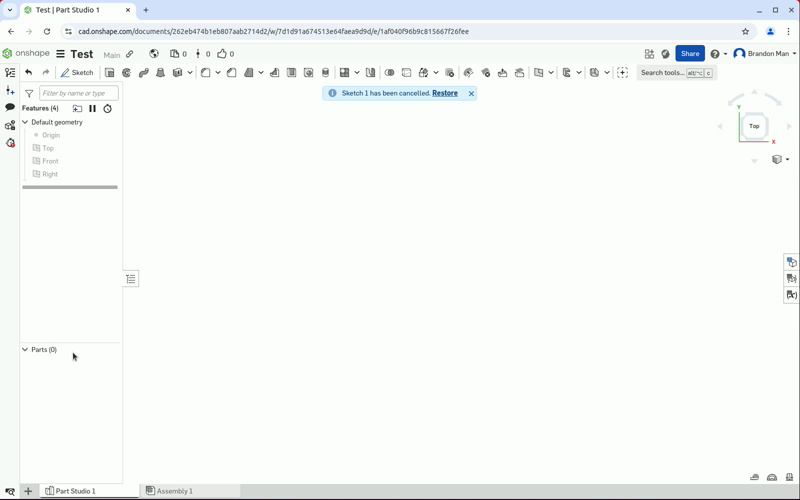
key(space)
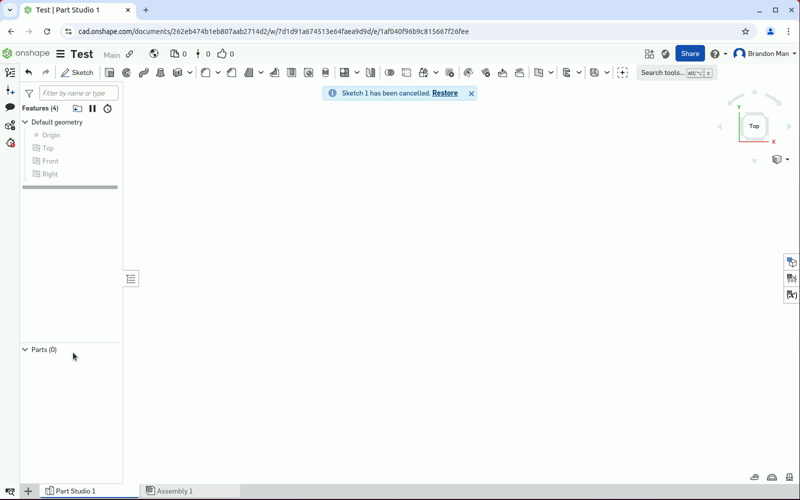
key_down(shift)
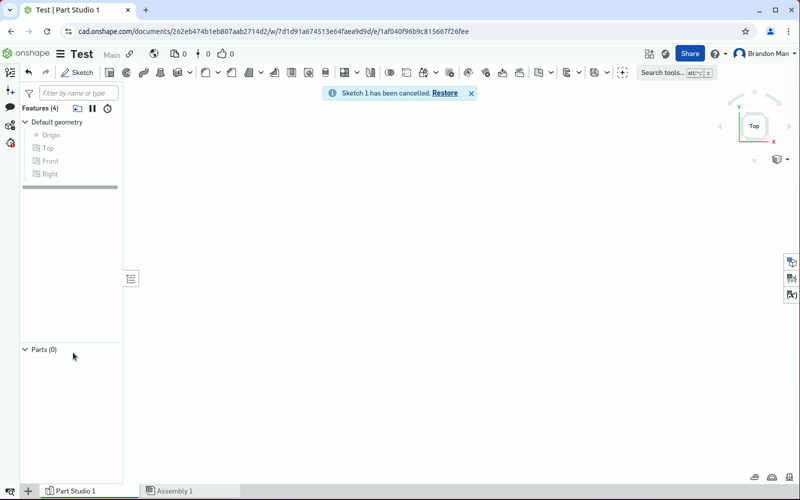
key(up)
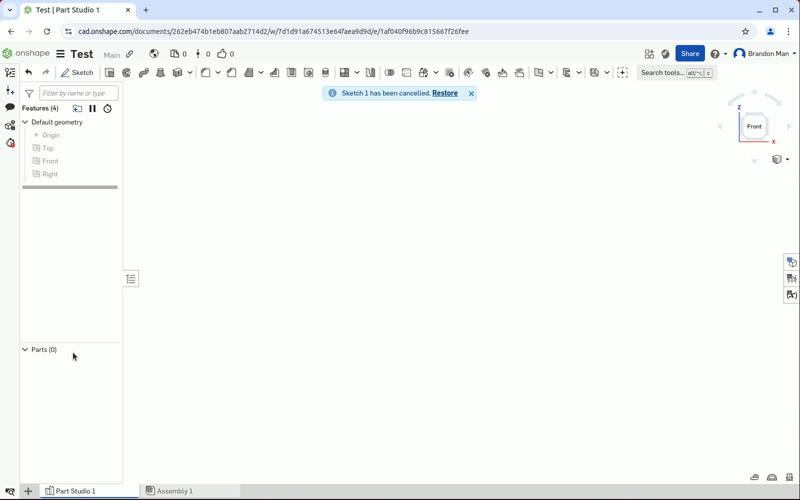
key_up(shift)
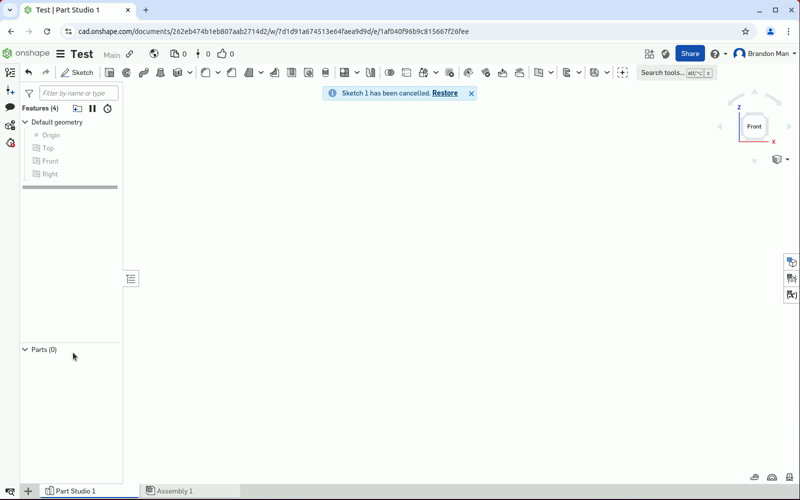
mouse_move(73, 352)
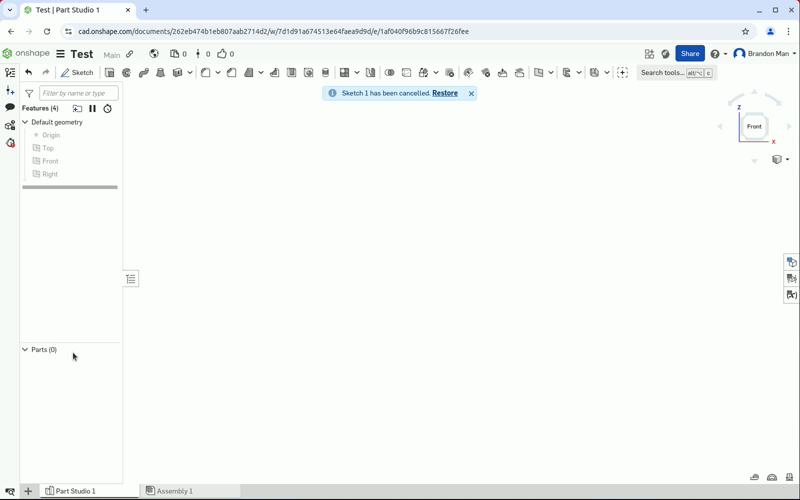
key(shift+y)
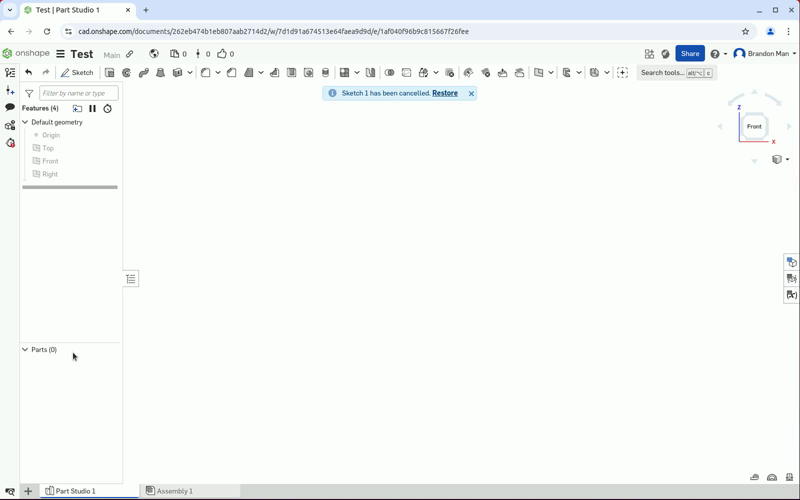
key(shift+s)
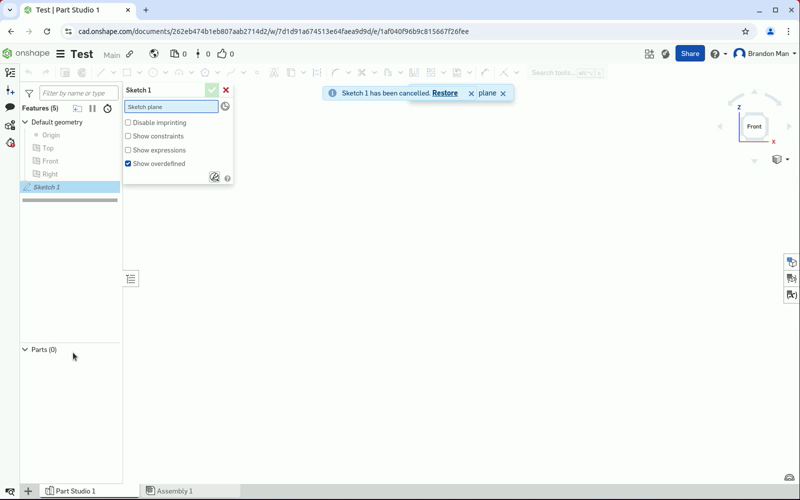
mouse_move(73, 163)
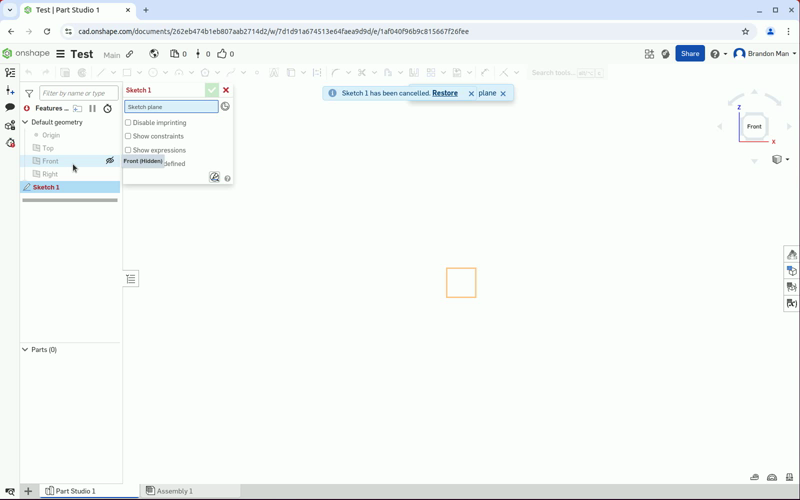
click(73, 163)
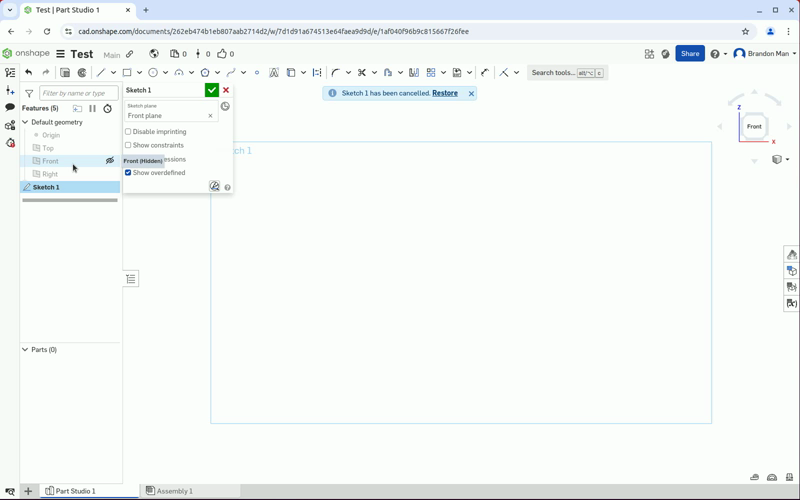
mouse_move(73, 352)
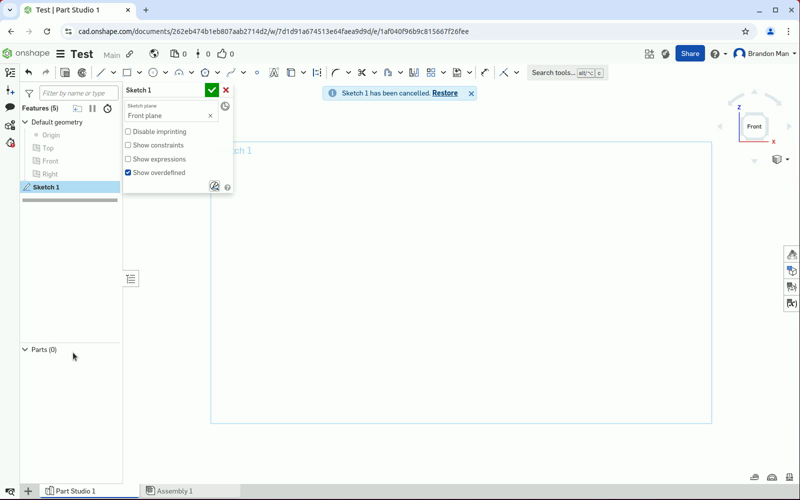
key(y)
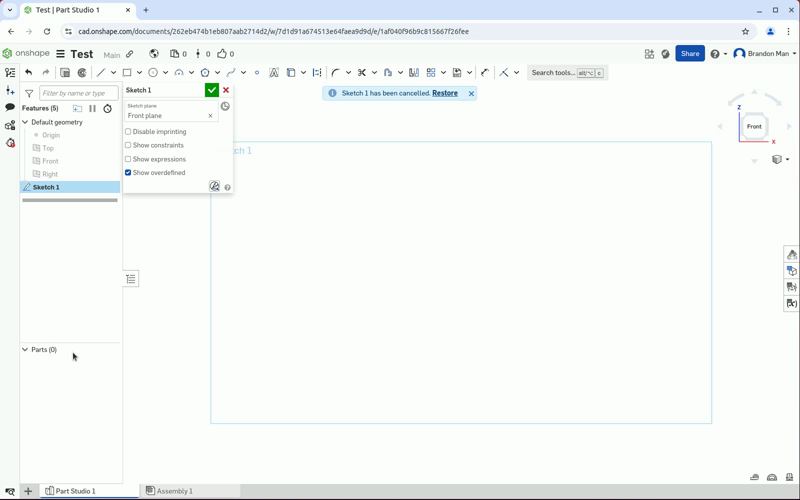
key(l)
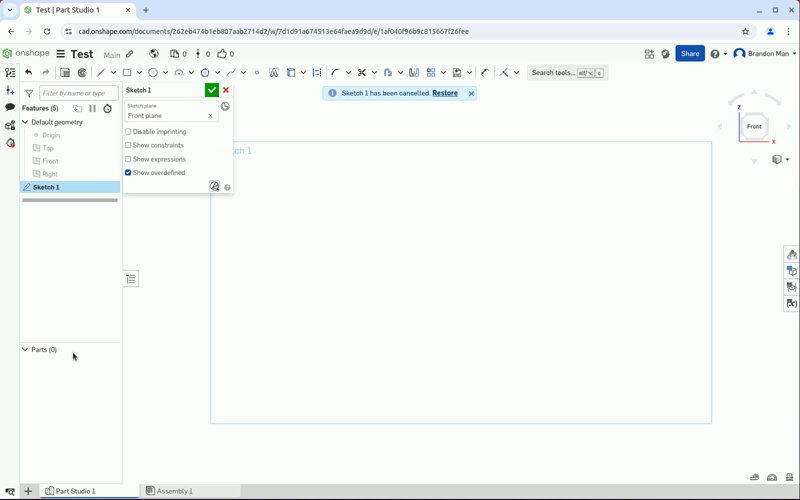
key_down(shift)
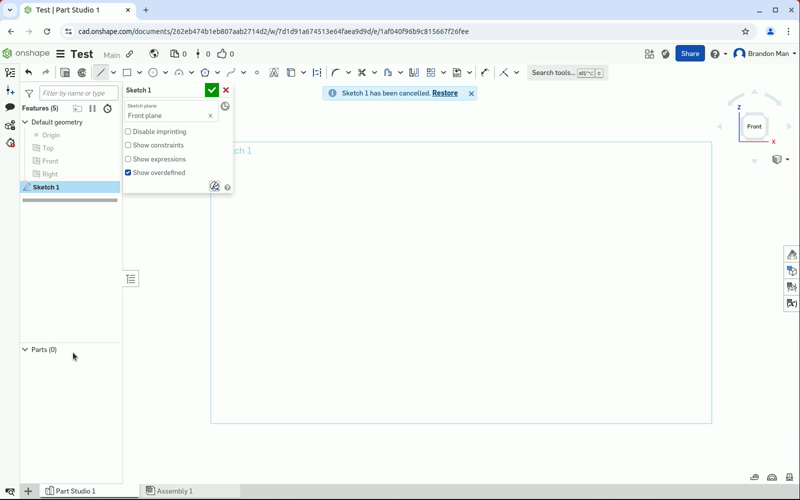
mouse_move(460, 282)
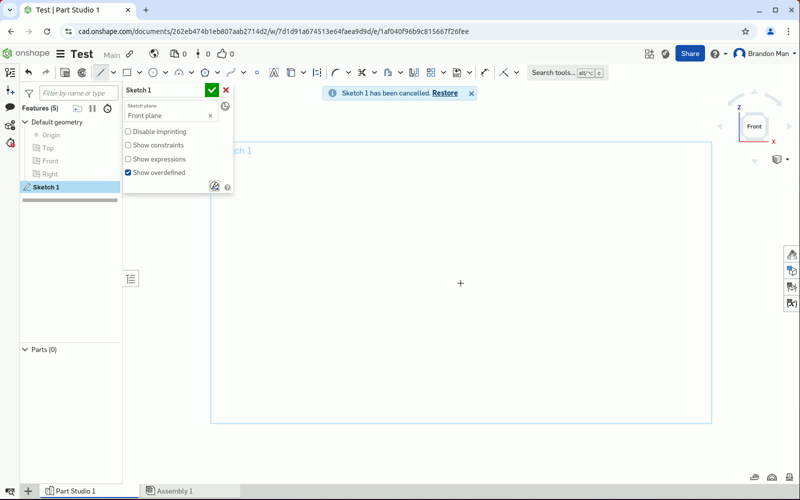
click(460, 282)
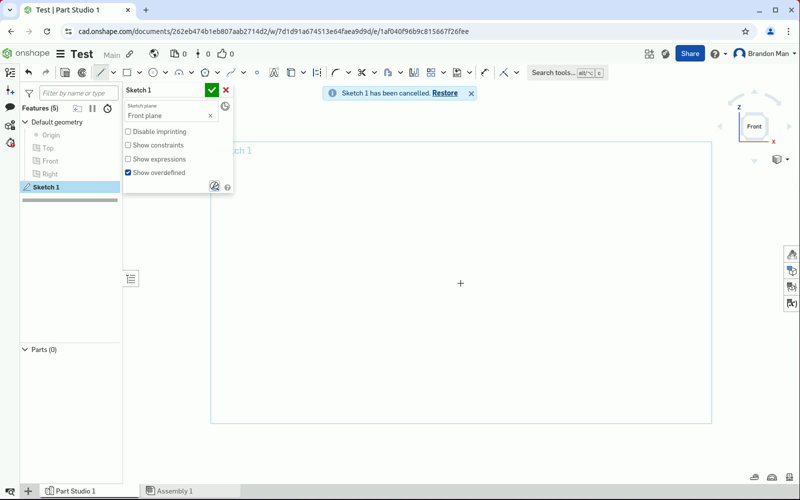
key_up(shift)
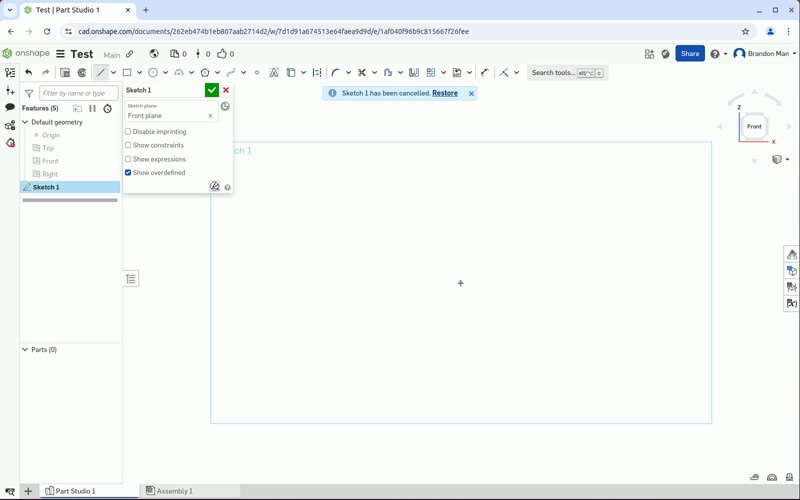
key_down(shift)
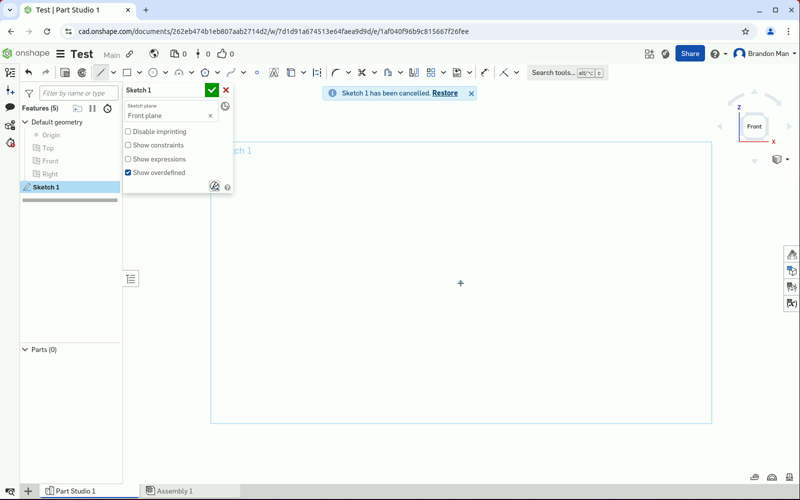
mouse_move(490, 282)
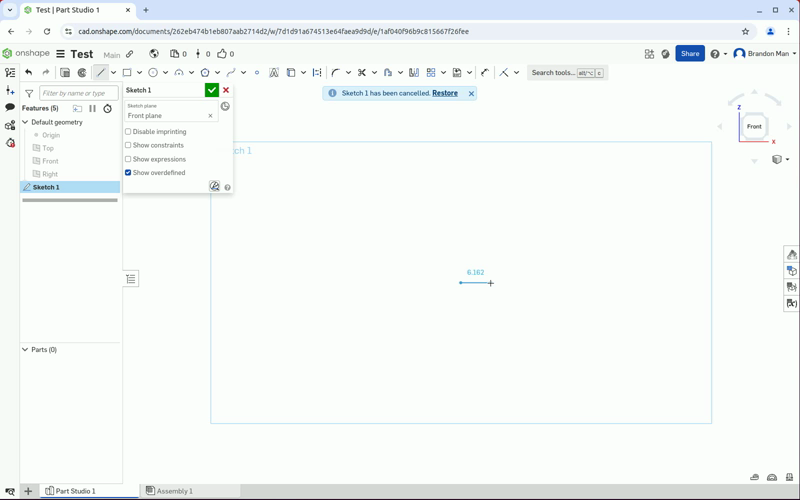
mouse_move(465, 282)
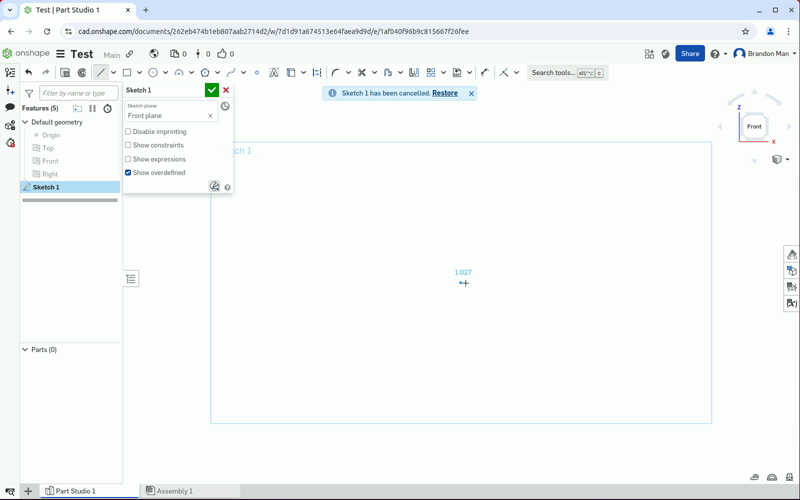
scroll(6)
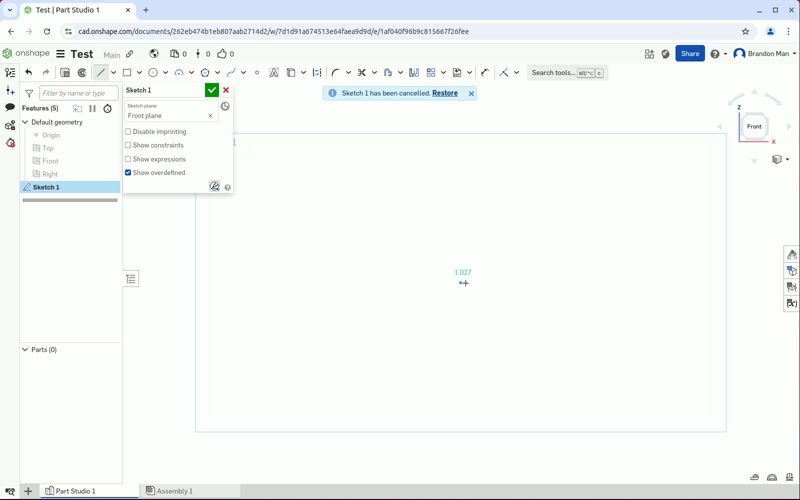
scroll(6)
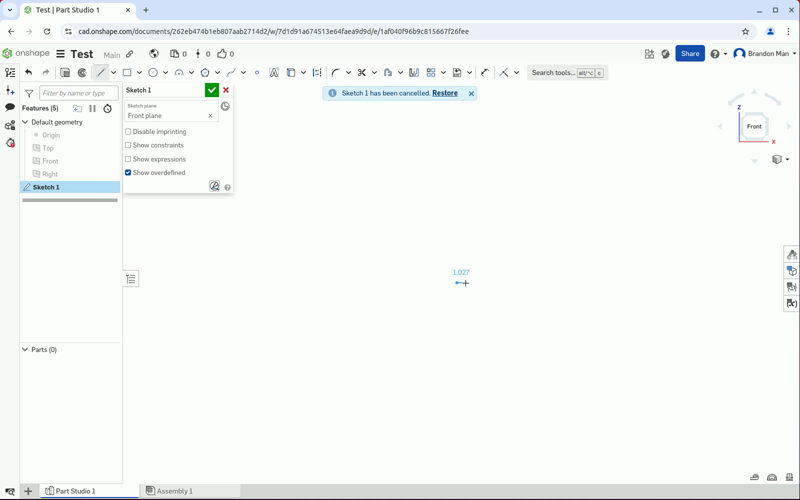
scroll(6)
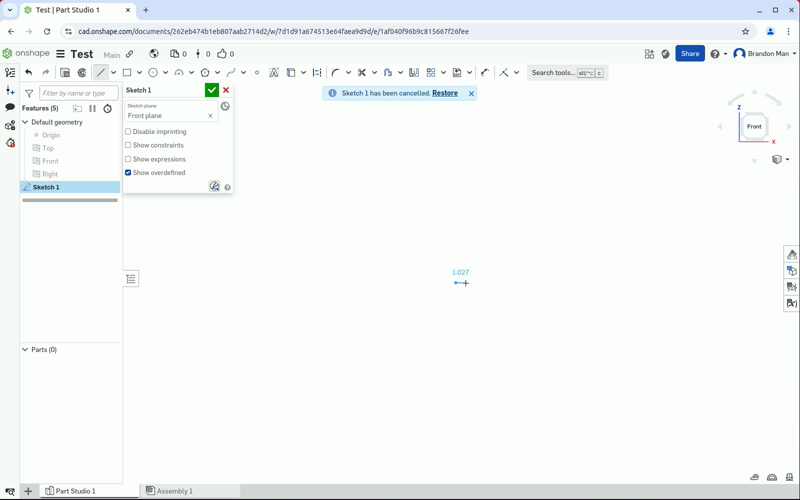
scroll(6)
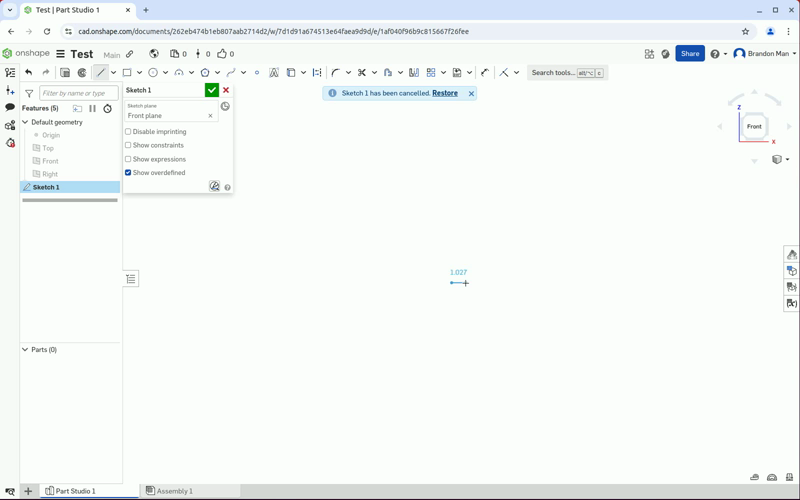
scroll(6)
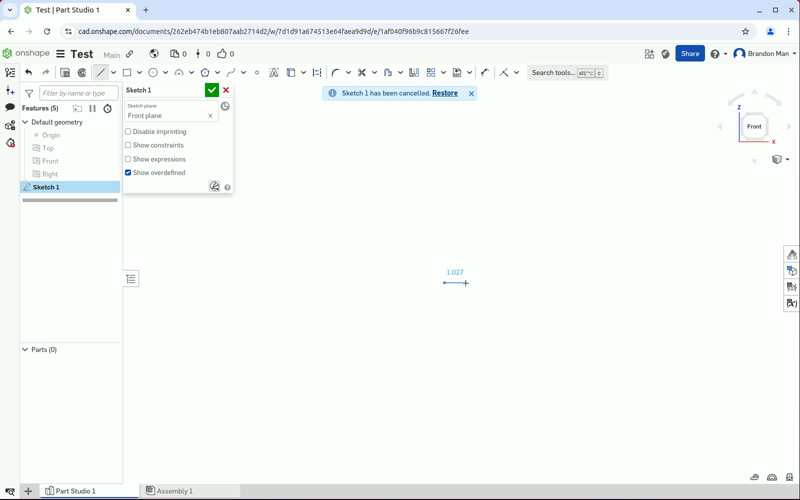
scroll(6)
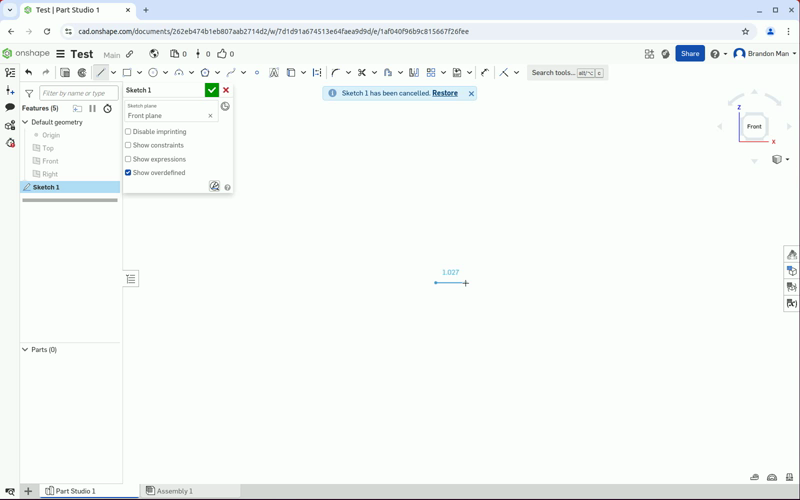
scroll(6)
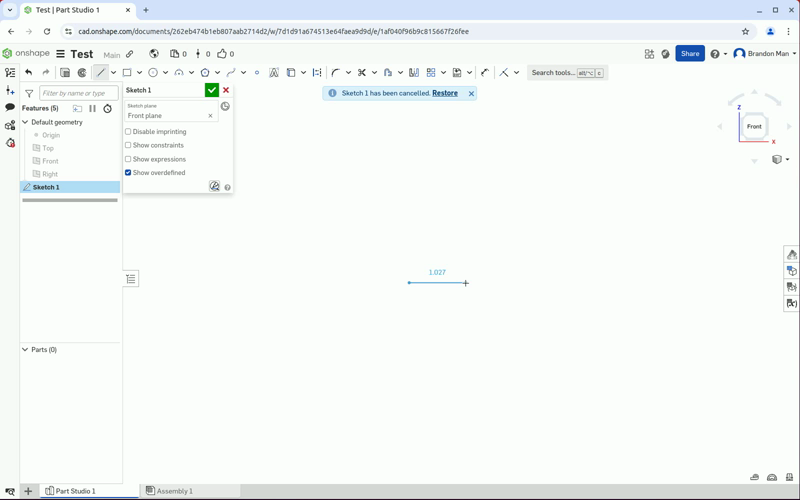
click(465, 282)
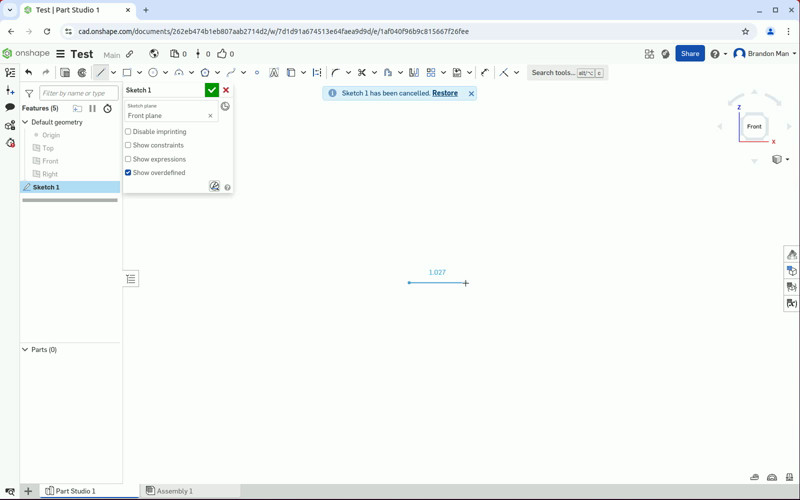
scroll(-6)
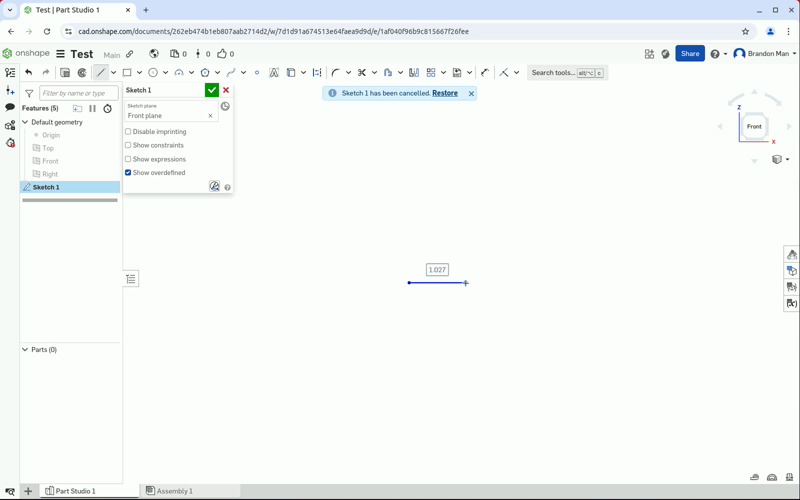
scroll(-6)
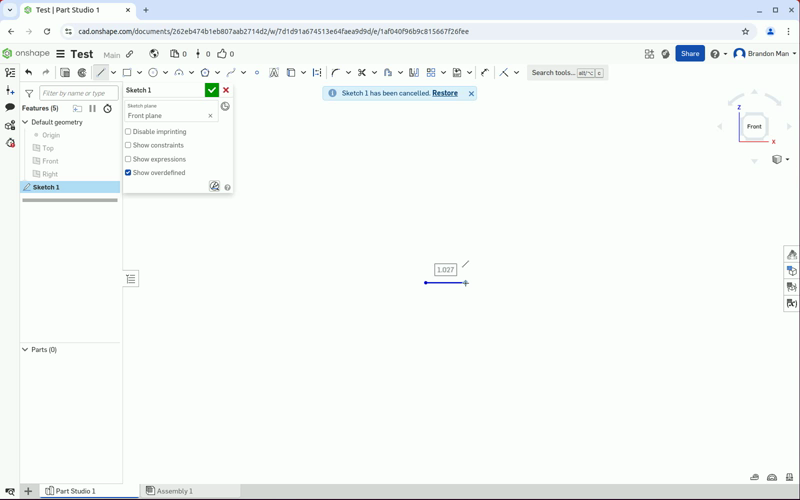
scroll(-6)
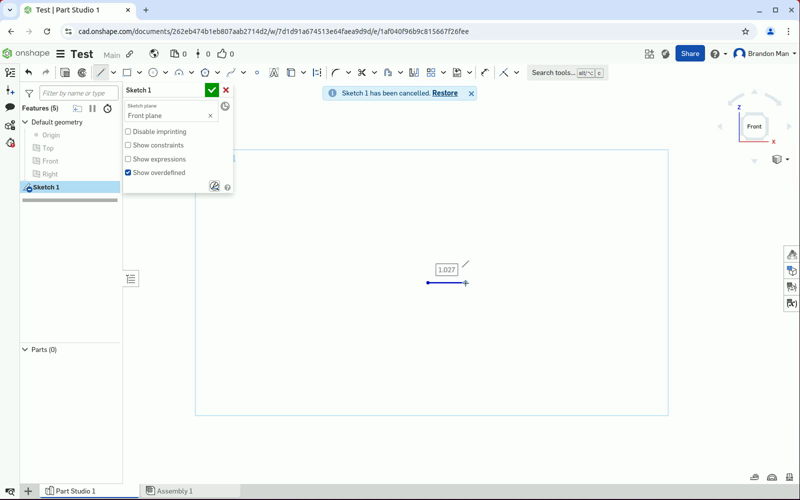
scroll(-6)
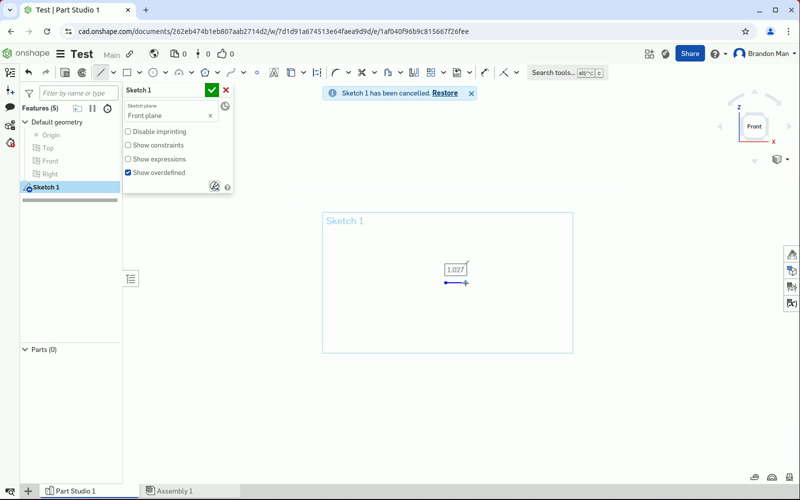
scroll(-6)
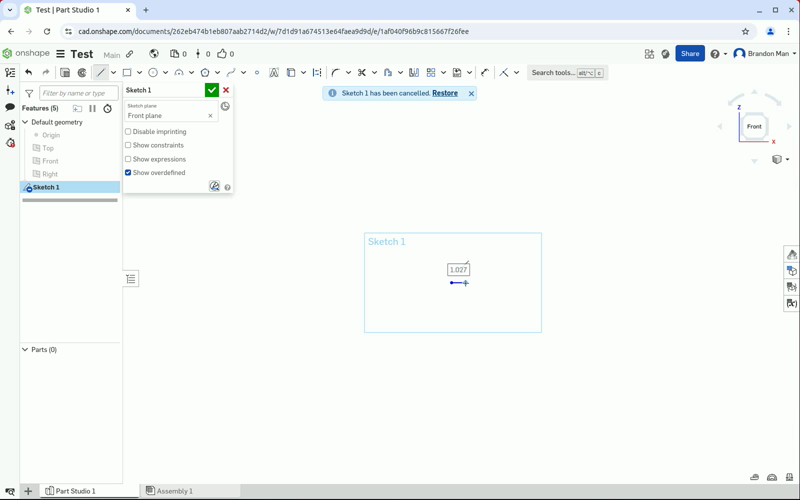
scroll(-6)
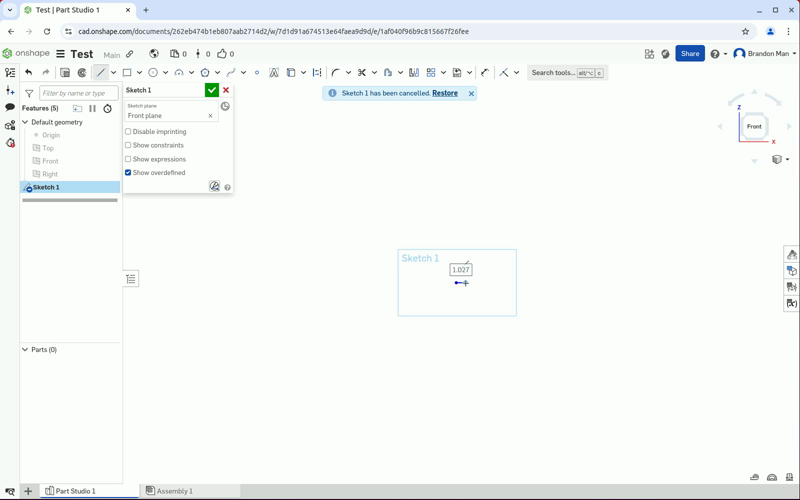
scroll(-6)
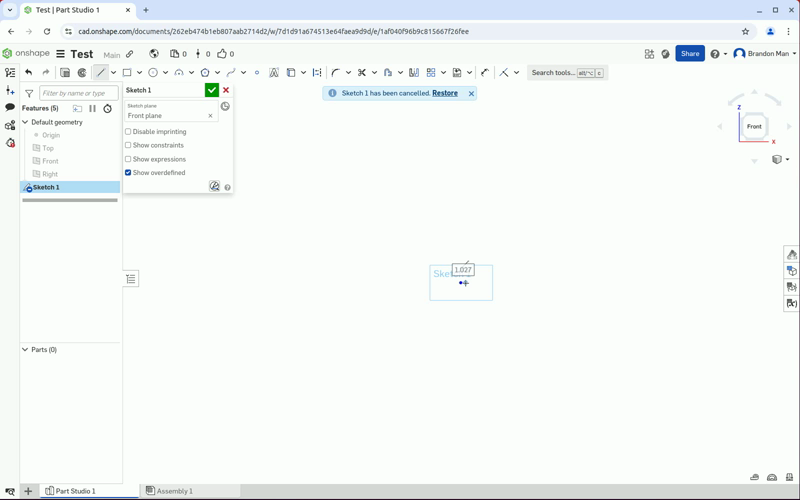
key_up(shift)
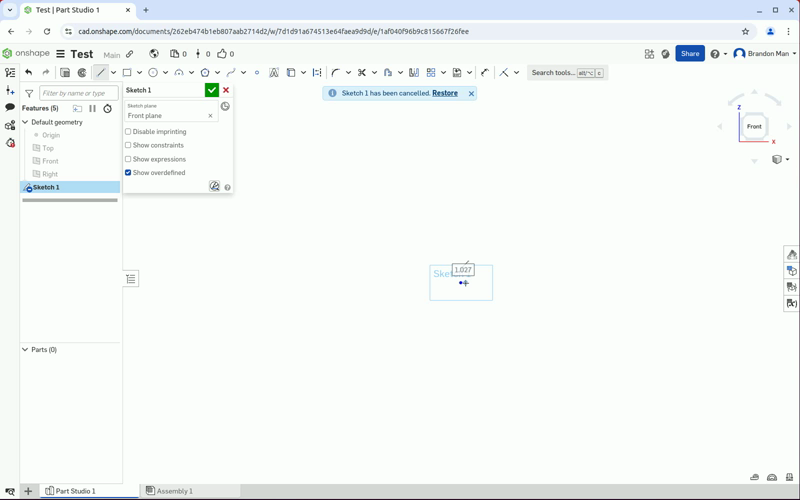
key_down(shift)
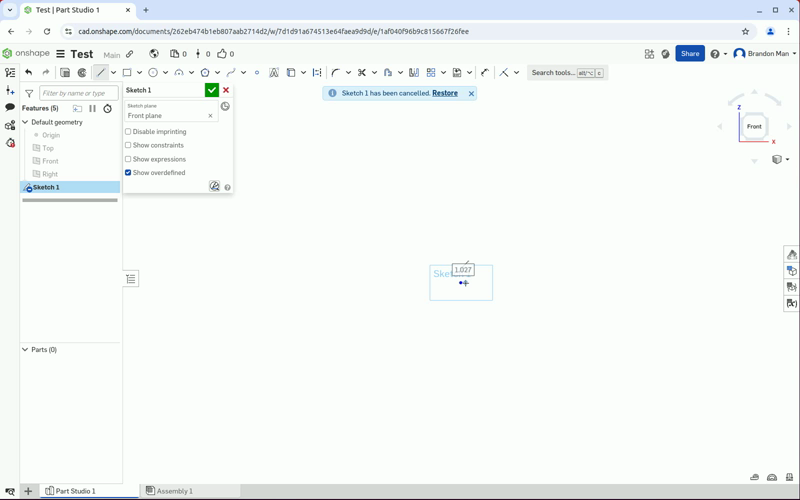
mouse_move(495, 282)
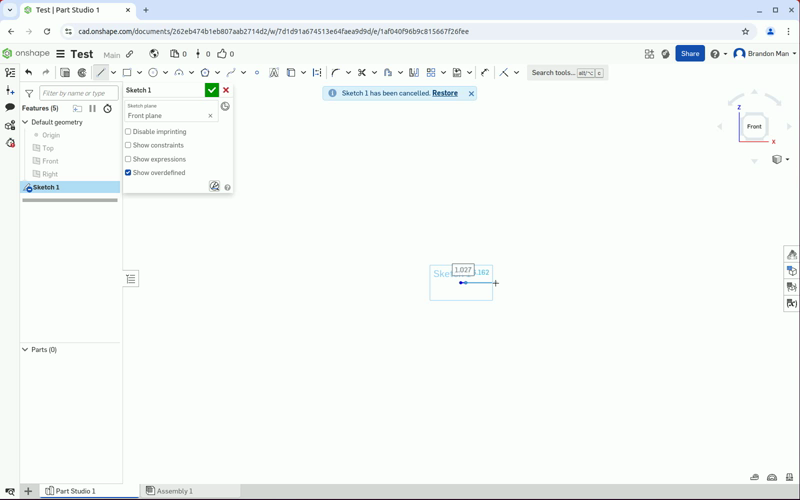
mouse_move(465, 240)
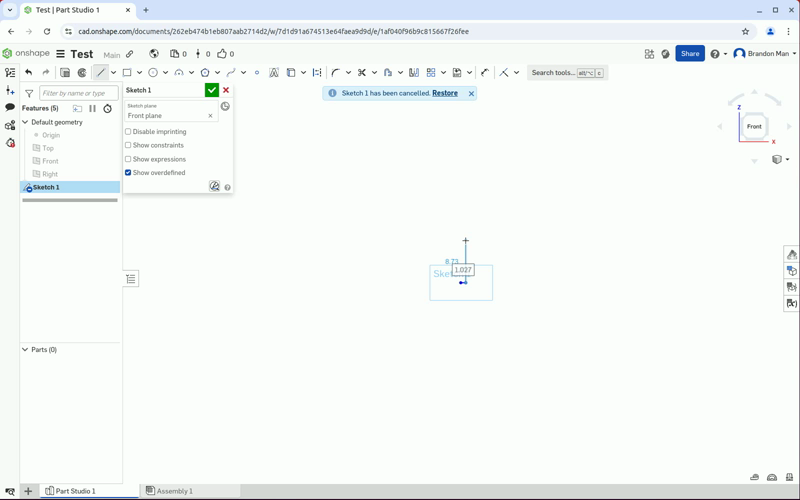
click(465, 240)
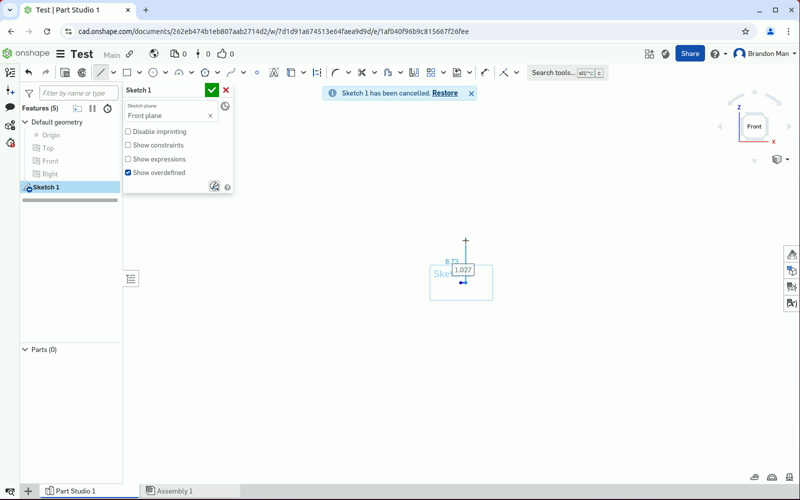
key_up(shift)
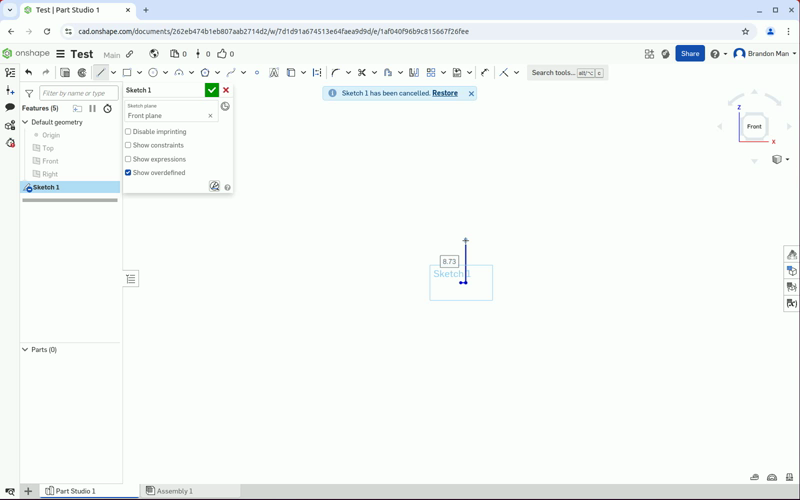
key_down(shift)
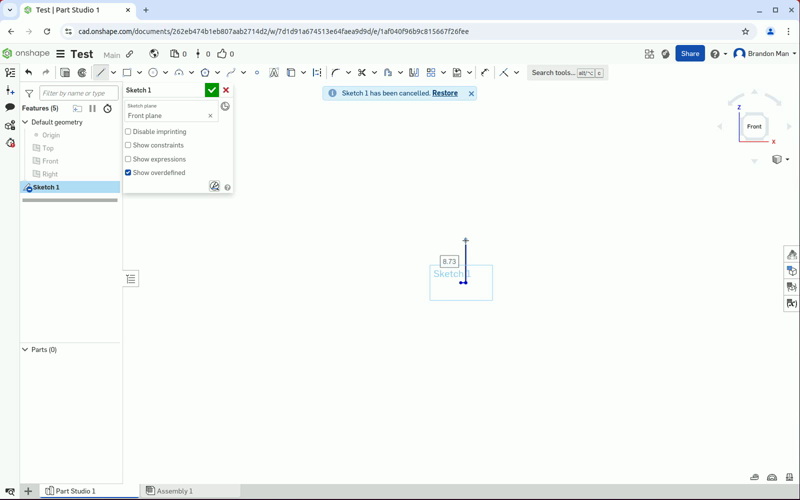
mouse_move(495, 240)
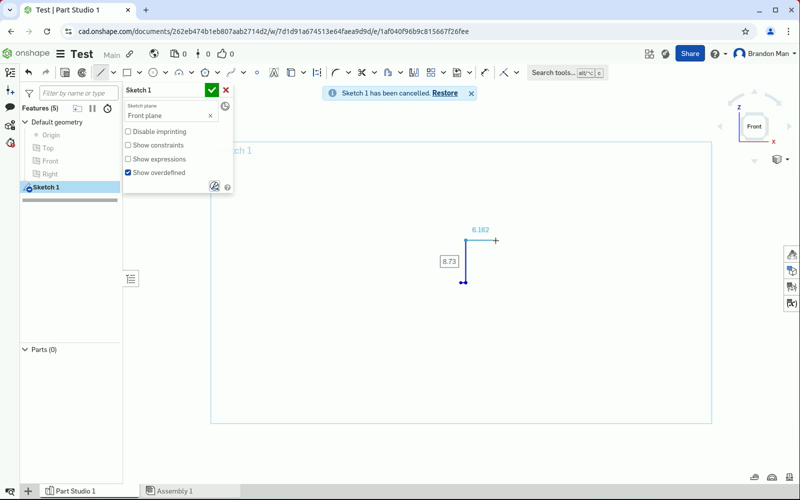
mouse_move(460, 240)
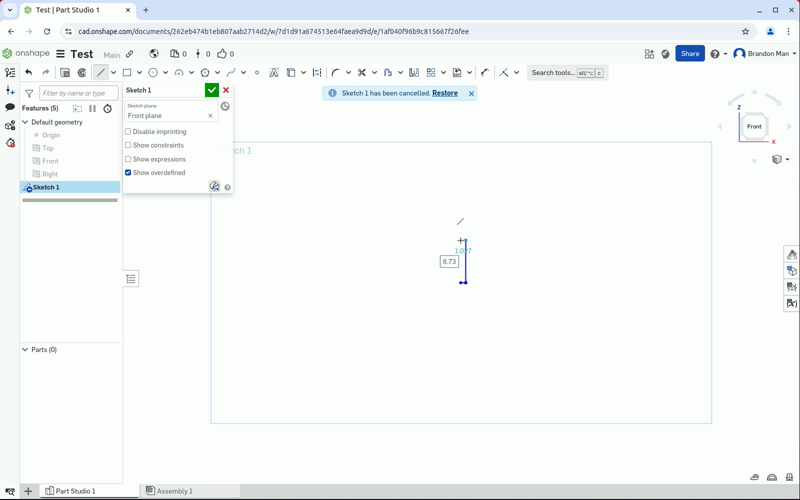
scroll(6)
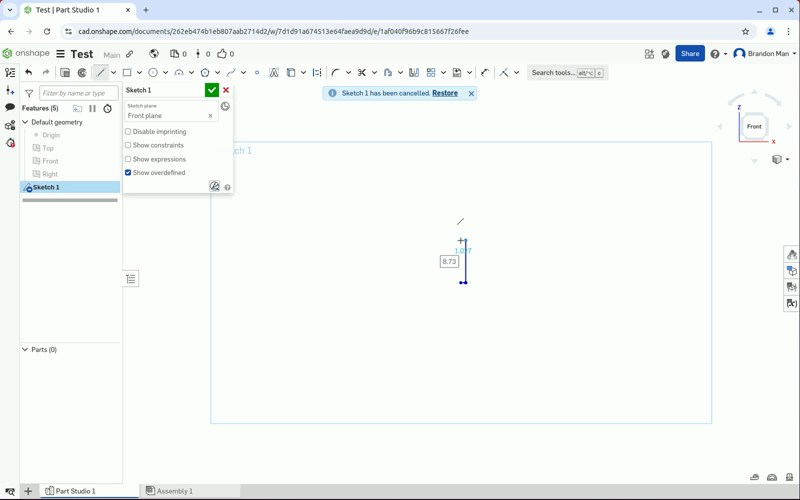
scroll(6)
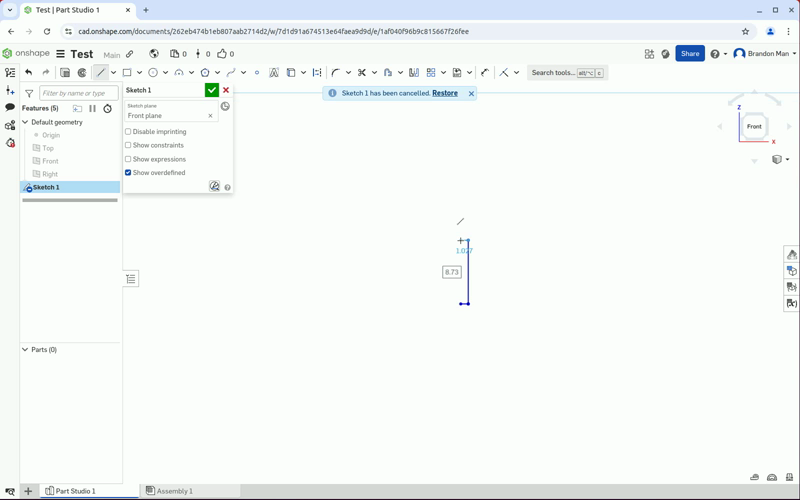
scroll(6)
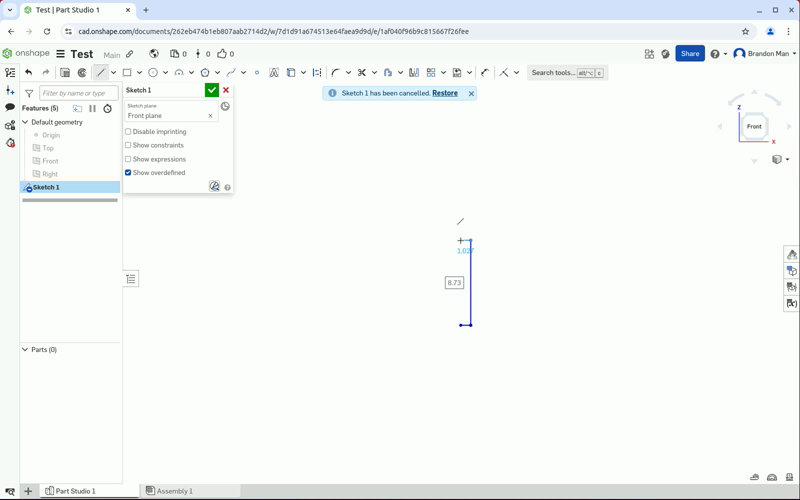
scroll(6)
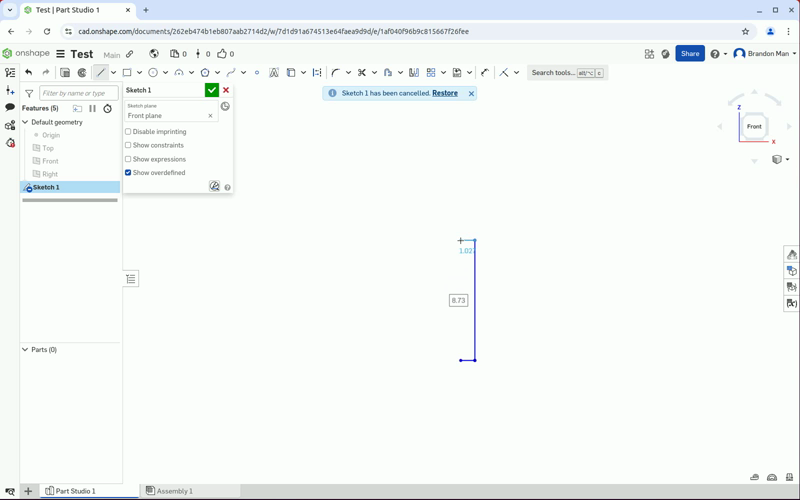
scroll(6)
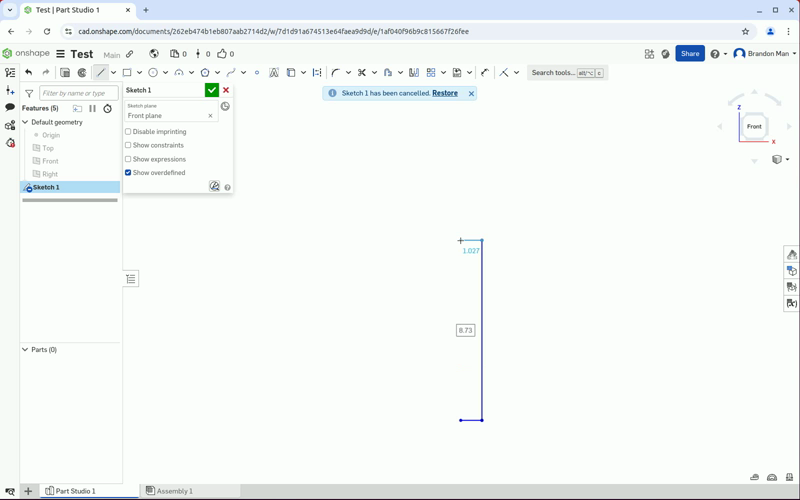
scroll(6)
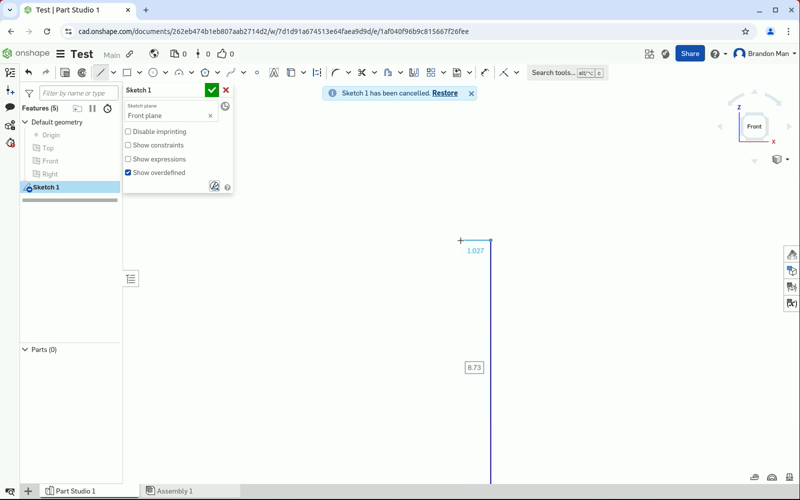
scroll(6)
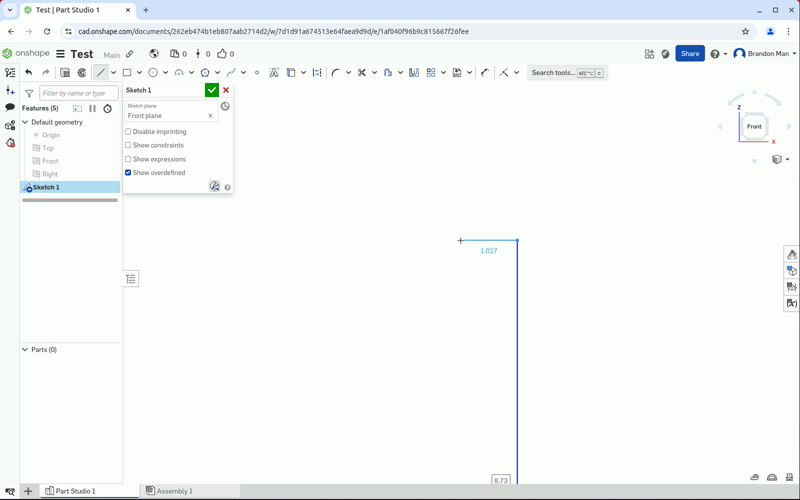
click(460, 240)
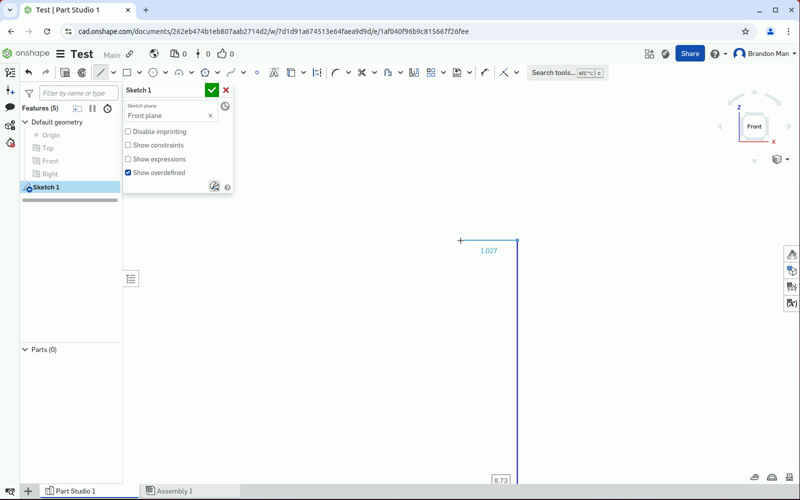
scroll(-6)
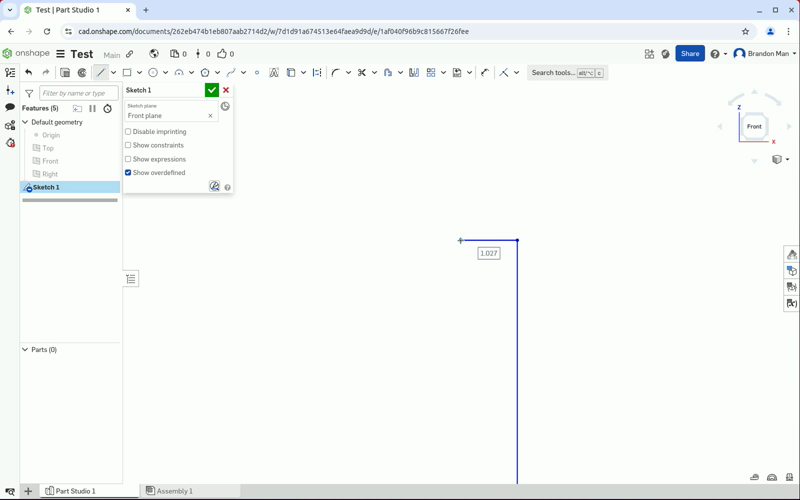
scroll(-6)
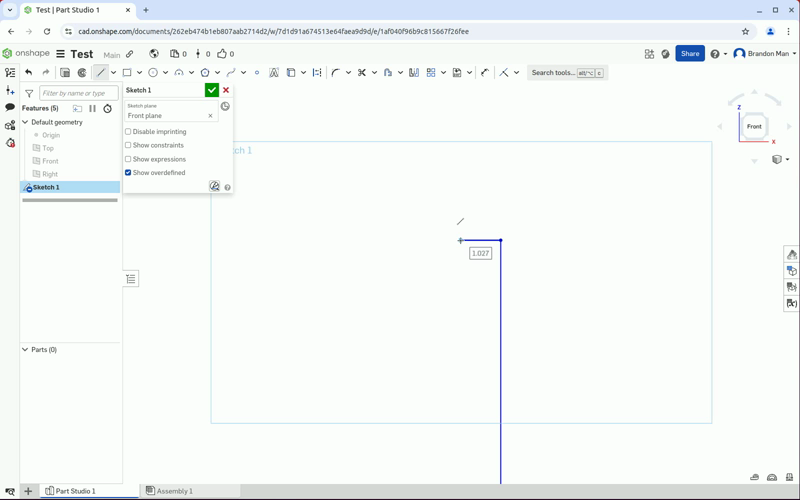
scroll(-6)
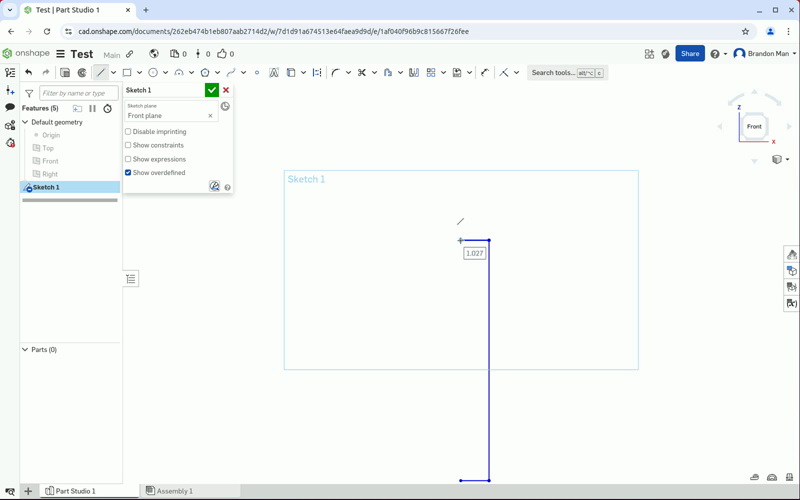
scroll(-6)
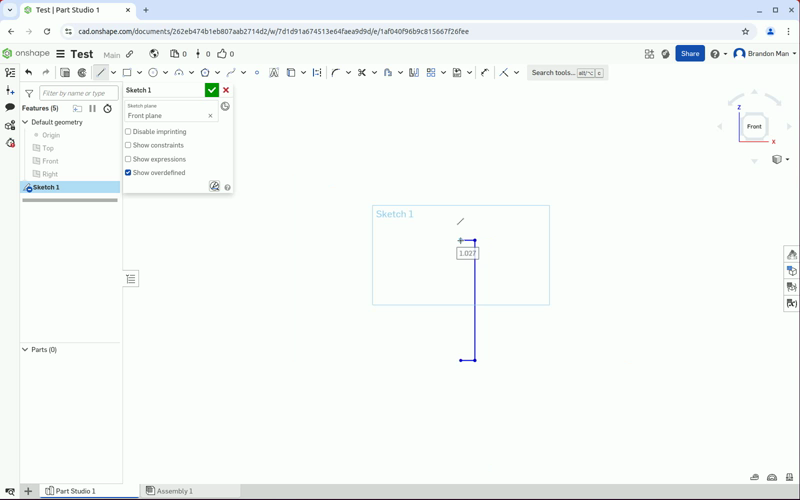
scroll(-6)
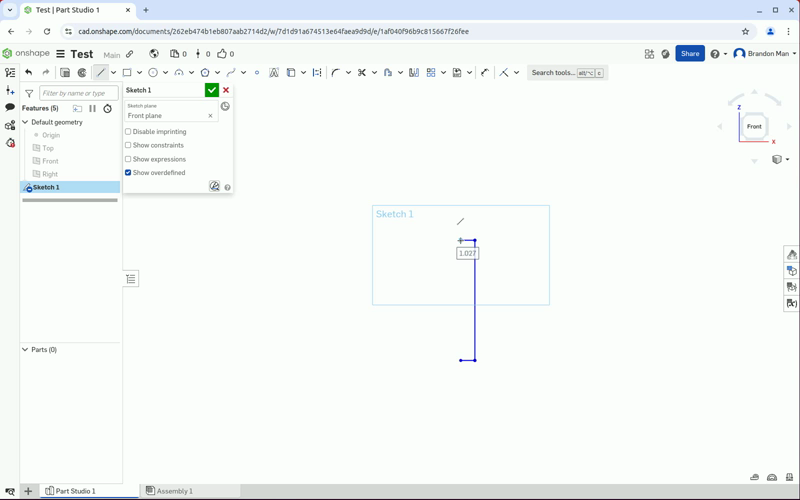
scroll(-6)
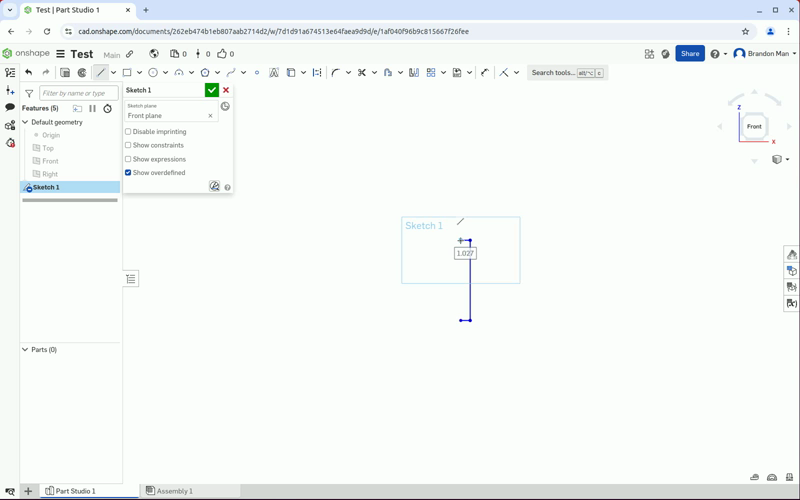
scroll(-6)
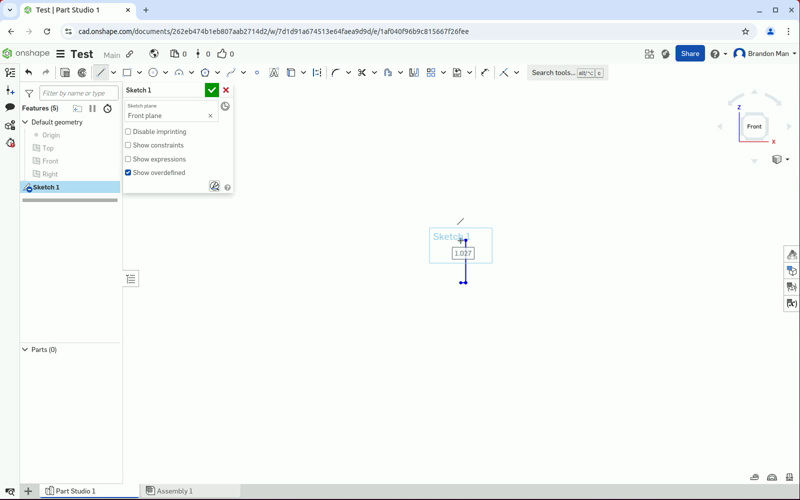
key_up(shift)
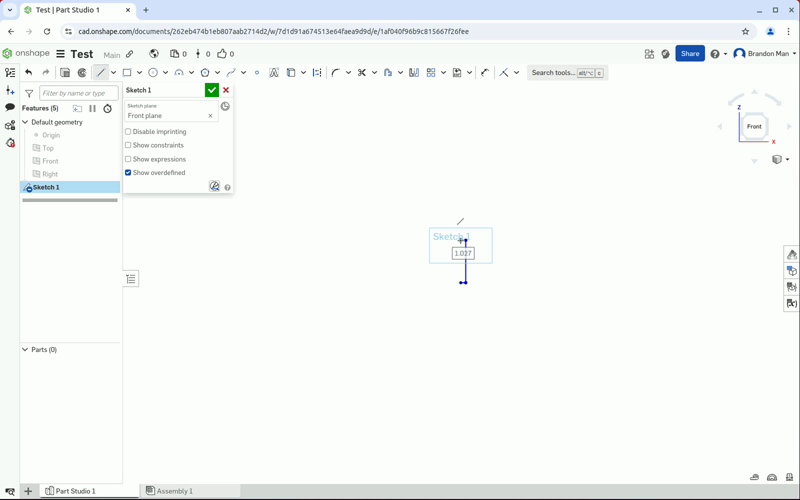
mouse_move(490, 240)
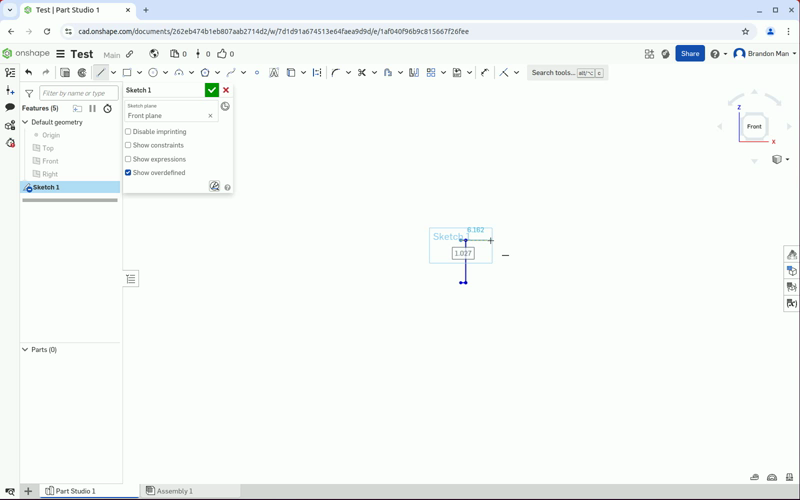
key_down(shift)
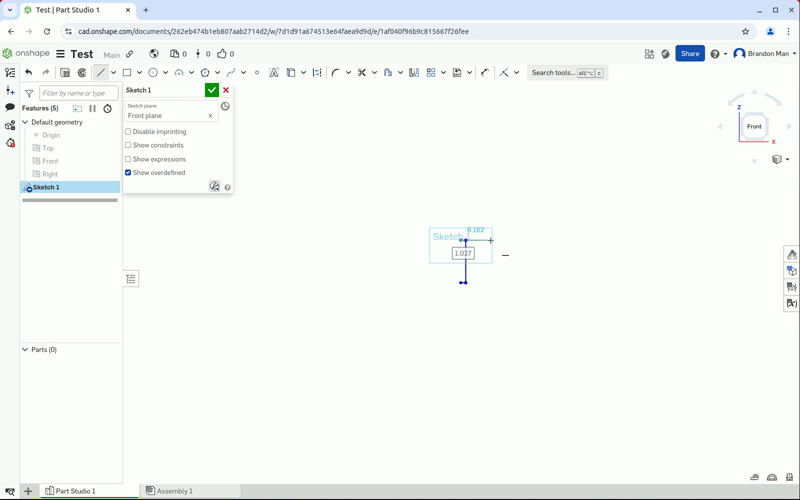
mouse_move(460, 282)
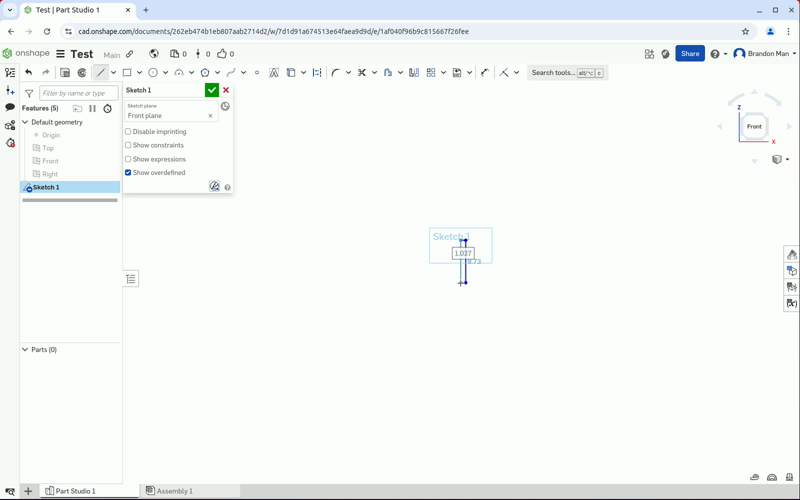
key_up(shift)
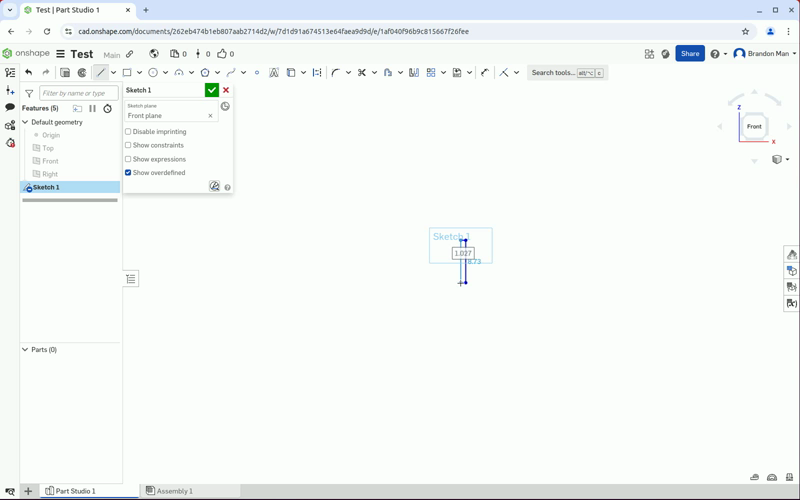
click(460, 282)
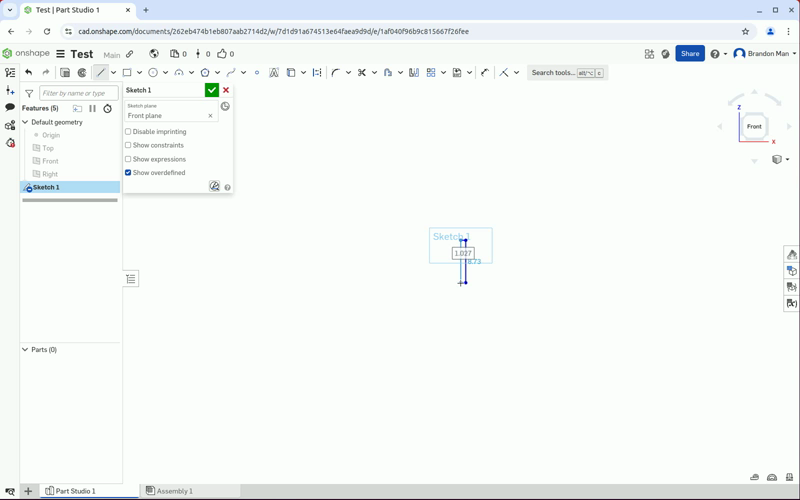
key(esc)
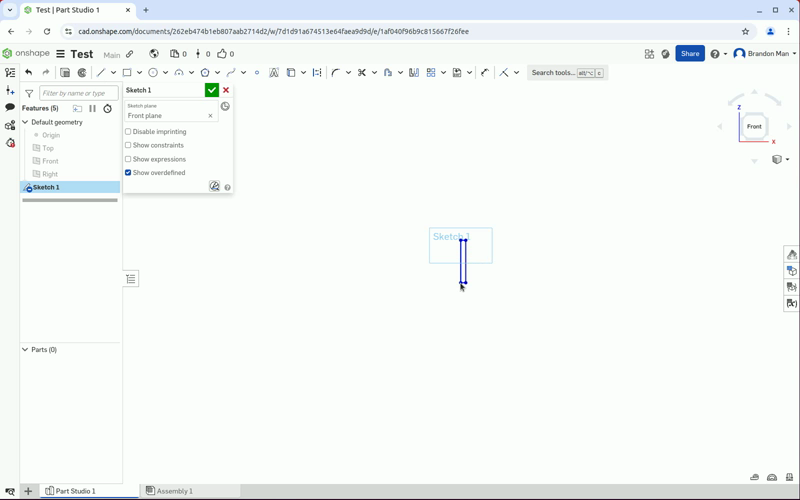
mouse_move(463, 274)
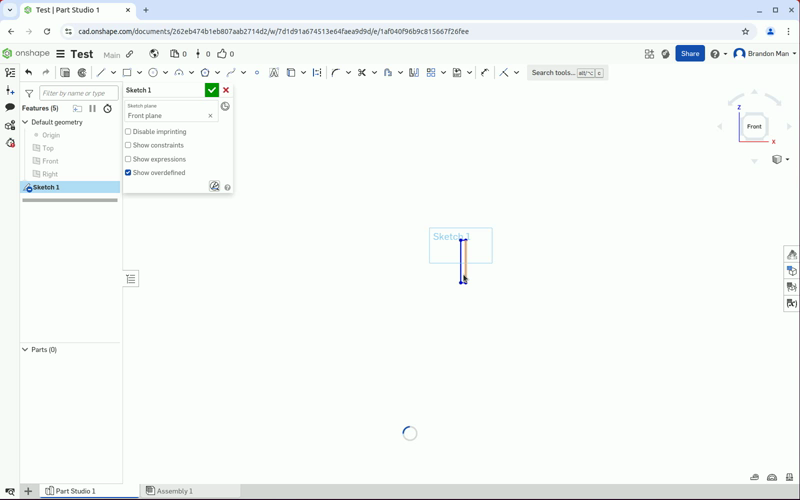
scroll(6)
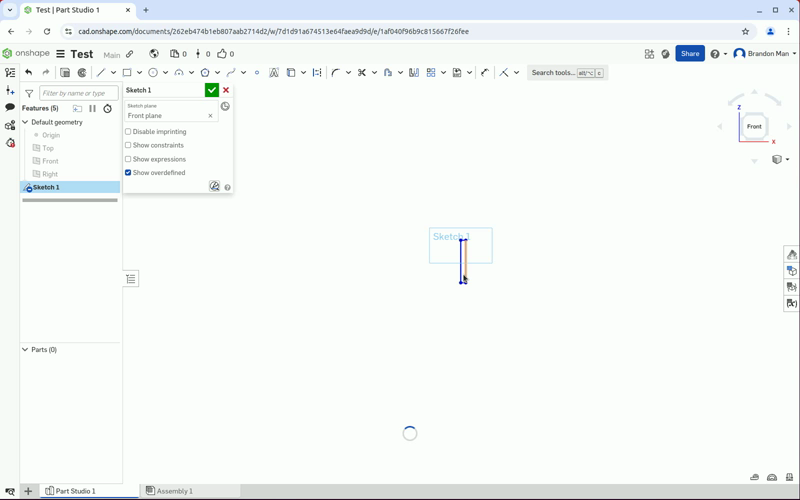
scroll(6)
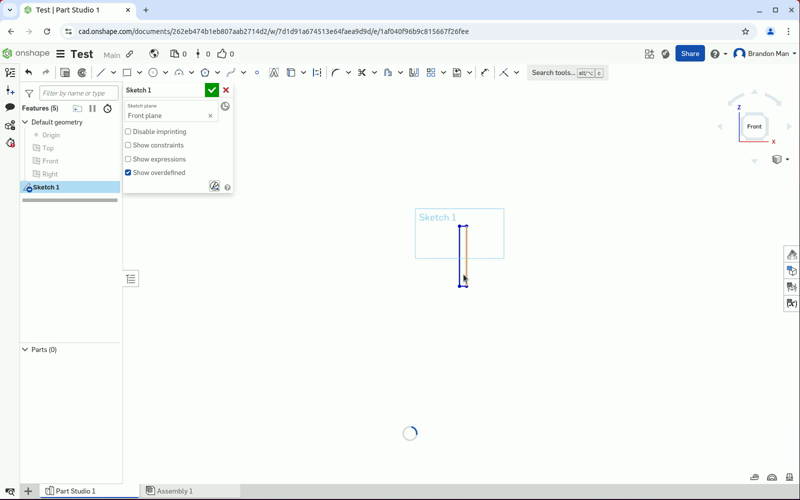
scroll(6)
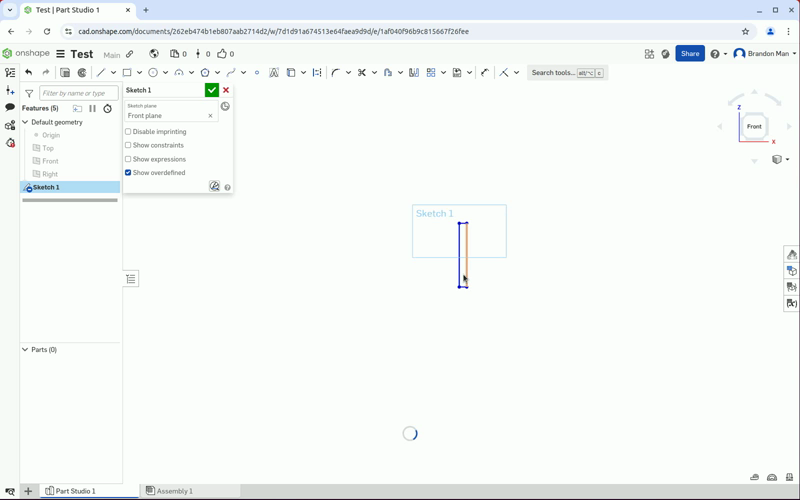
scroll(6)
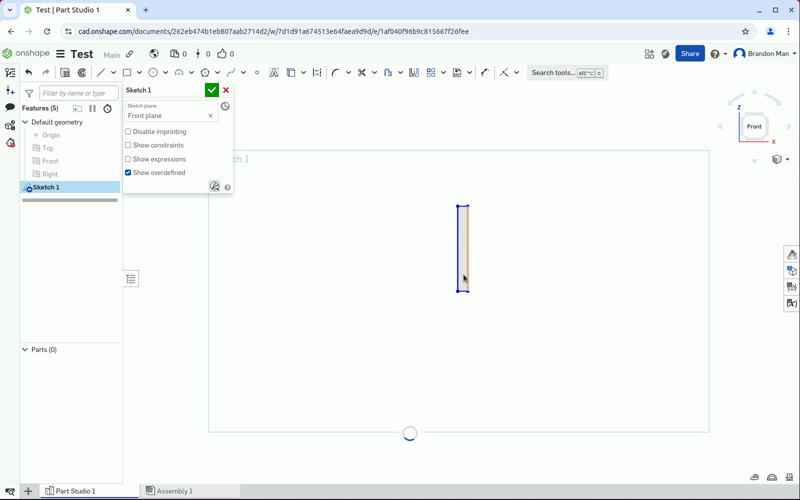
scroll(6)
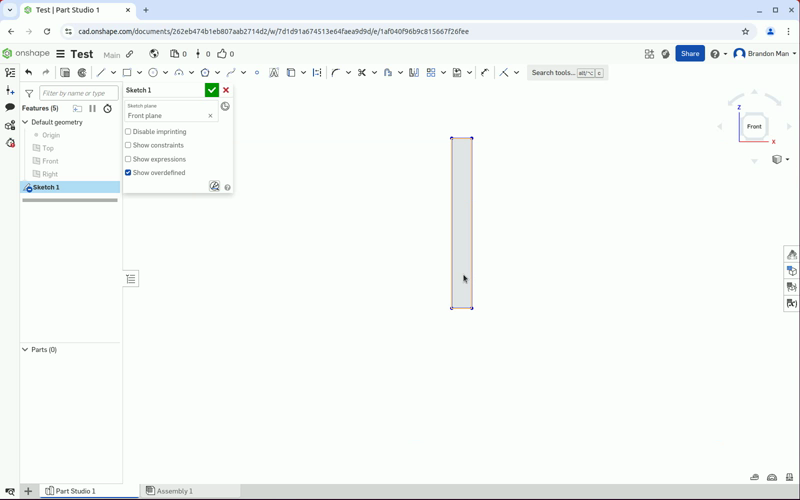
scroll(6)
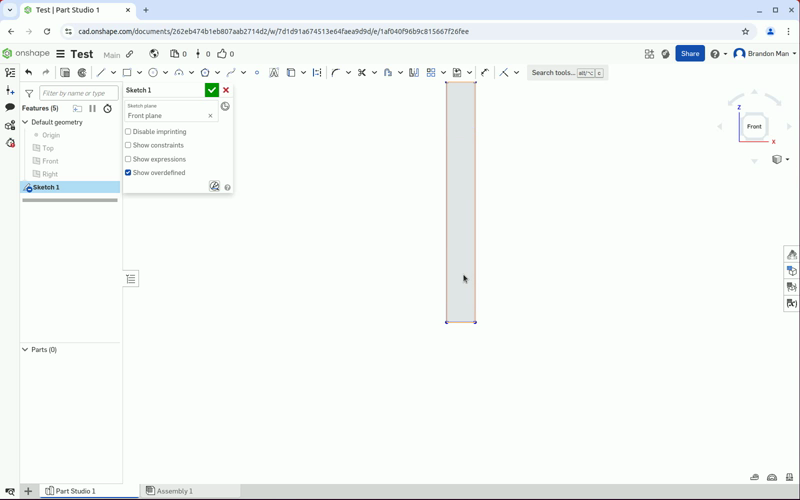
scroll(6)
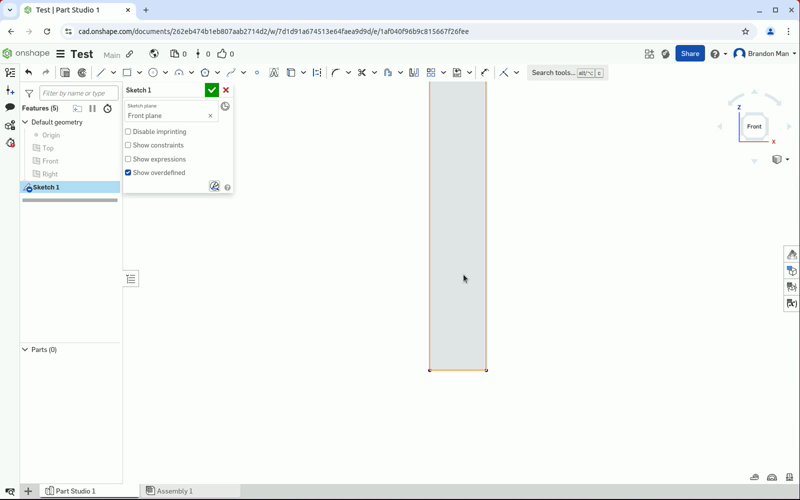
click(463, 274)
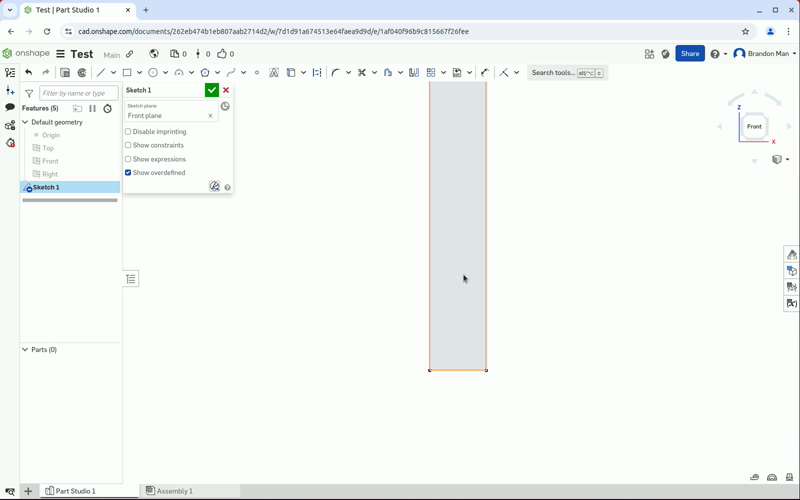
scroll(-6)
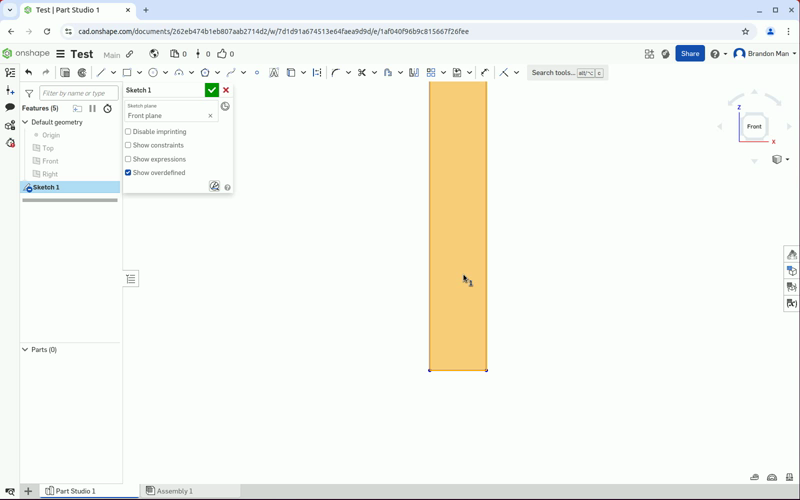
scroll(-6)
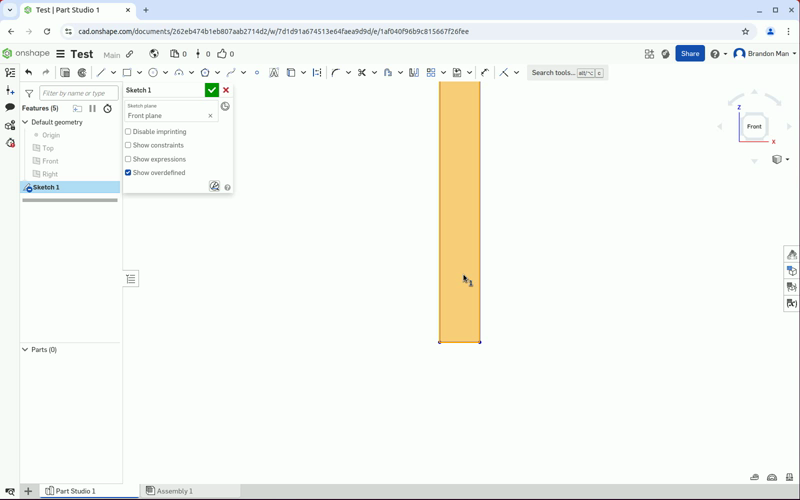
scroll(-6)
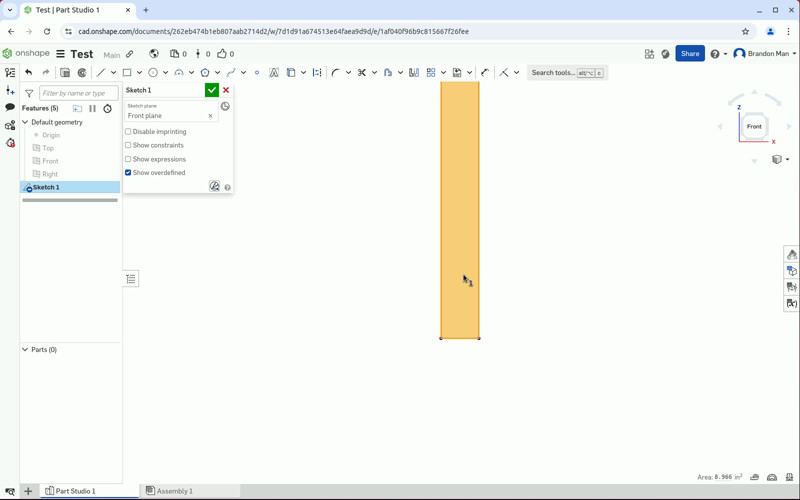
scroll(-6)
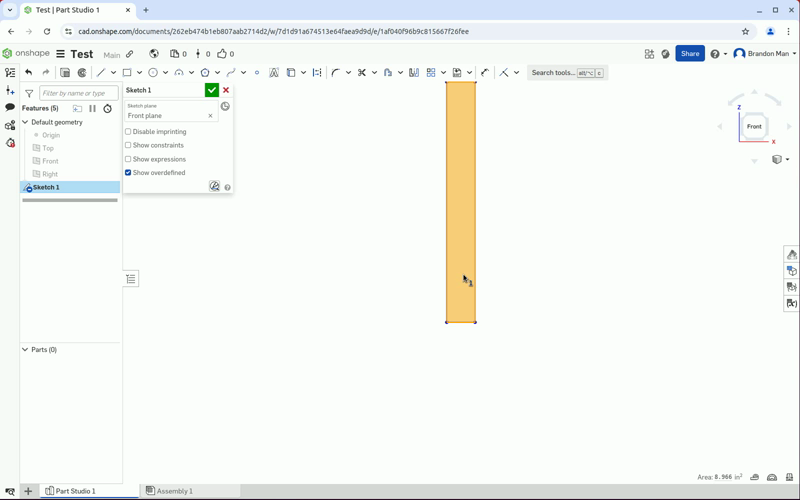
scroll(-6)
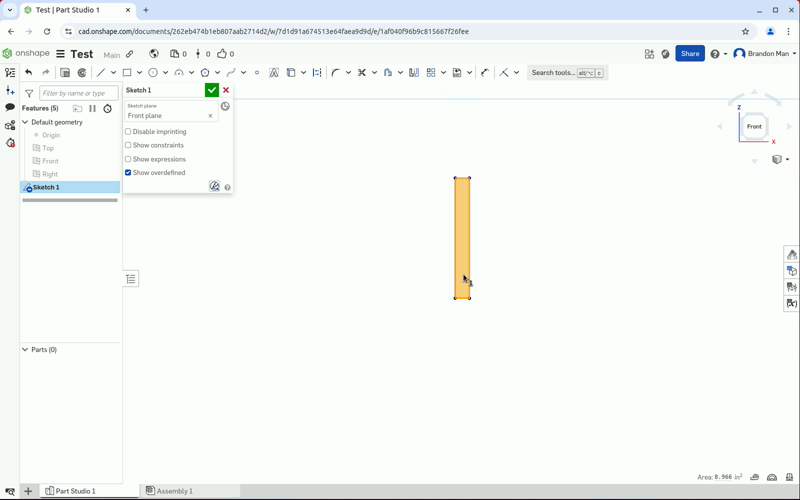
scroll(-6)
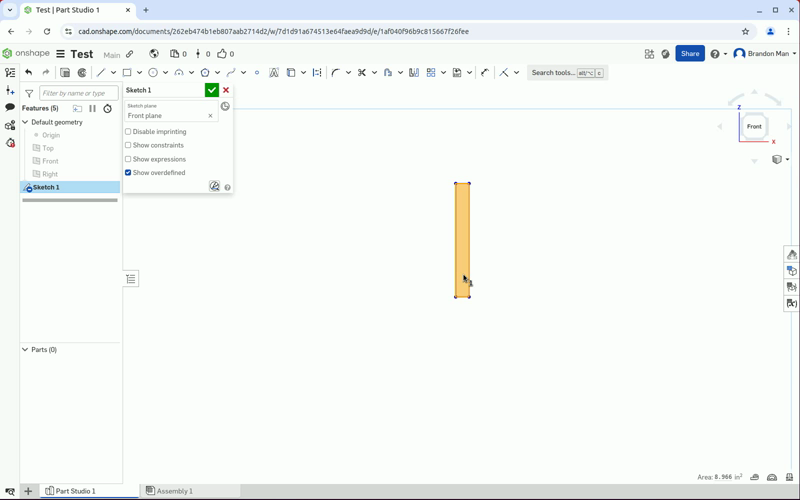
scroll(-6)
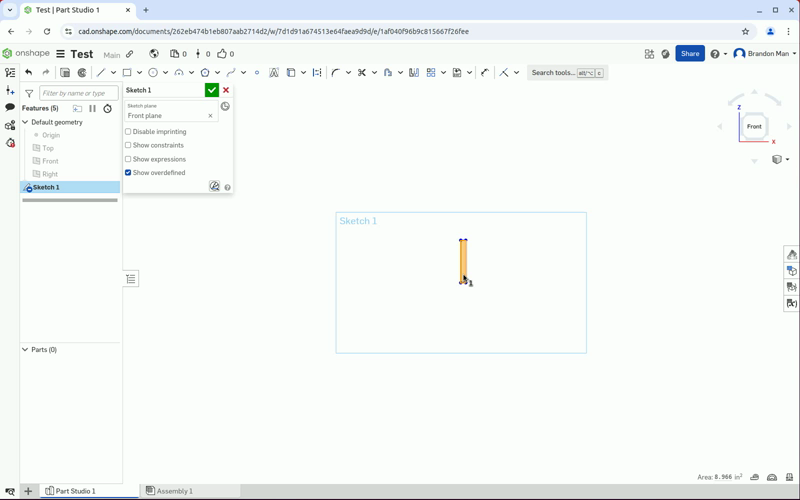
mouse_move(73, 352)
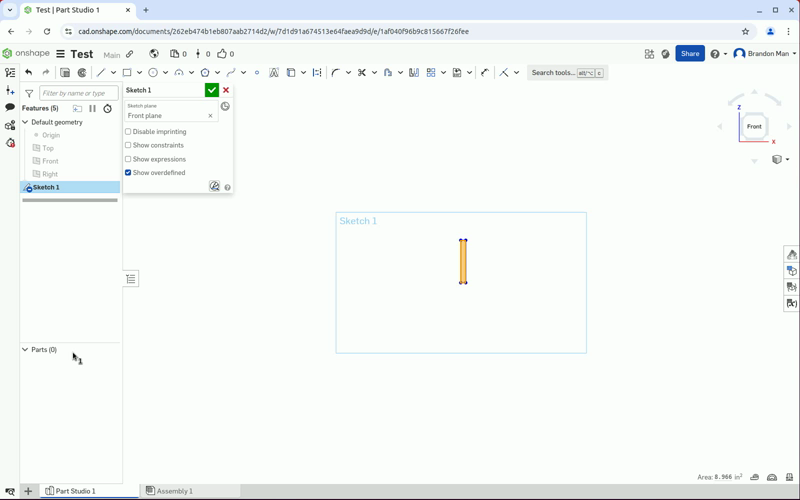
key(shift+y)
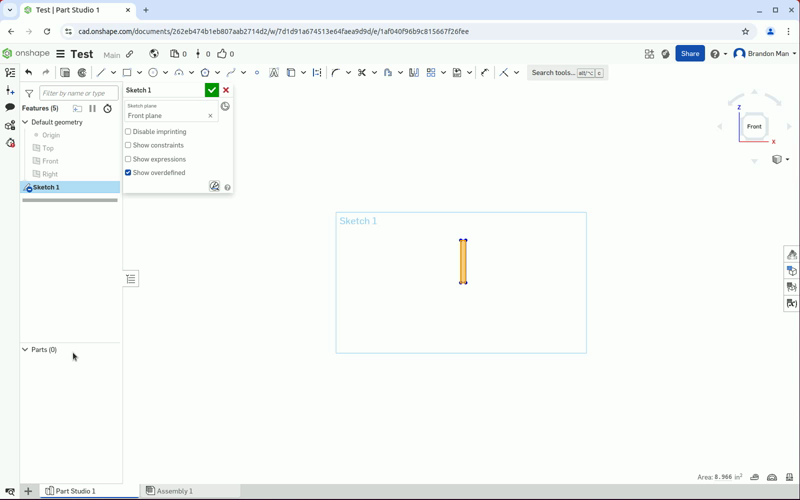
key(shift+e)
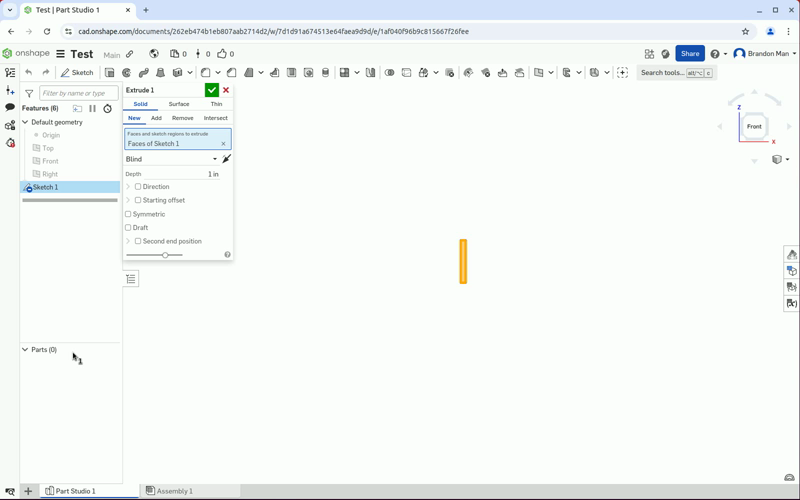
mouse_move(143, 106)
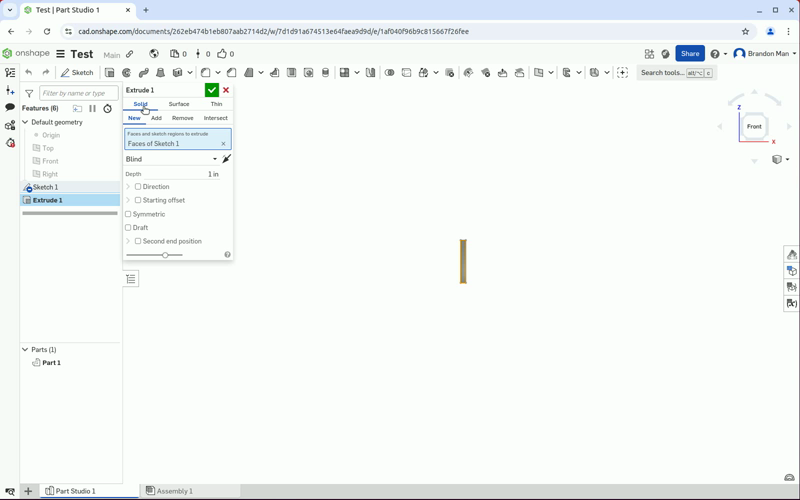
click(143, 106)
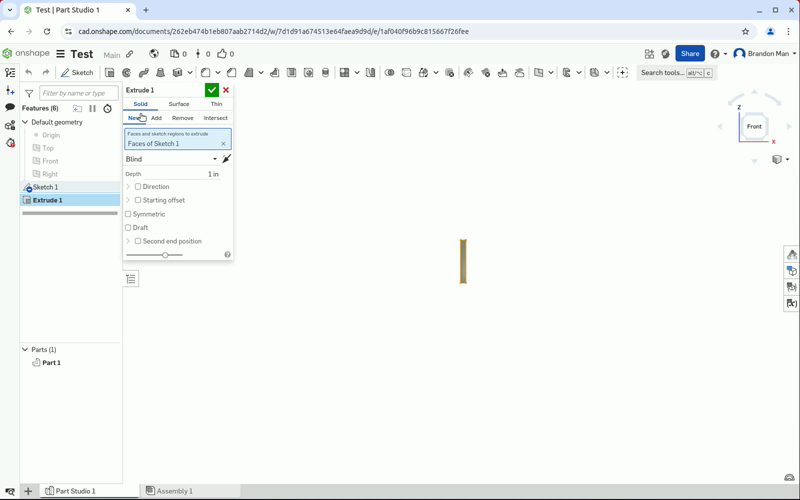
mouse_move(137, 120)
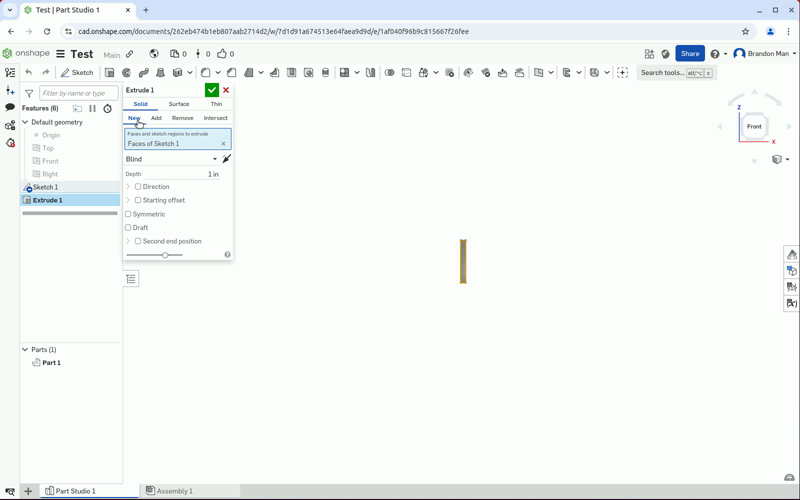
click(137, 120)
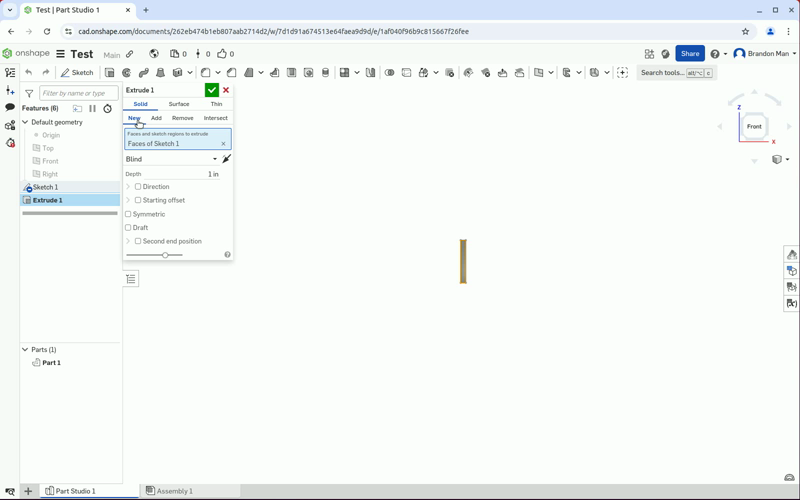
key(tab, 4)
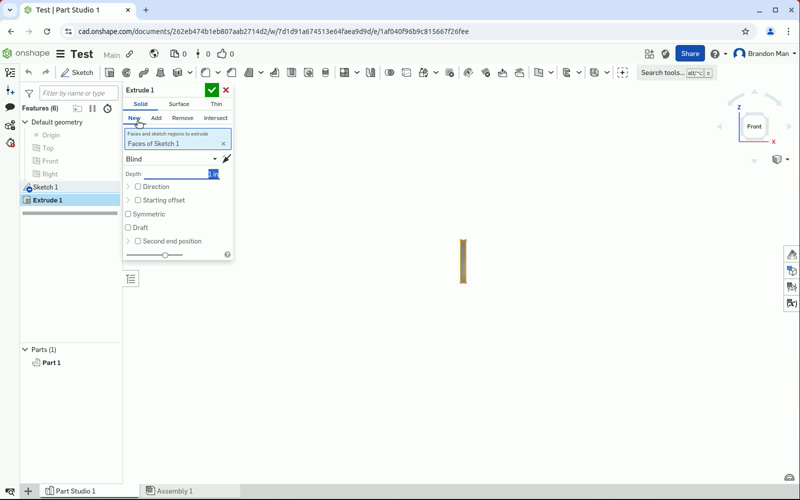
text(23.108)
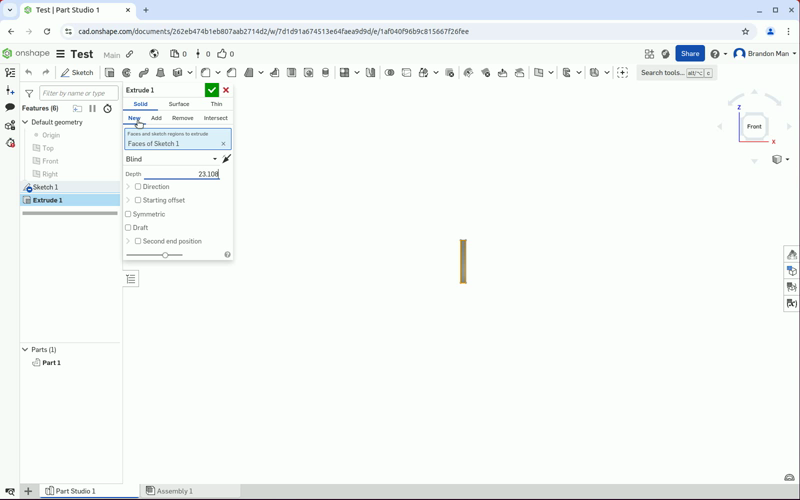
key(enter)
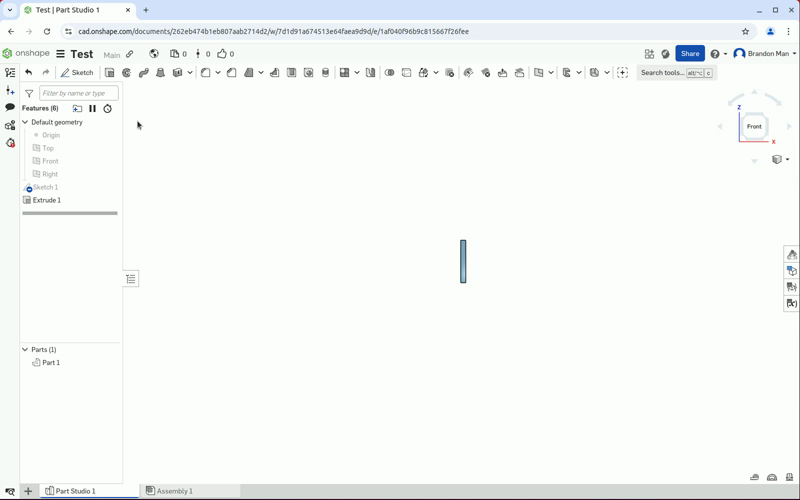
key(shift+h)
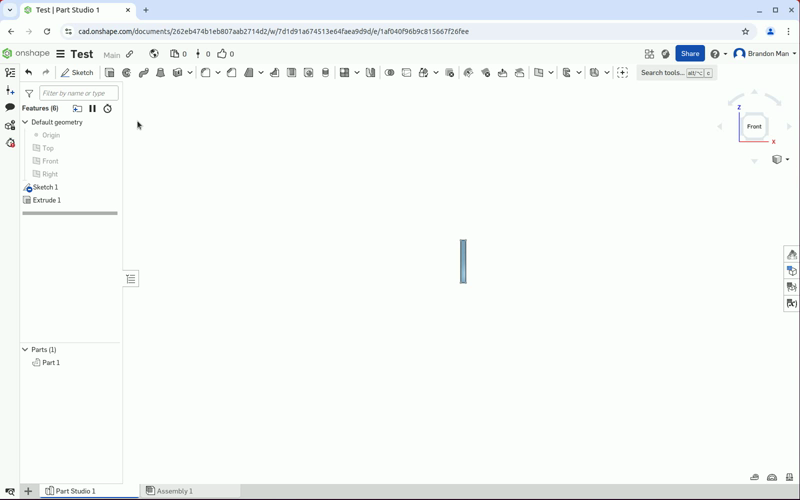
key(shift+h)
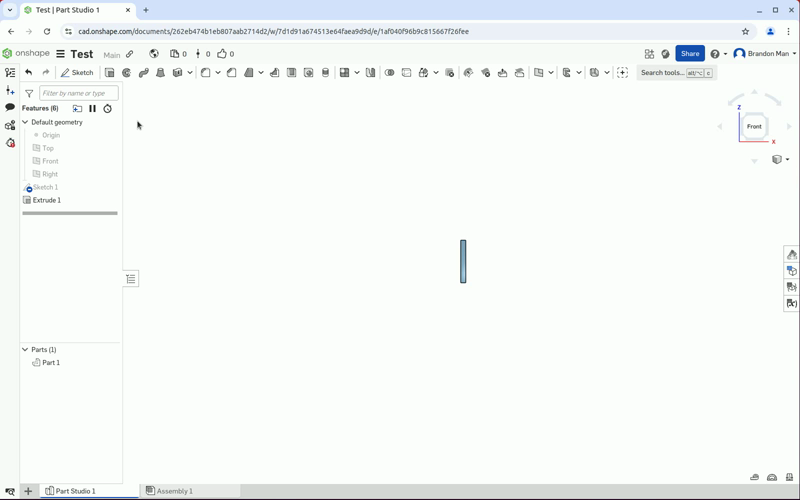
mouse_move(73, 189)
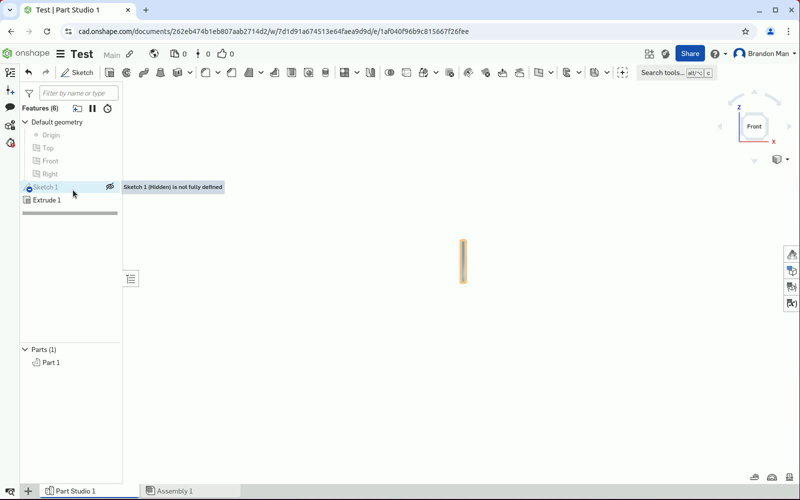
click(73, 189)
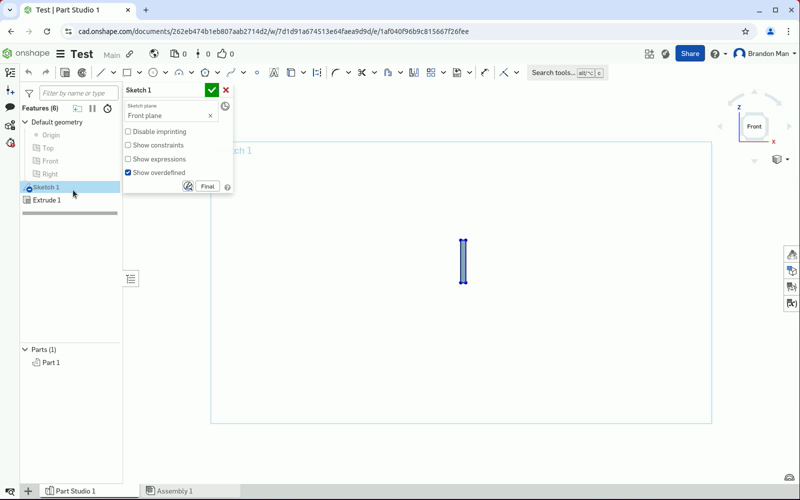
mouse_move(229, 92)
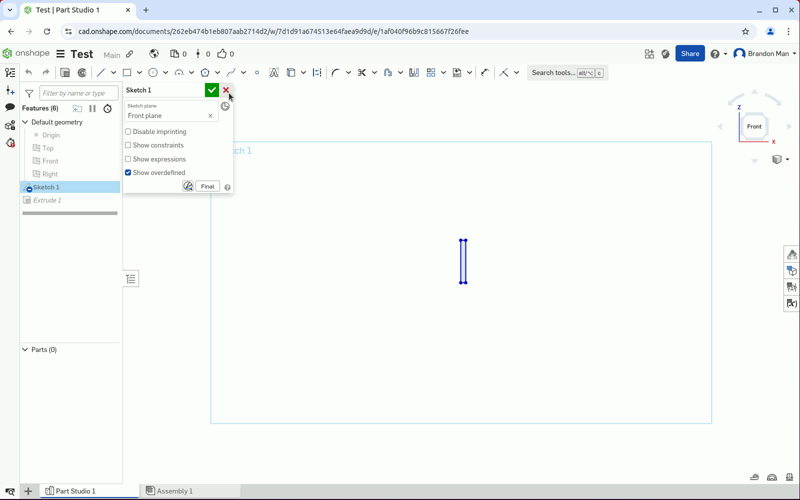
click(229, 92)
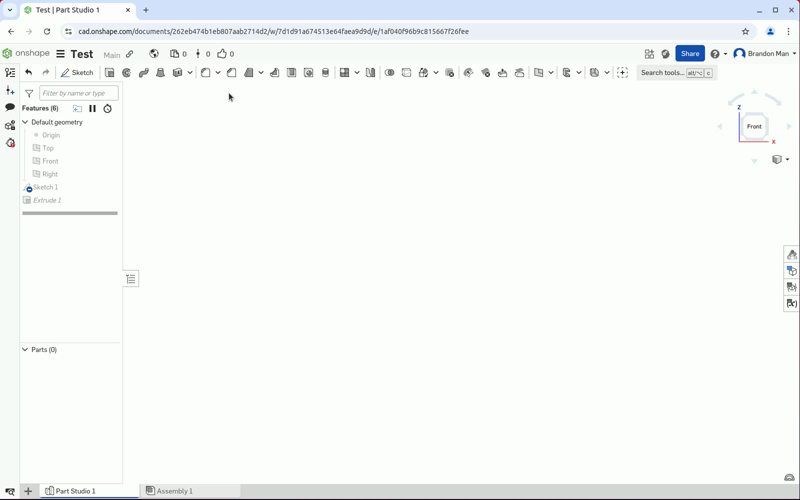
mouse_move(73, 352)
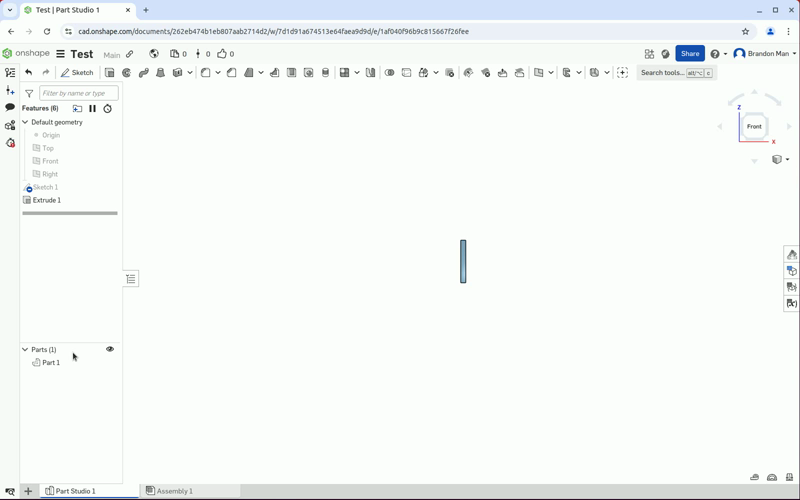
key(y)
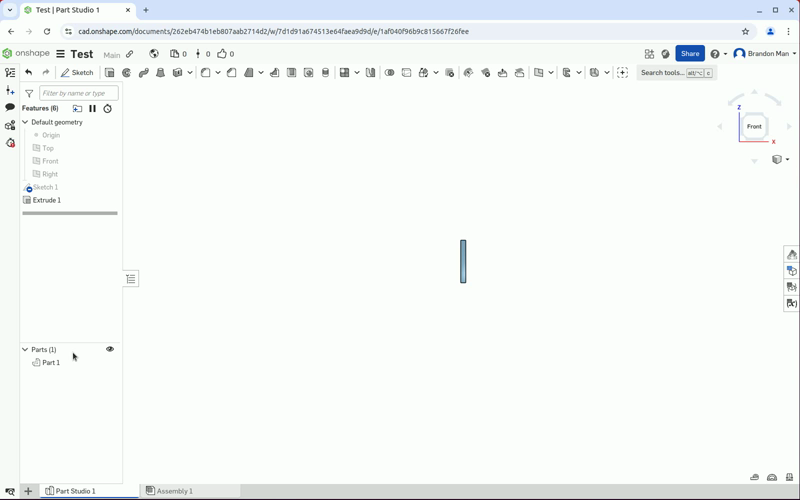
key(shift+p)
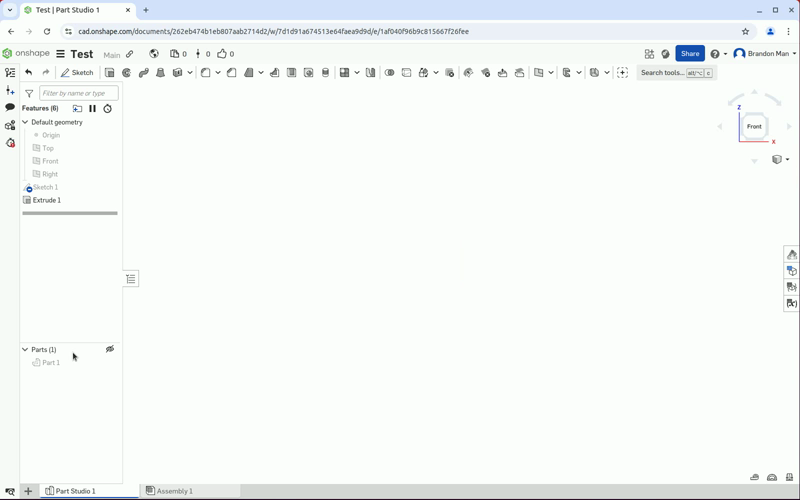
key(space)
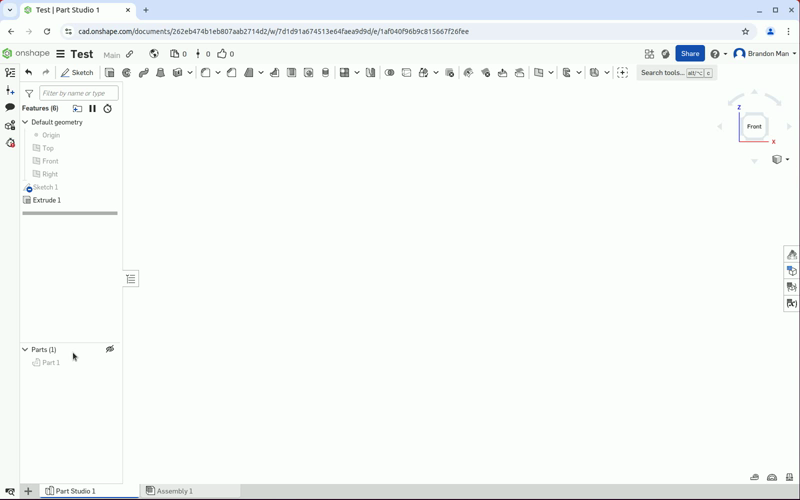
key_down(shift)
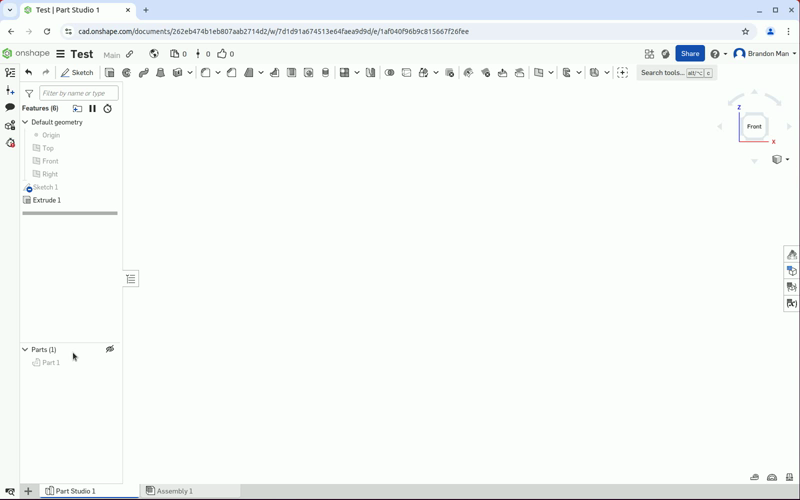
key(left)
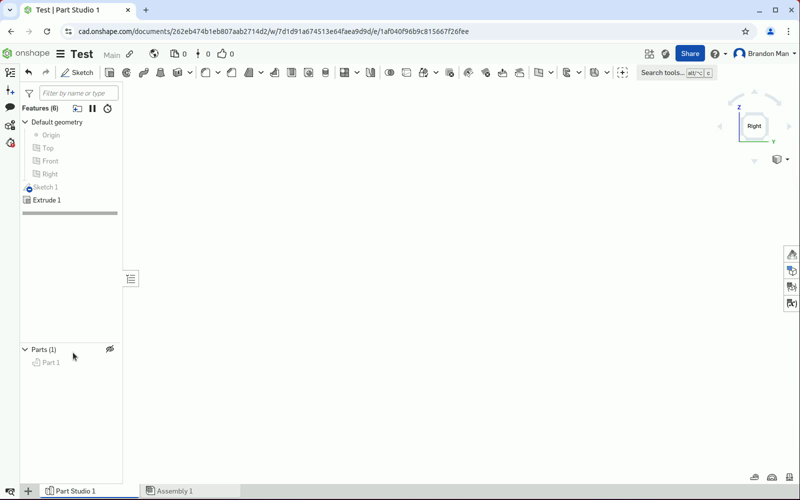
key_up(shift)
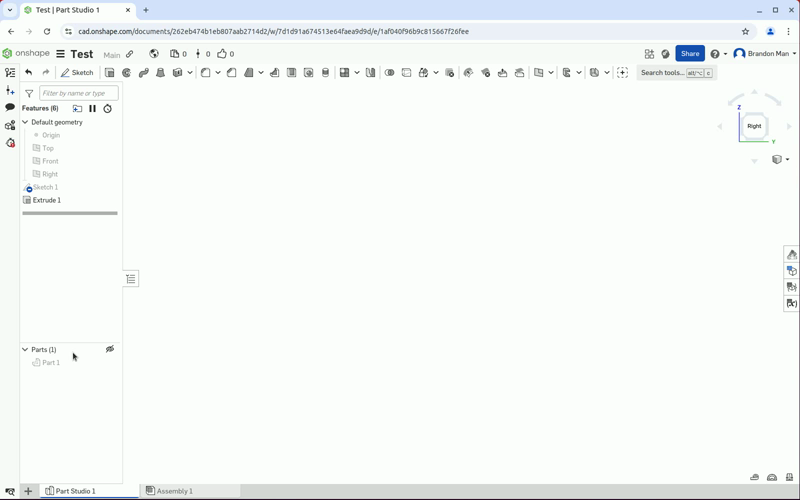
mouse_move(73, 352)
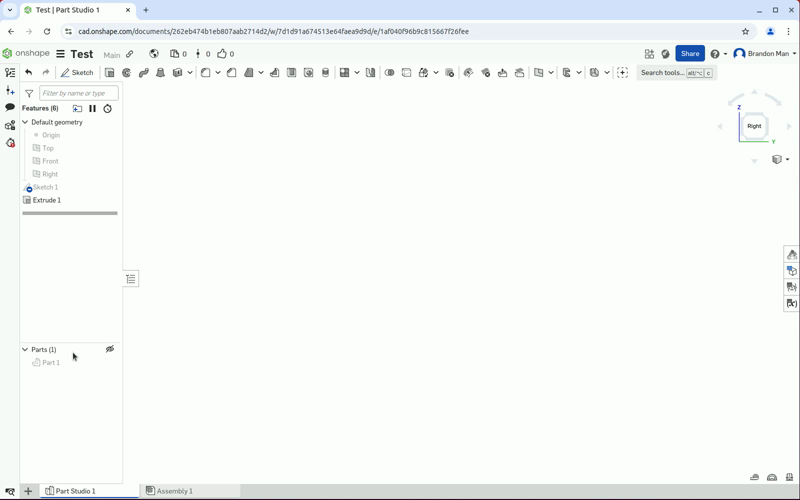
key(shift+y)
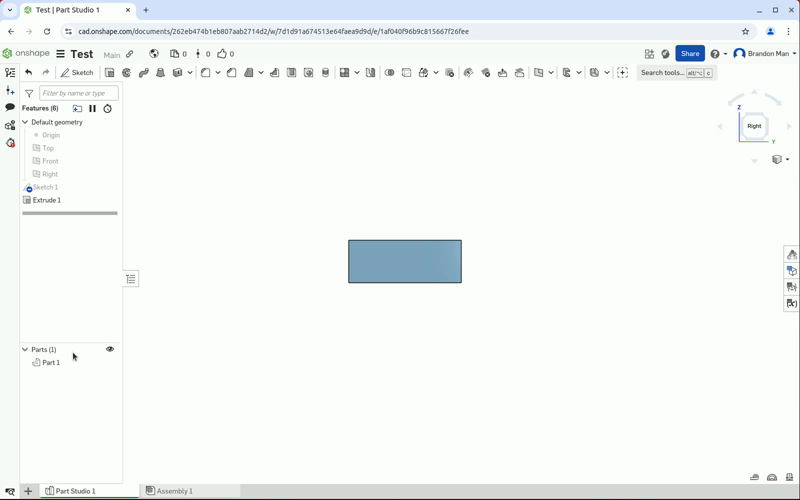
mouse_move(541, 75)
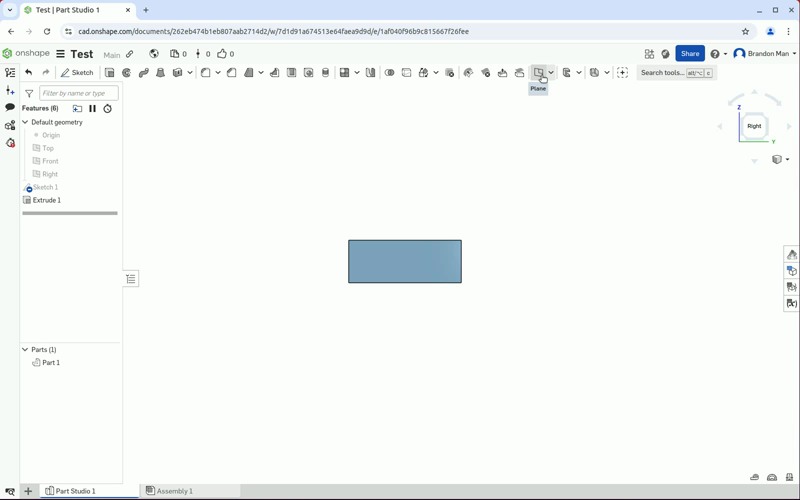
click(541, 75)
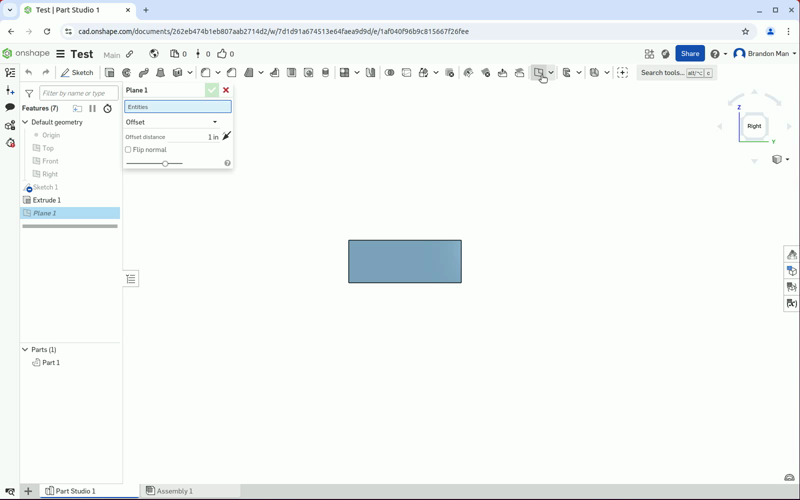
mouse_move(73, 176)
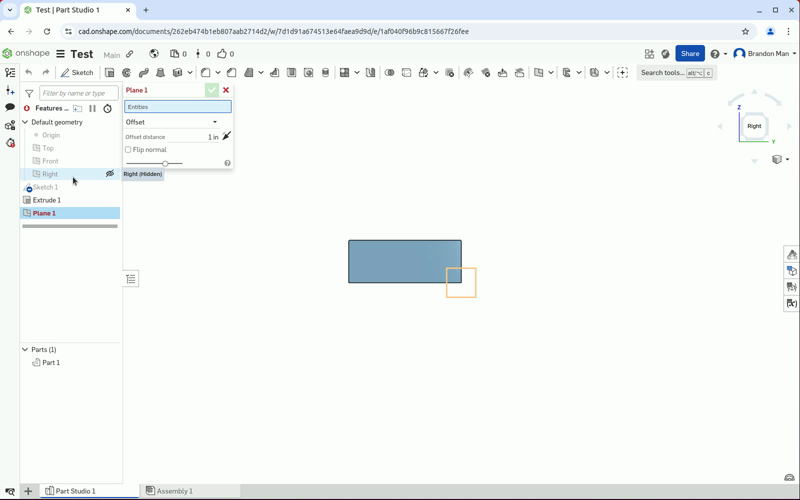
click(73, 176)
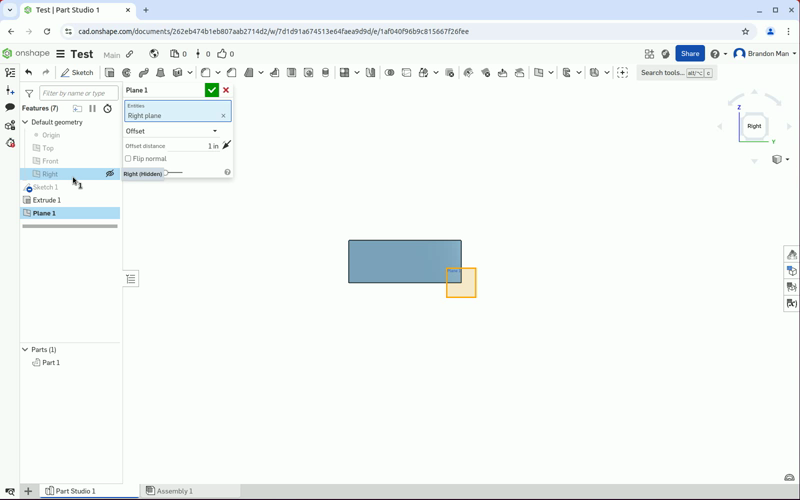
key(tab, 2)
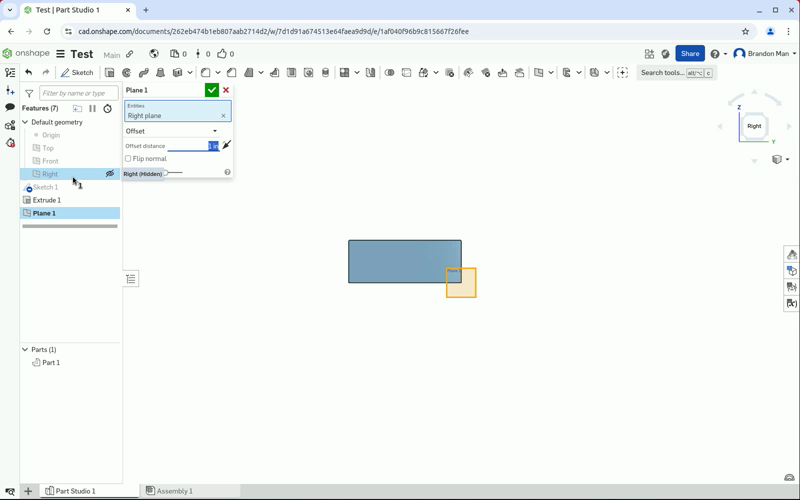
text(0.955)
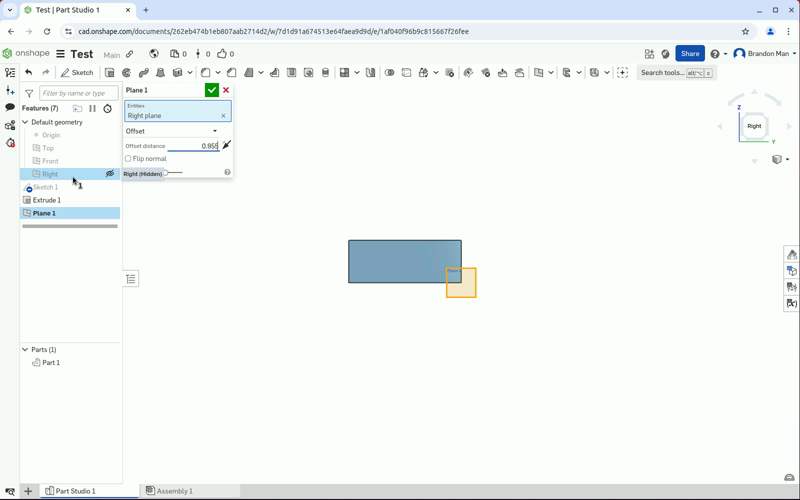
key(enter, 2)
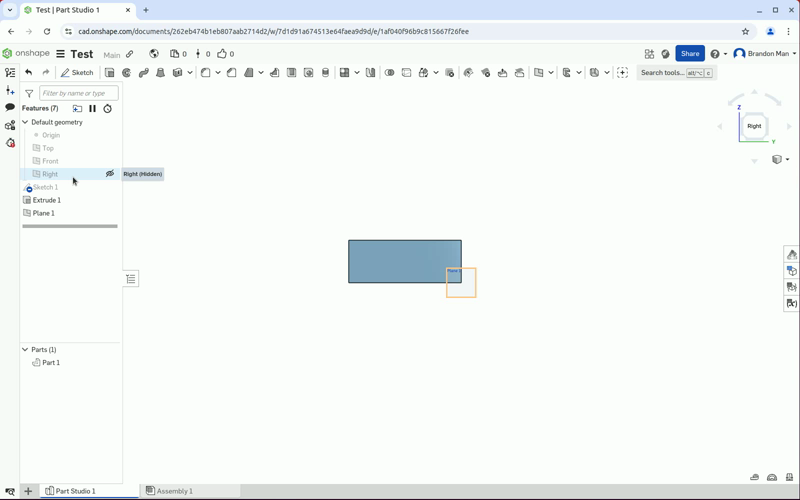
key(shift+s)
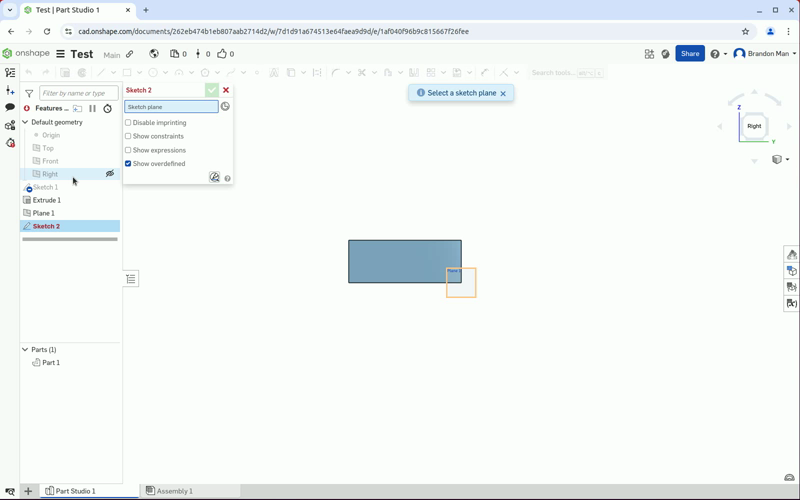
mouse_move(73, 215)
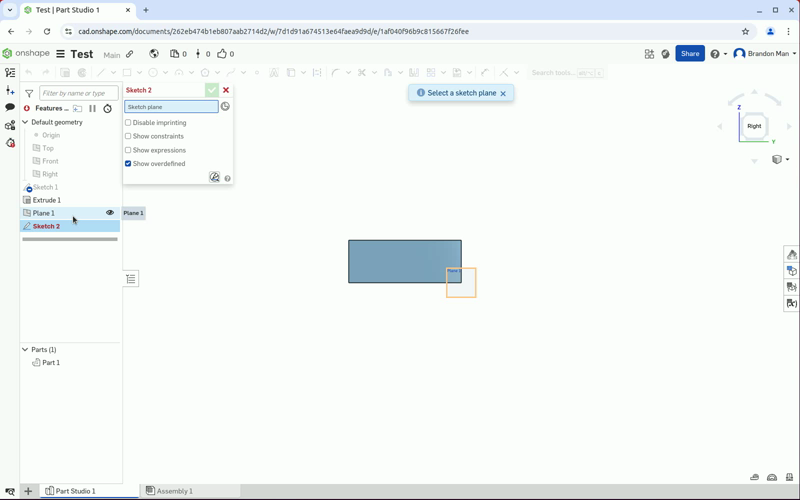
click(73, 215)
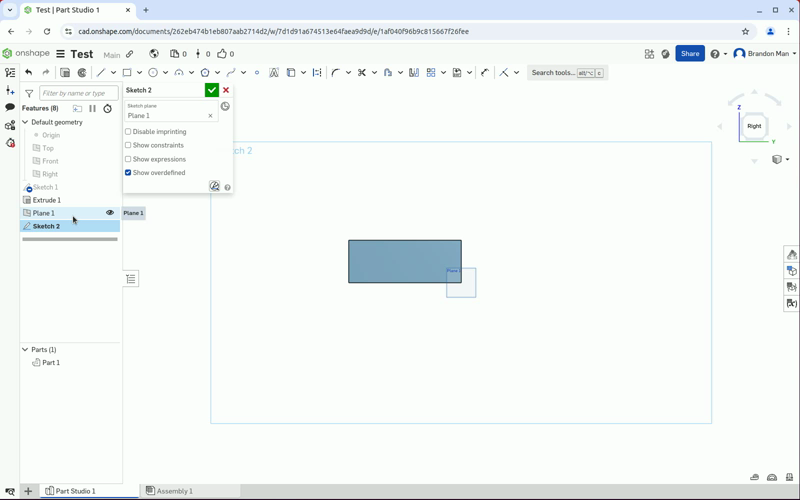
mouse_move(73, 352)
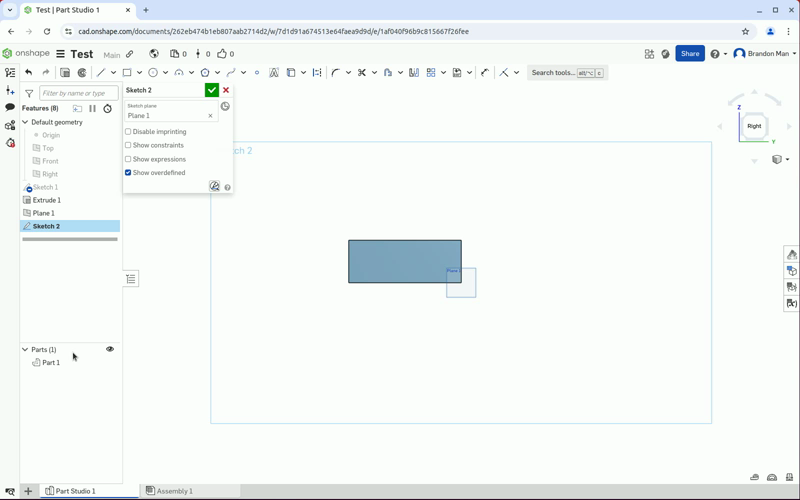
key(y)
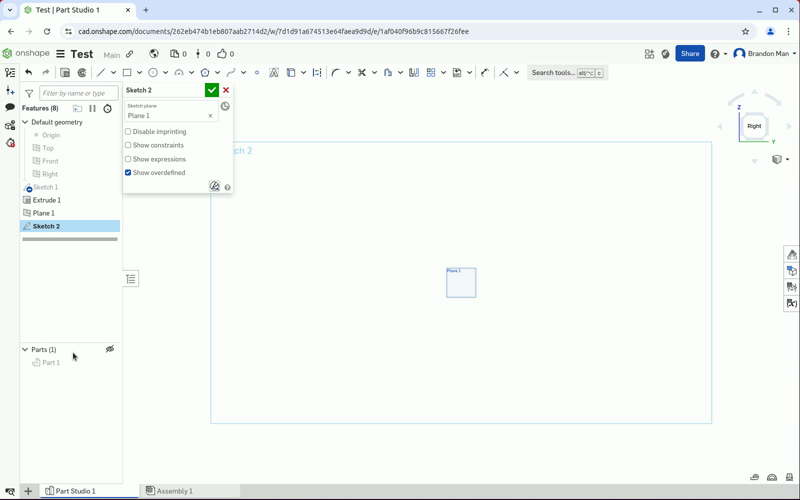
key(l)
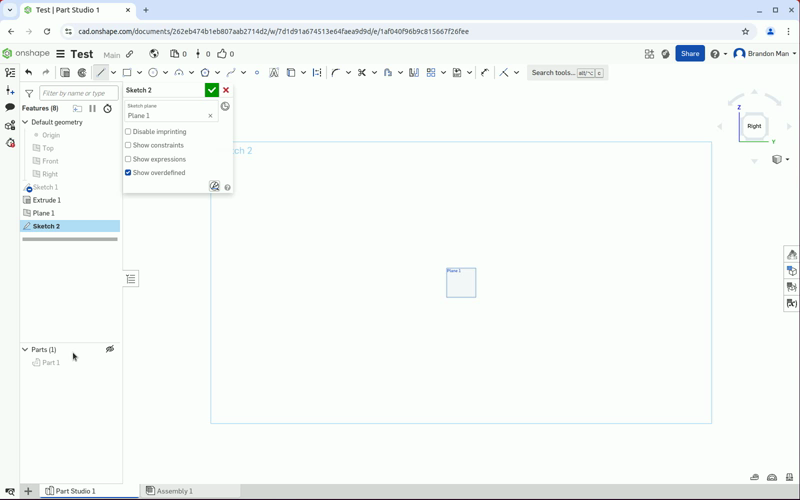
key_down(shift)
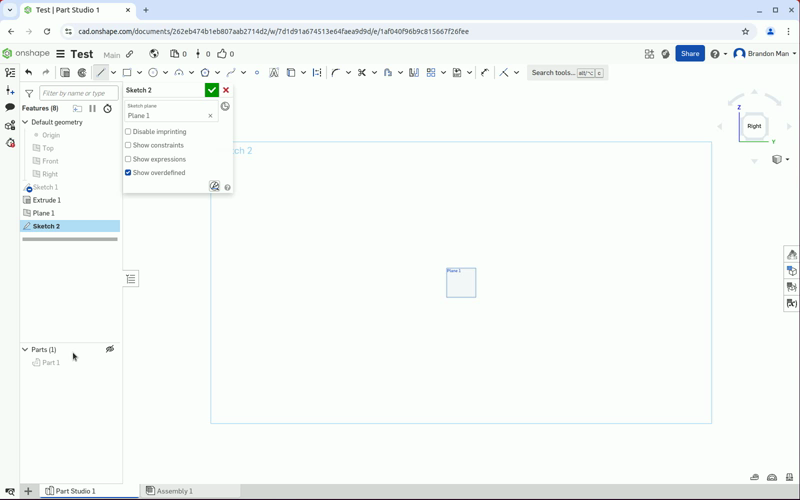
mouse_move(348, 245)
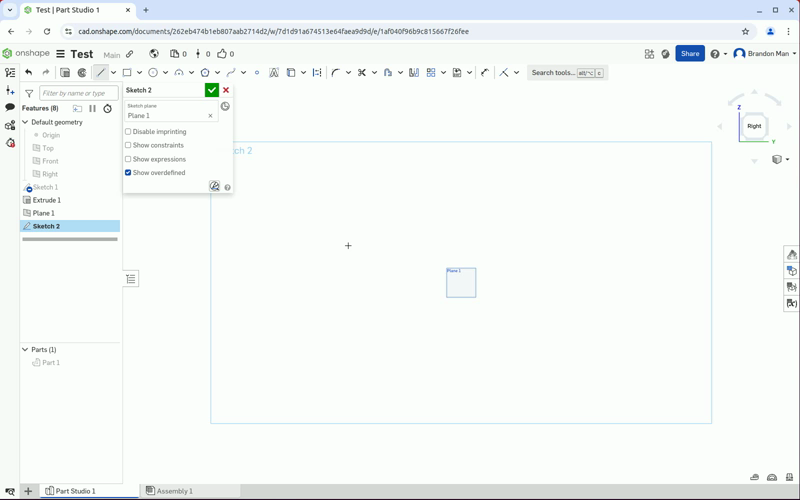
click(348, 245)
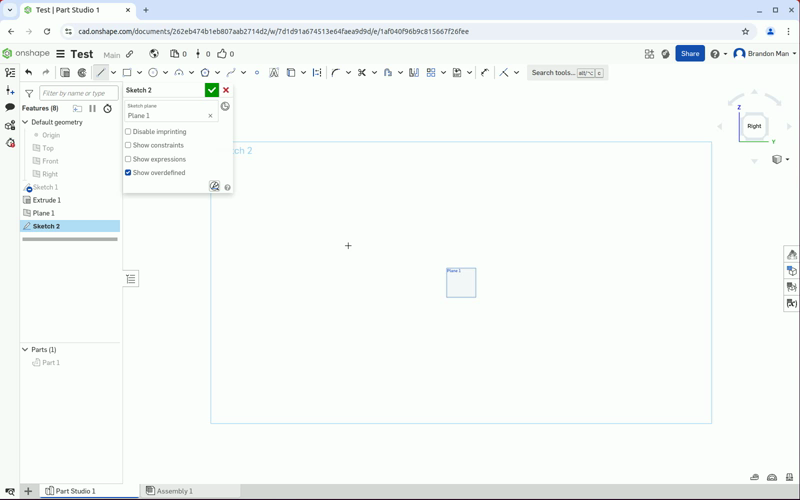
key_up(shift)
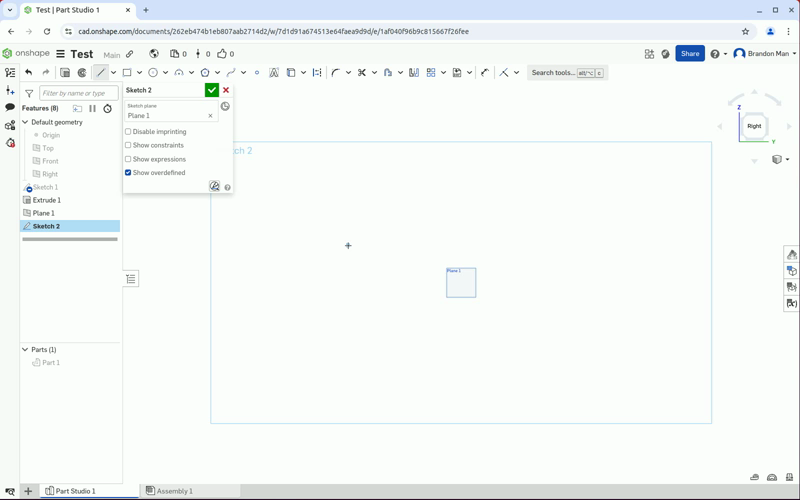
key_down(shift)
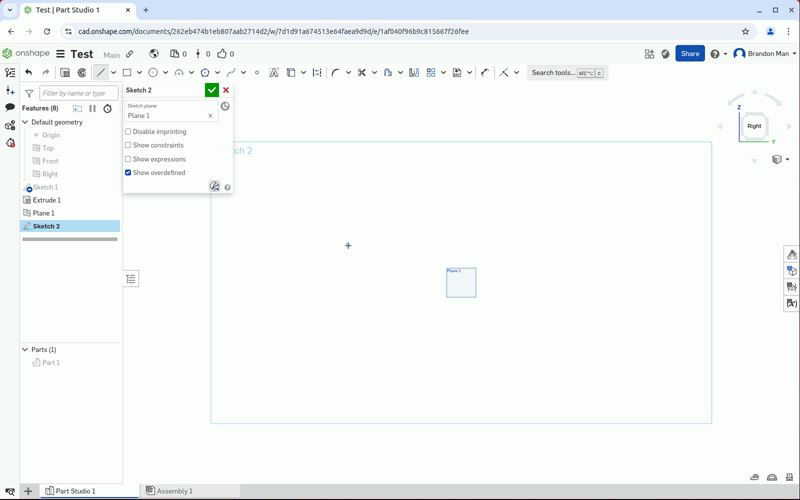
mouse_move(460, 245)
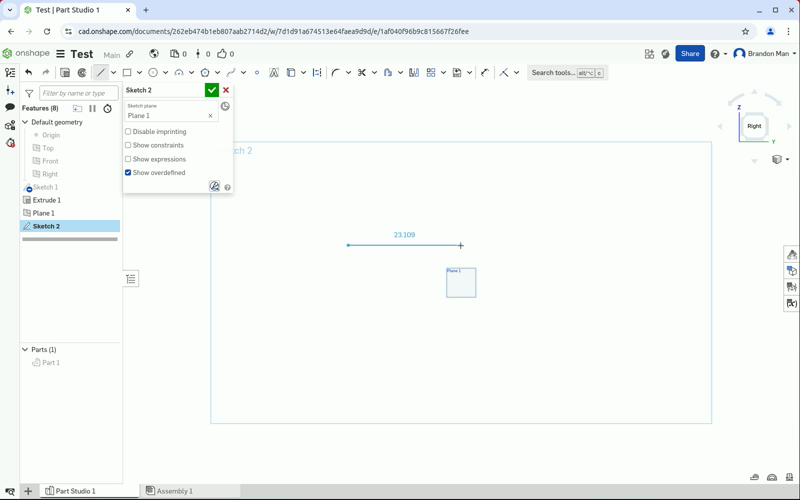
click(460, 245)
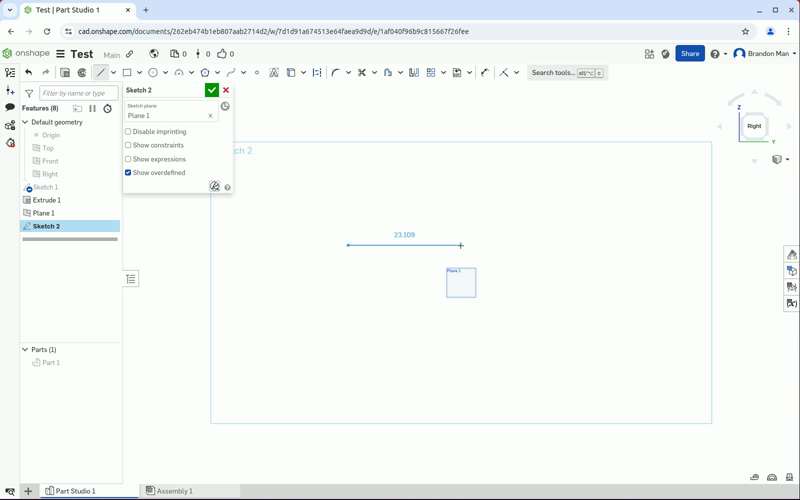
key_up(shift)
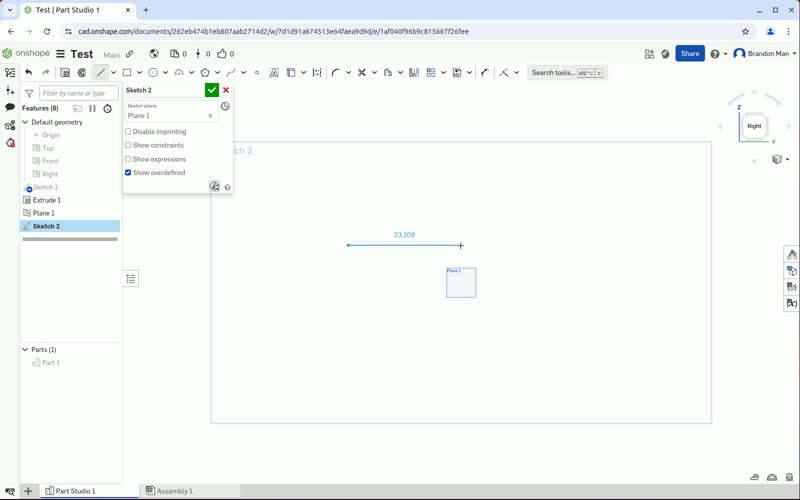
key_down(shift)
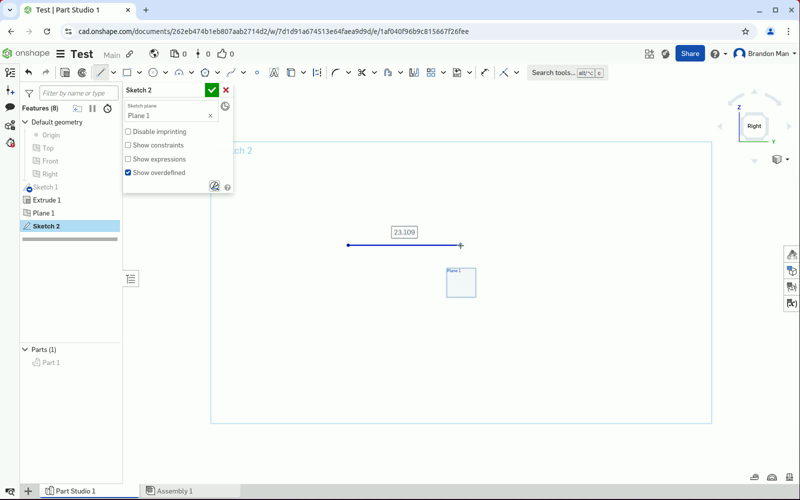
mouse_move(490, 245)
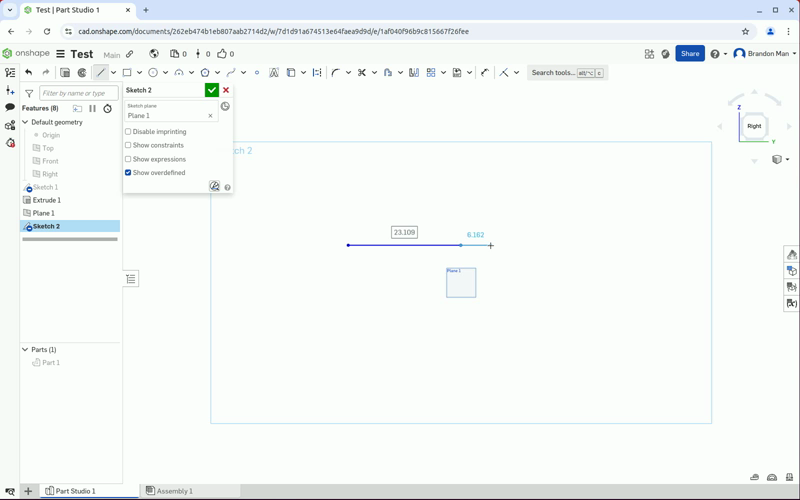
mouse_move(460, 240)
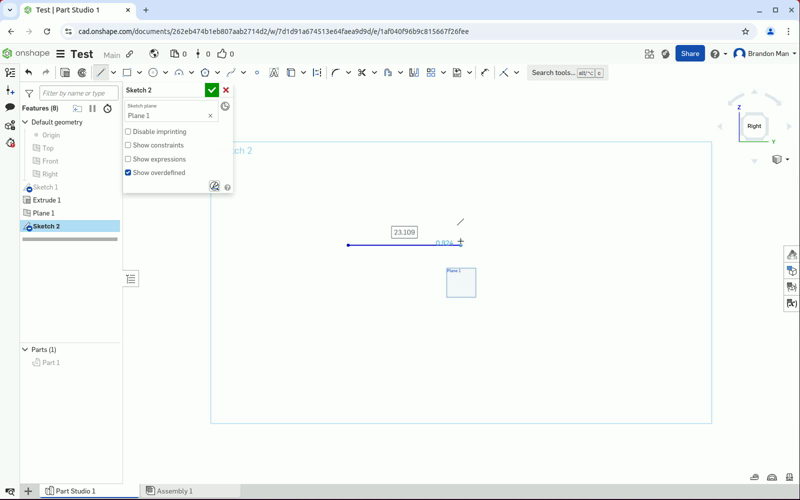
scroll(6)
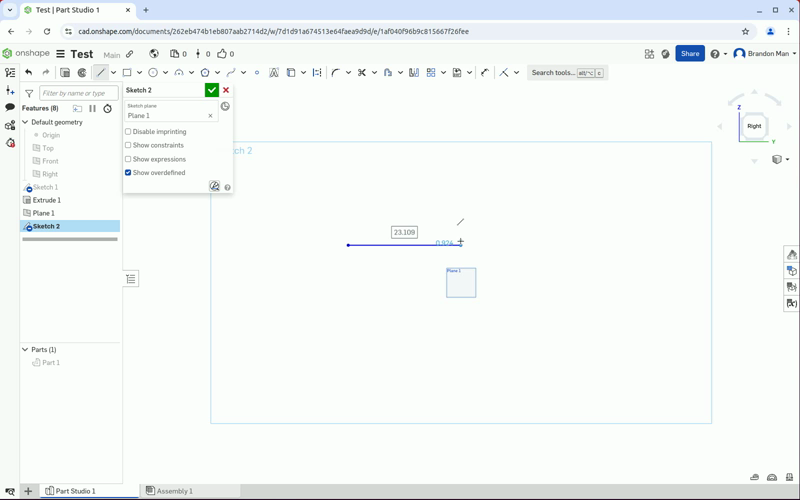
scroll(6)
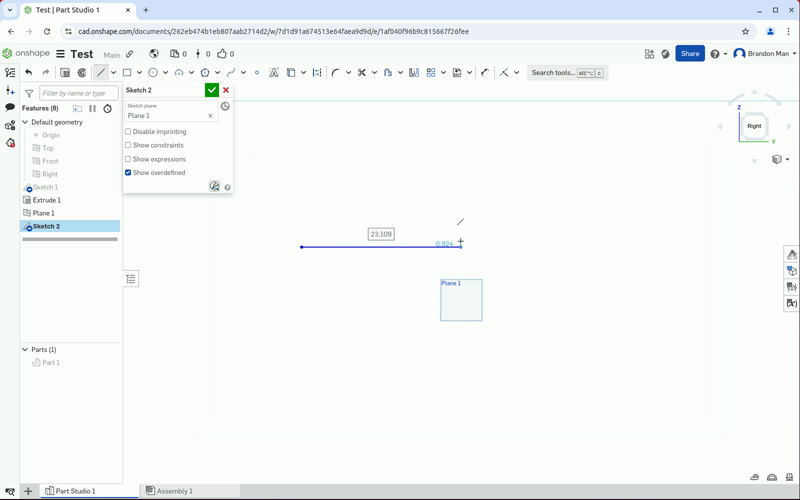
scroll(6)
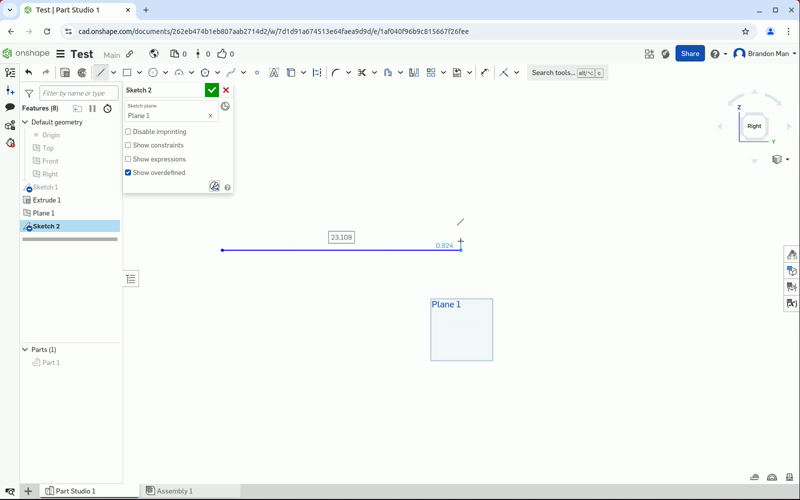
scroll(6)
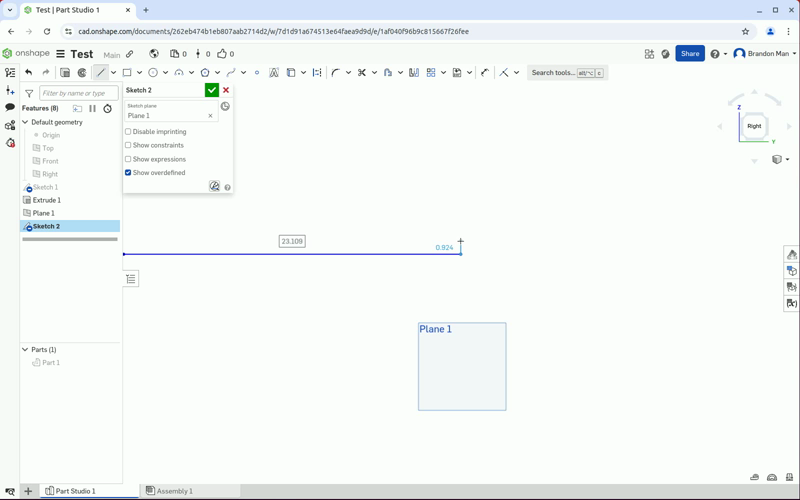
scroll(6)
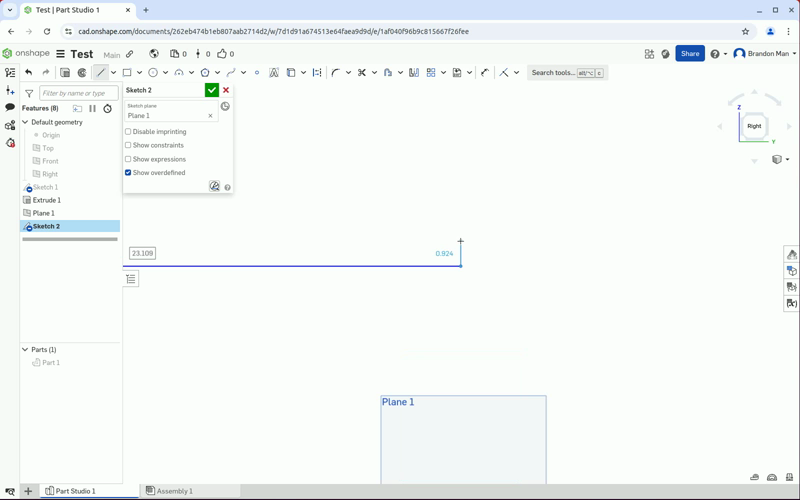
scroll(6)
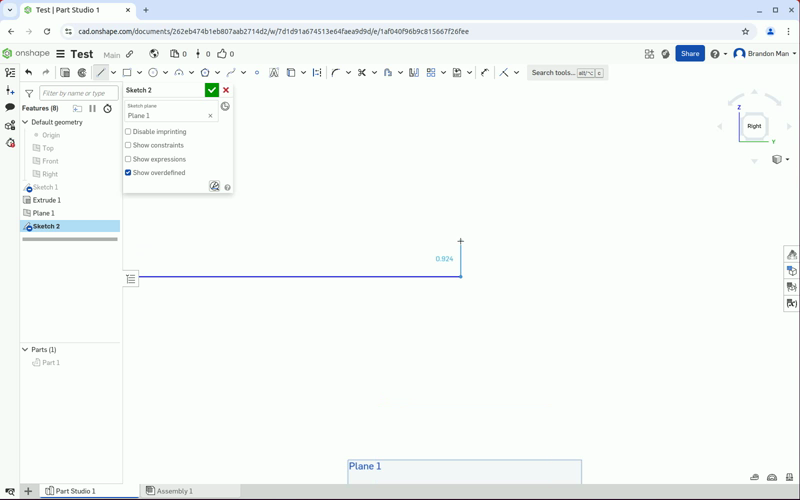
scroll(6)
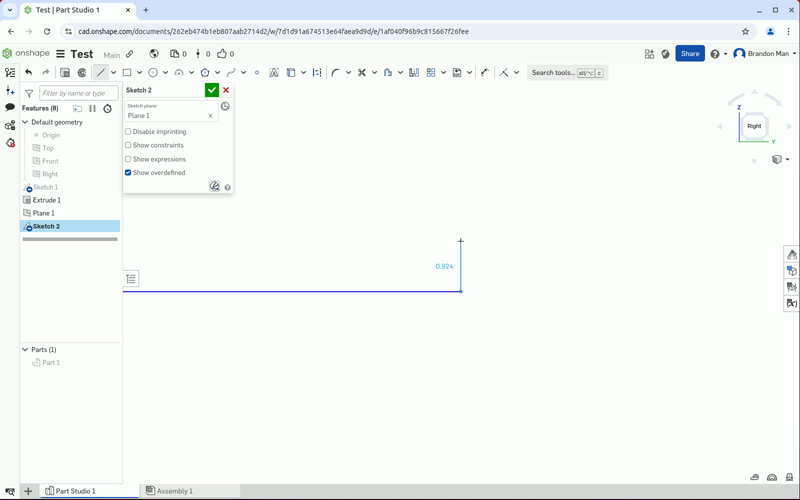
click(460, 240)
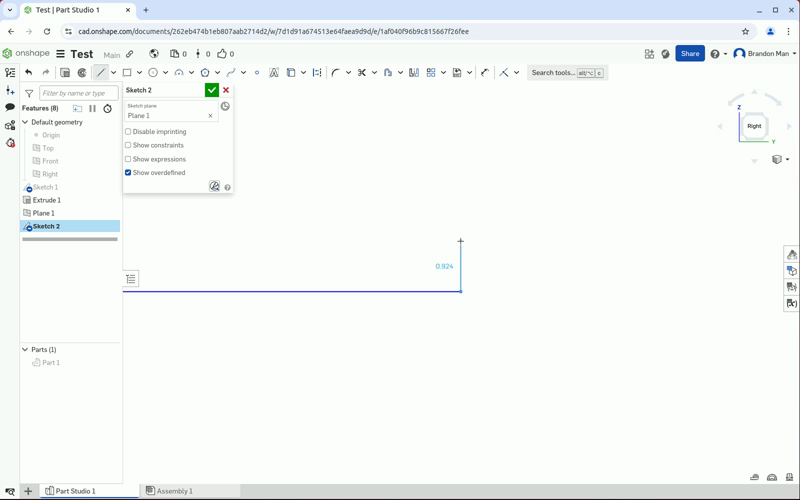
scroll(-6)
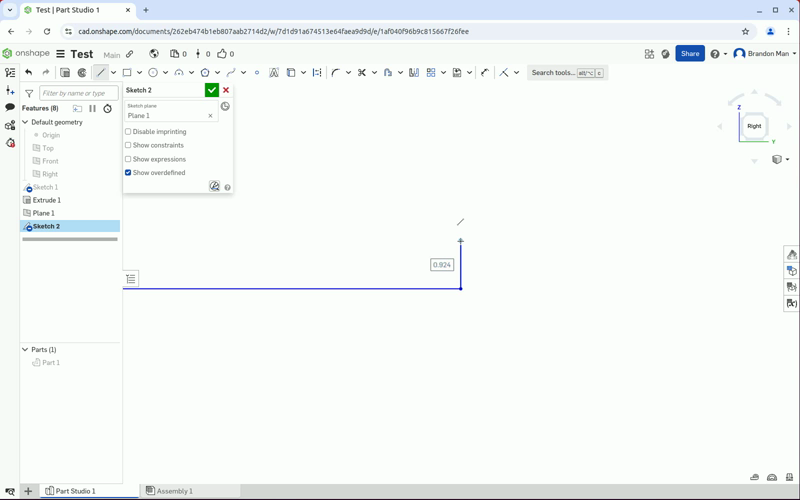
scroll(-6)
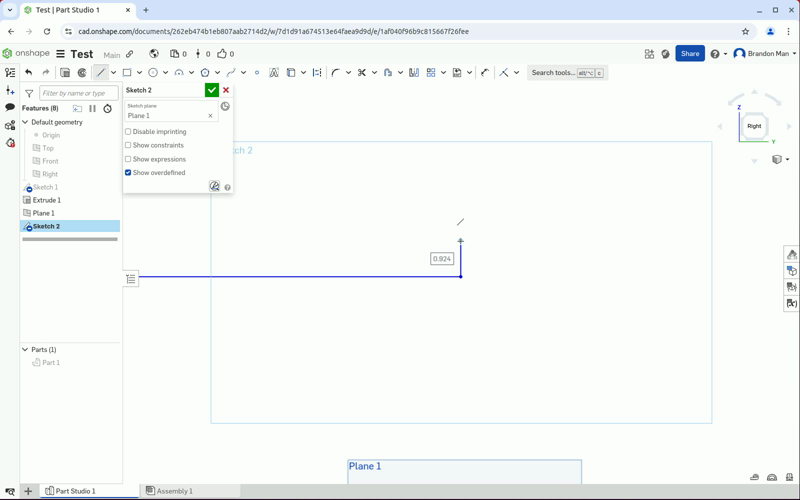
scroll(-6)
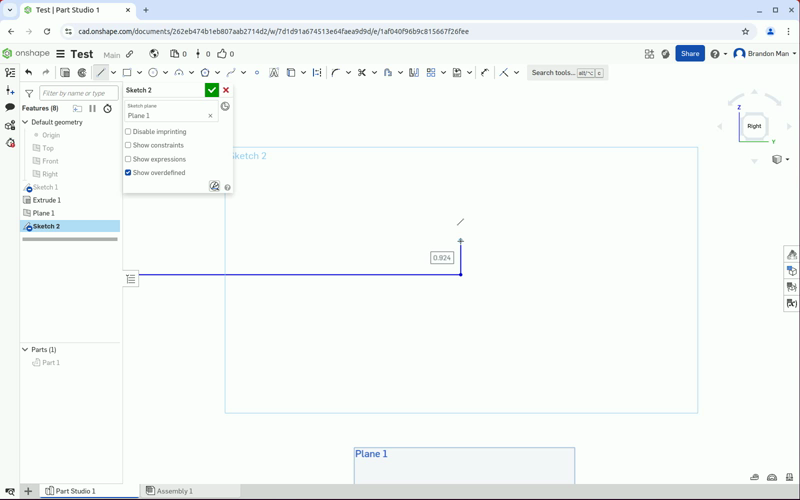
scroll(-6)
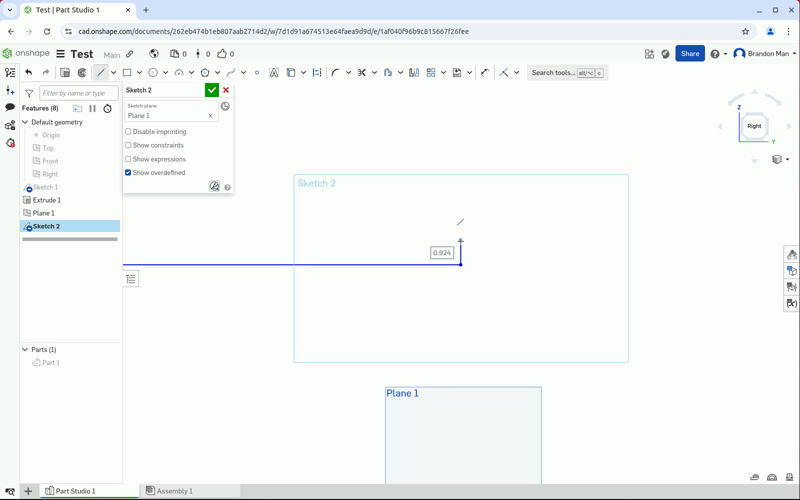
scroll(-6)
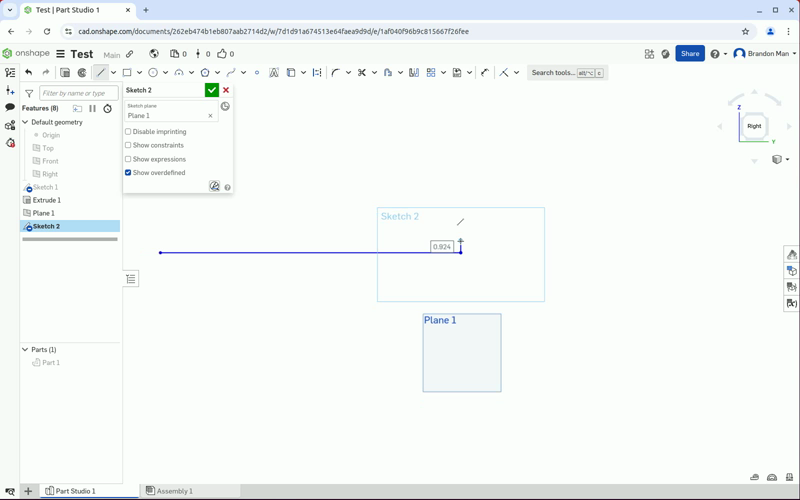
scroll(-6)
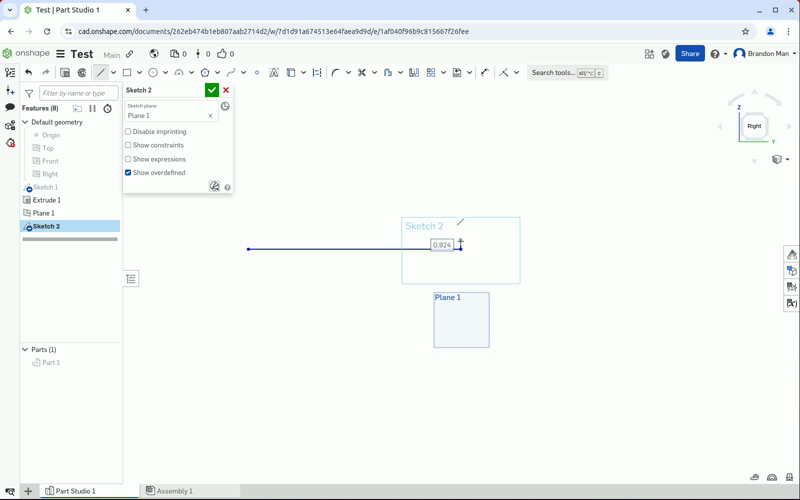
scroll(-6)
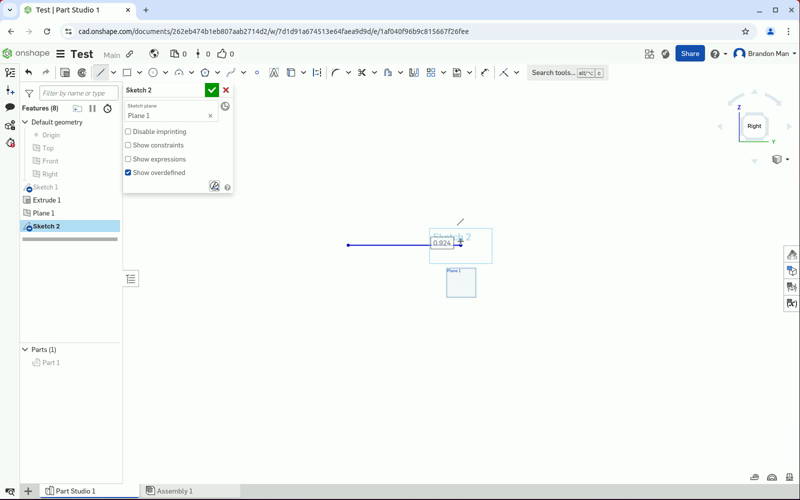
key_up(shift)
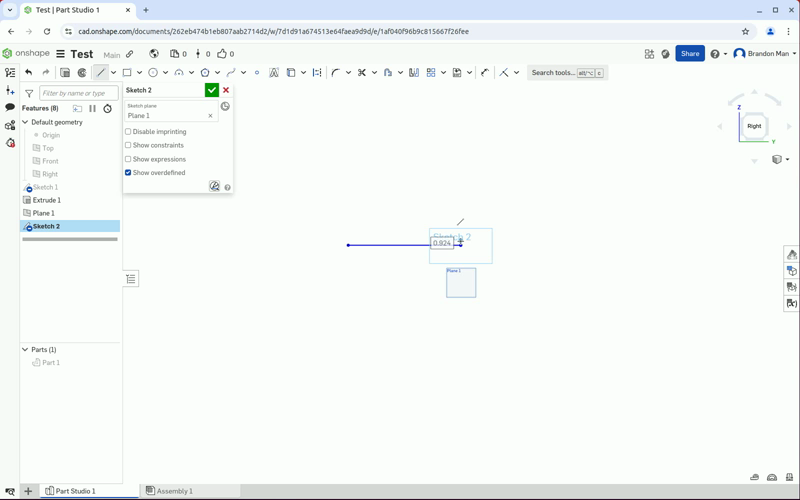
key_down(shift)
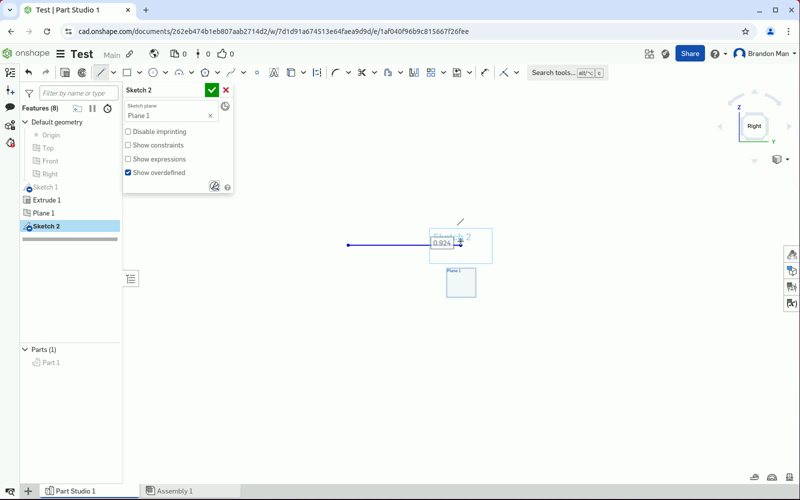
mouse_move(348, 240)
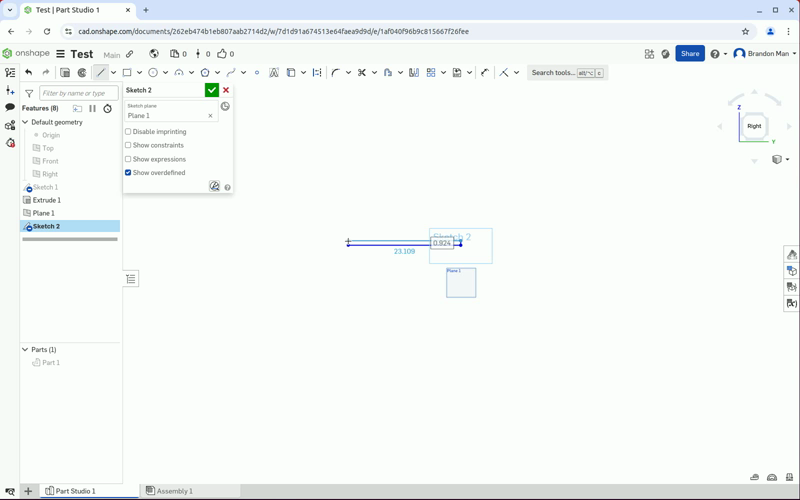
click(348, 240)
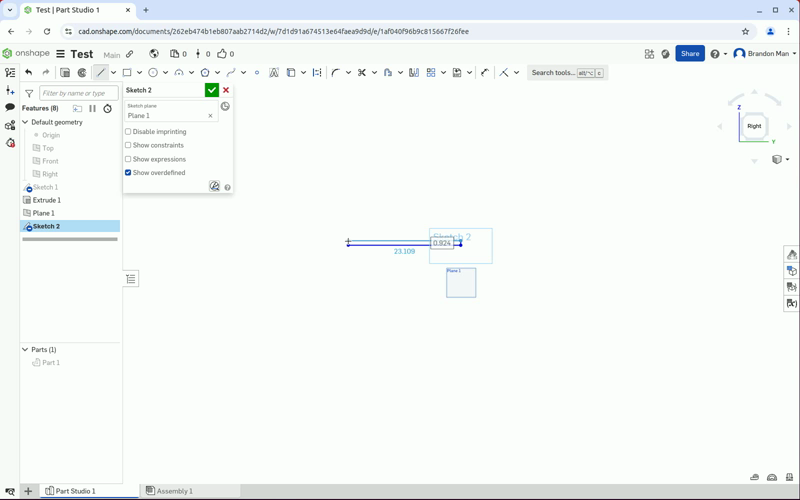
key_up(shift)
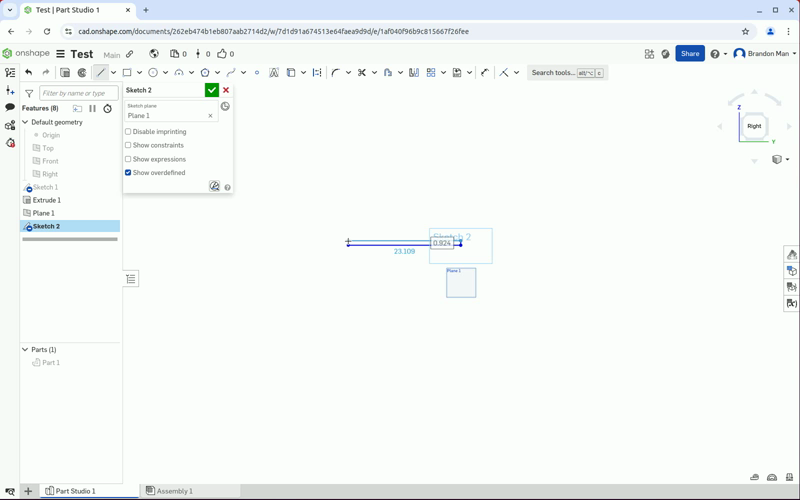
mouse_move(378, 240)
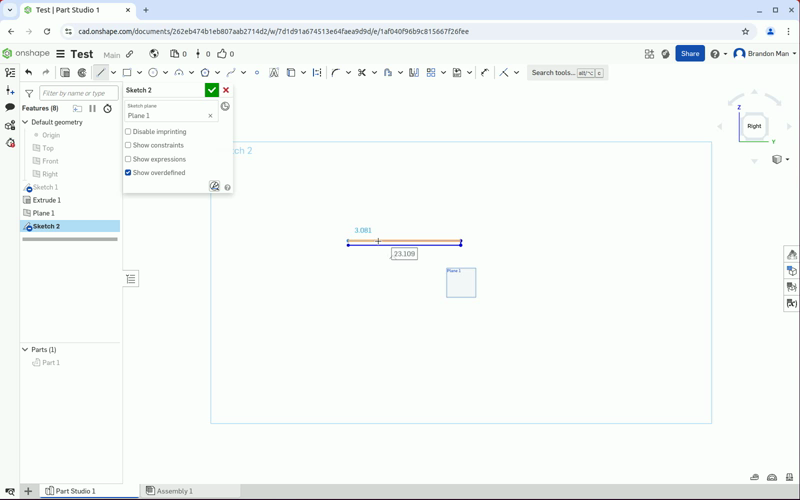
key_down(shift)
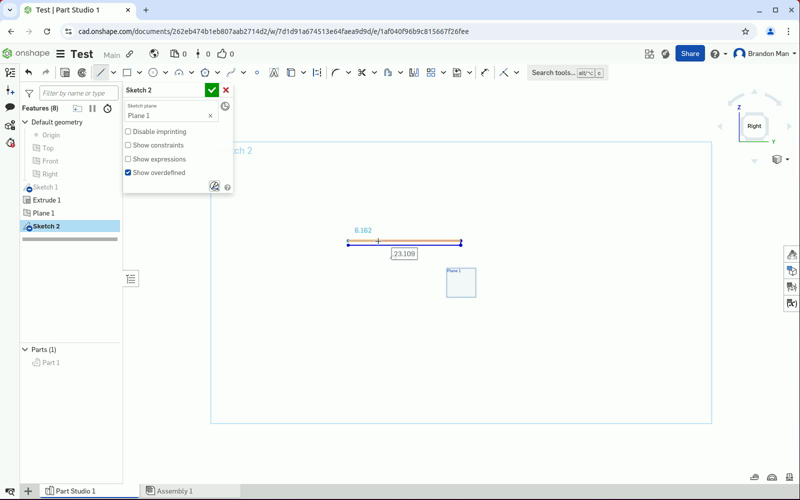
mouse_move(348, 245)
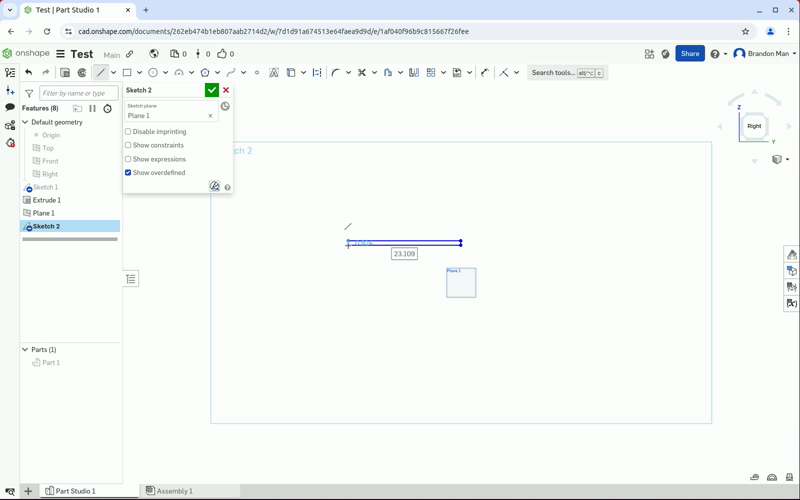
scroll(6)
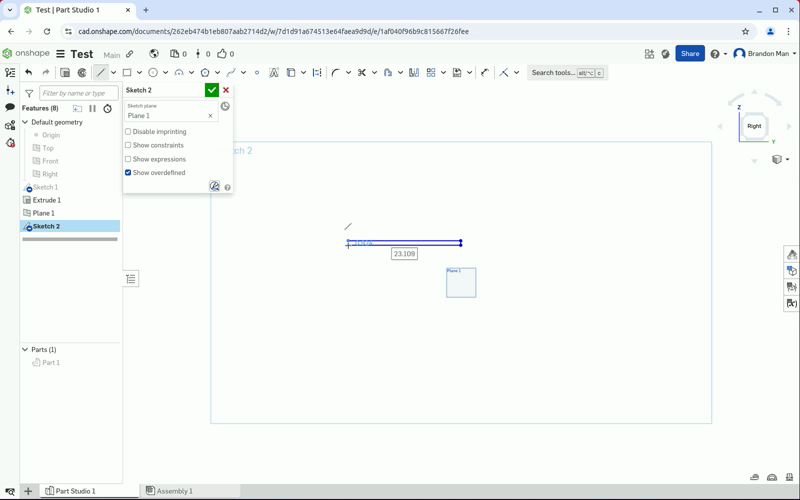
scroll(6)
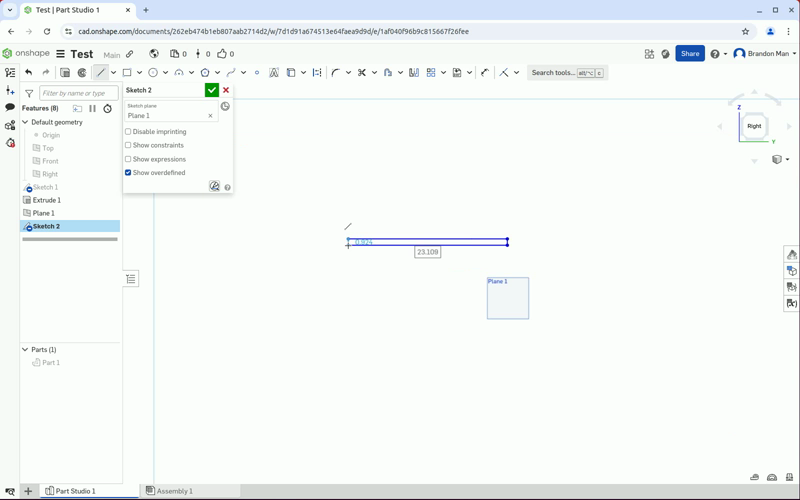
scroll(6)
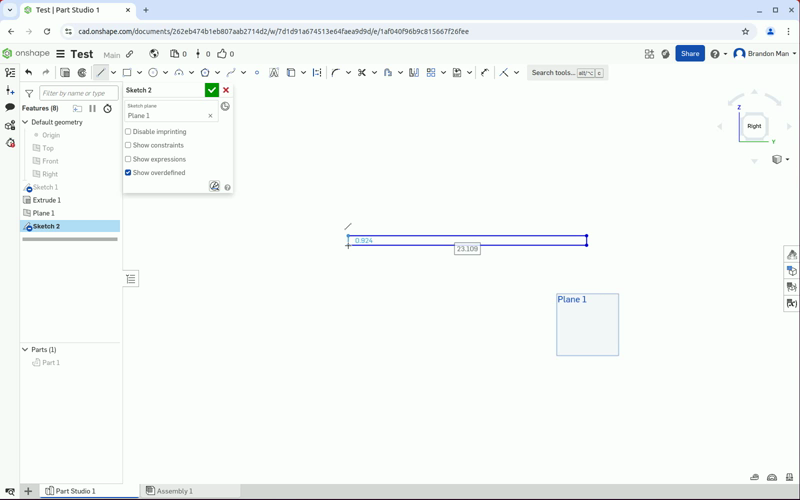
scroll(6)
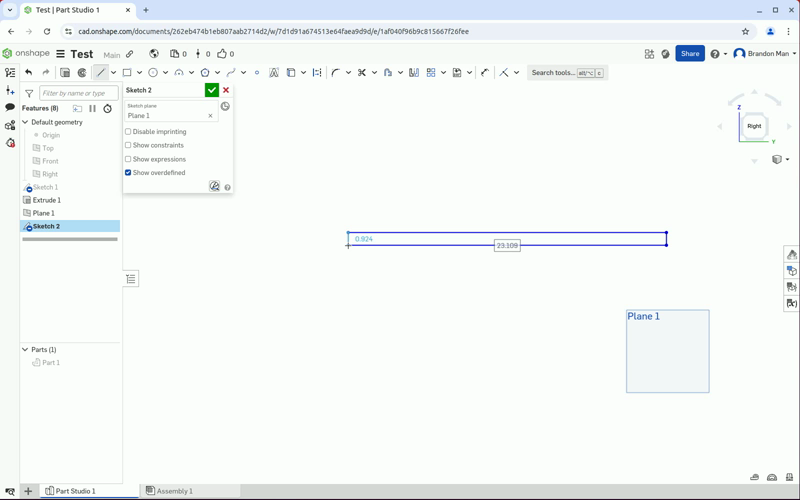
scroll(6)
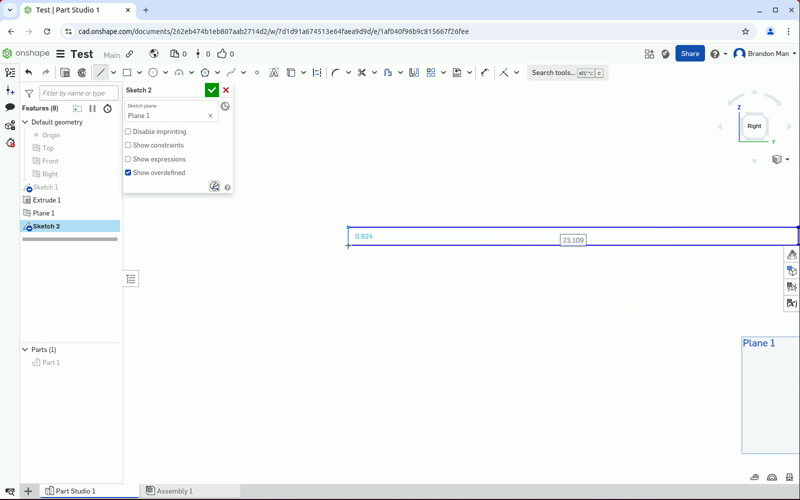
scroll(6)
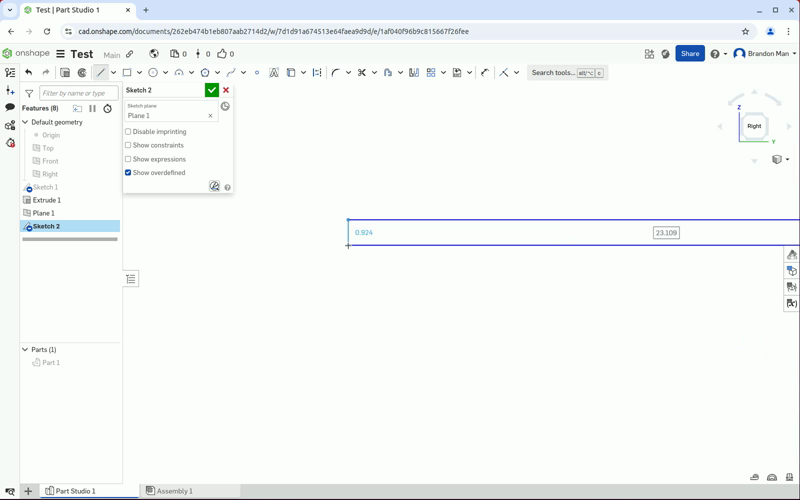
scroll(6)
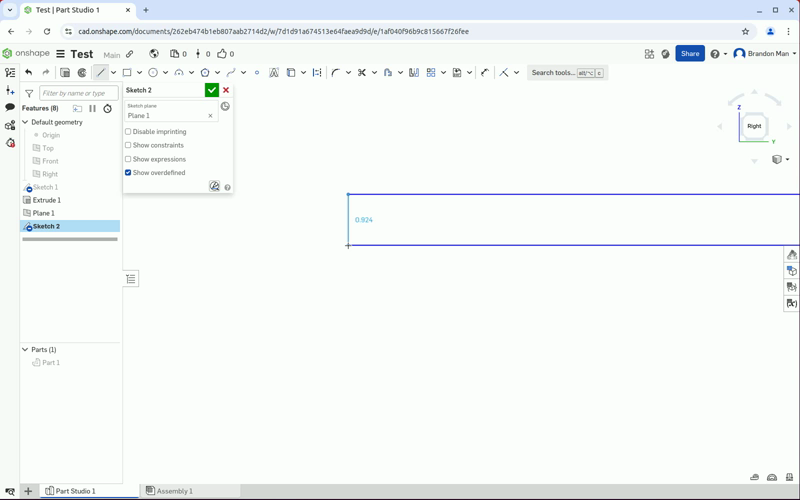
key_up(shift)
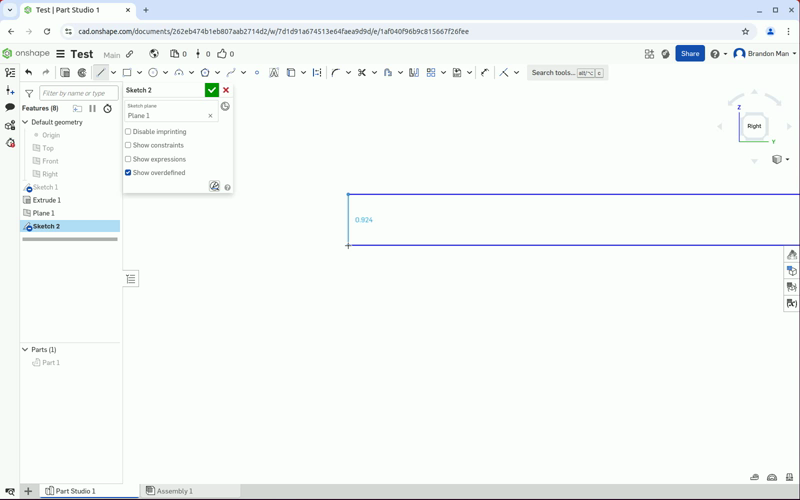
click(348, 245)
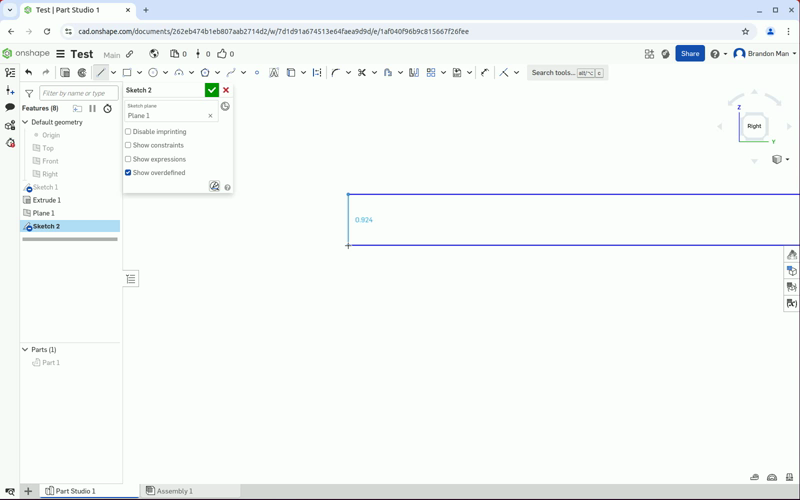
scroll(-6)
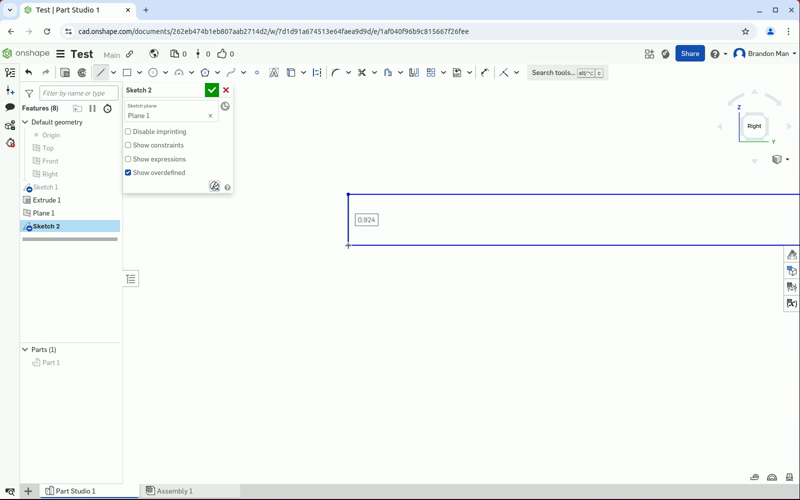
scroll(-6)
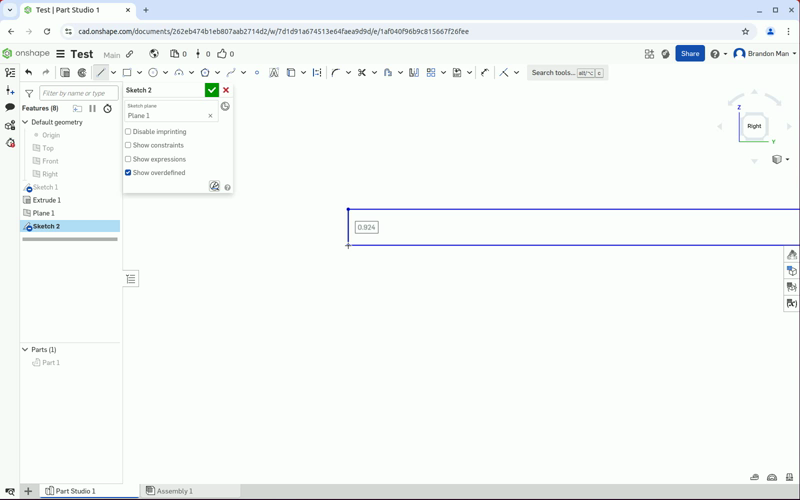
scroll(-6)
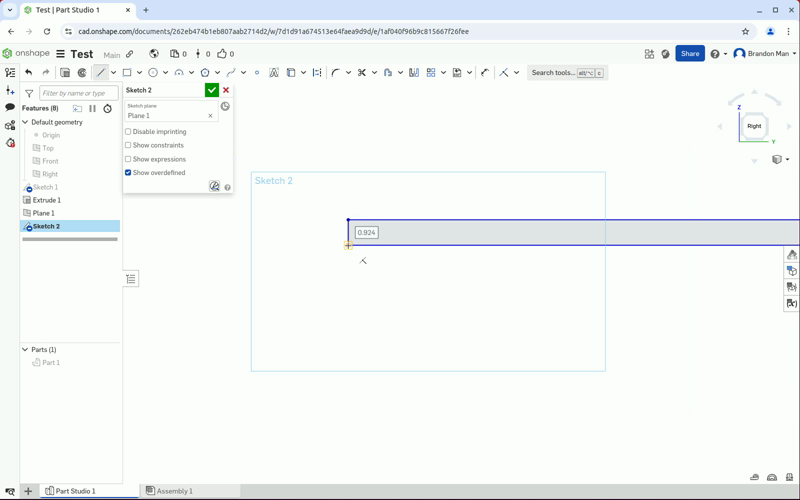
scroll(-6)
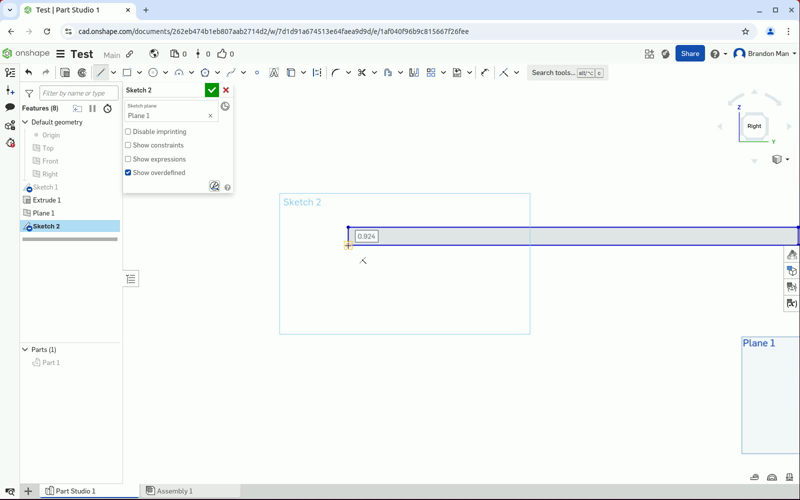
scroll(-6)
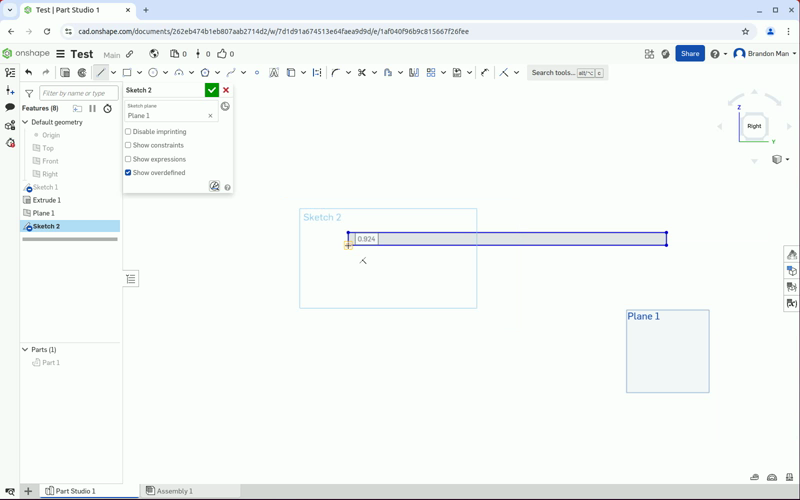
scroll(-6)
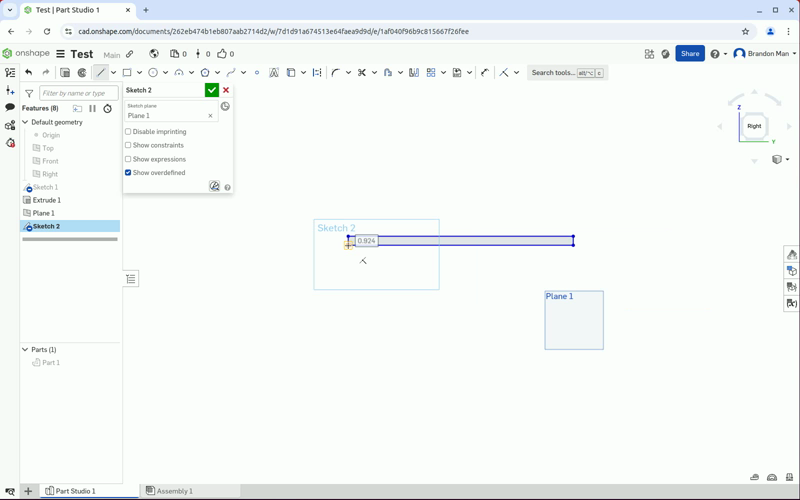
scroll(-6)
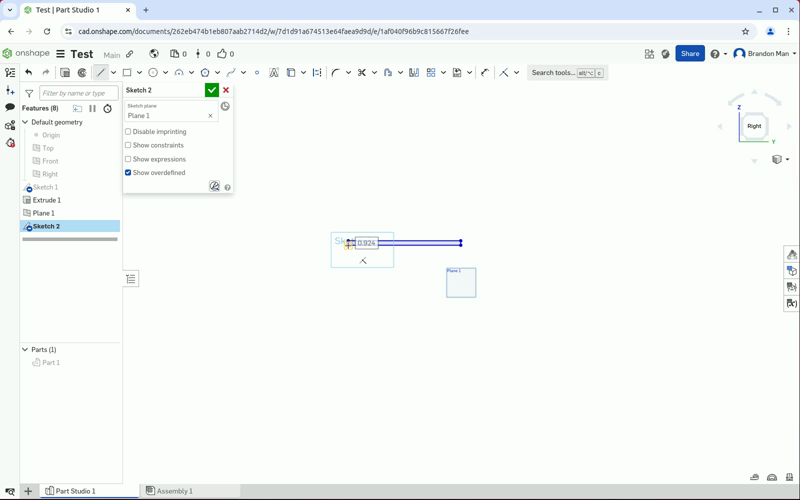
key(esc)
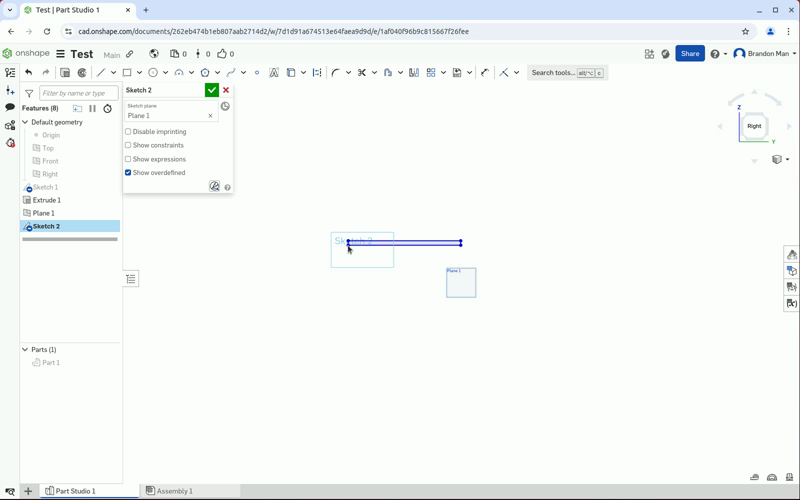
mouse_move(390, 241)
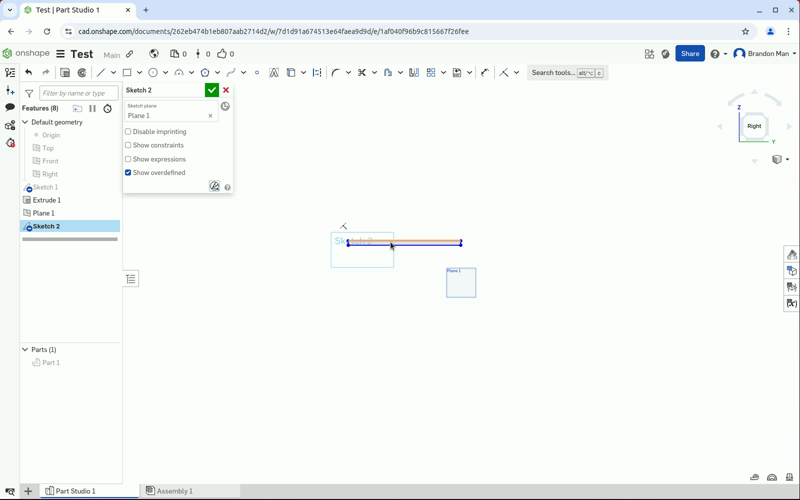
scroll(6)
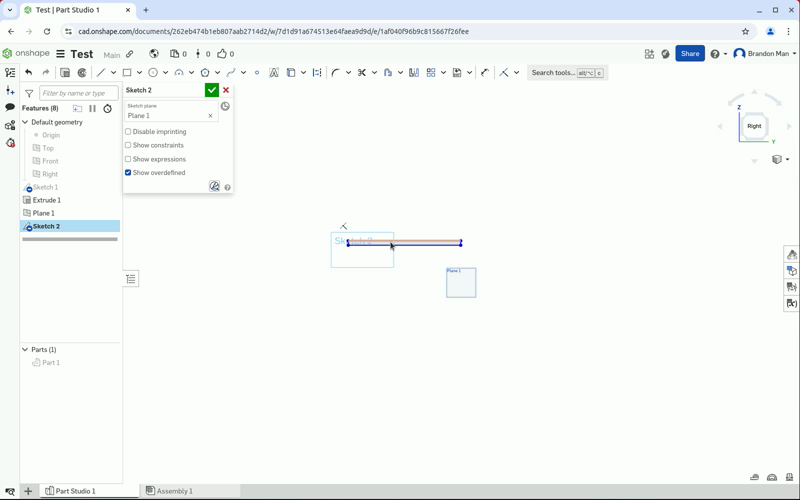
scroll(6)
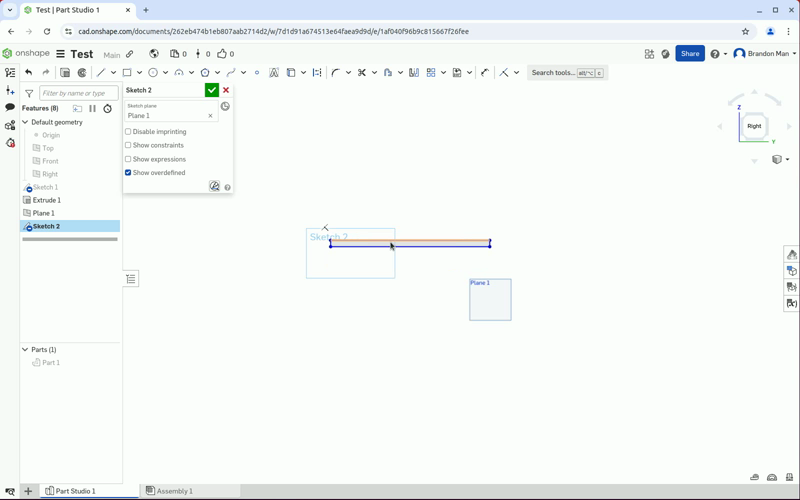
scroll(6)
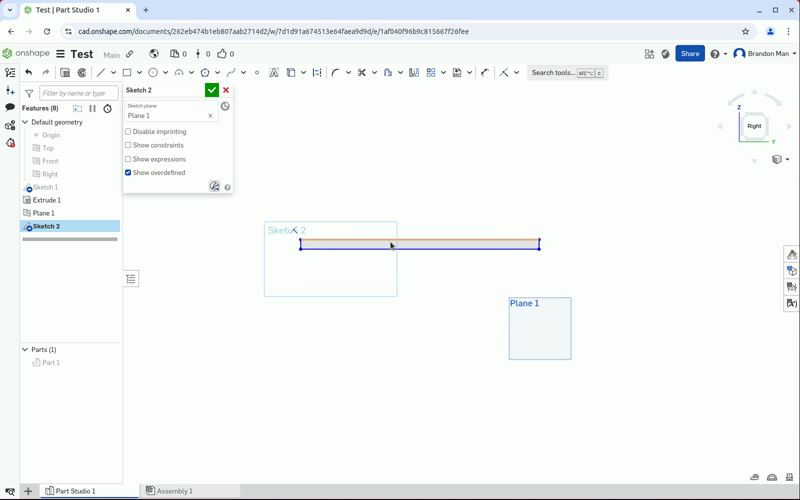
scroll(6)
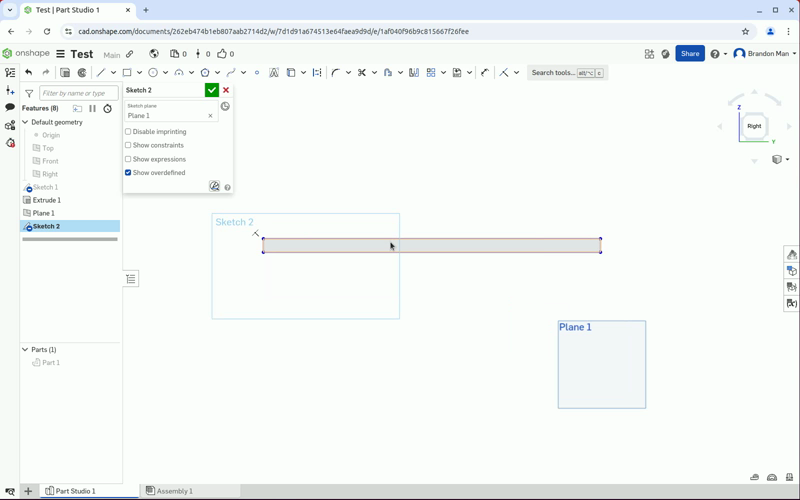
scroll(6)
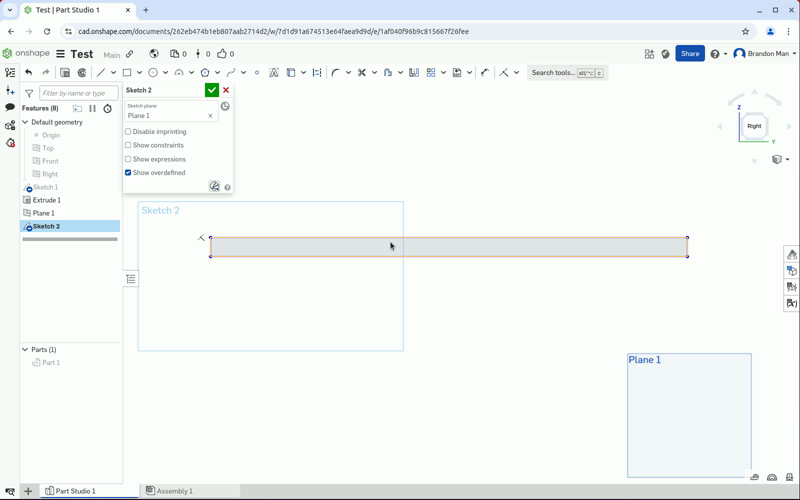
scroll(6)
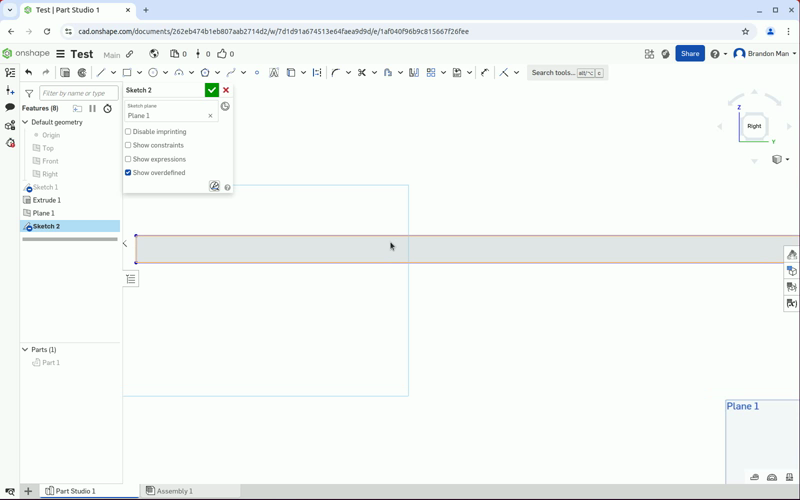
scroll(6)
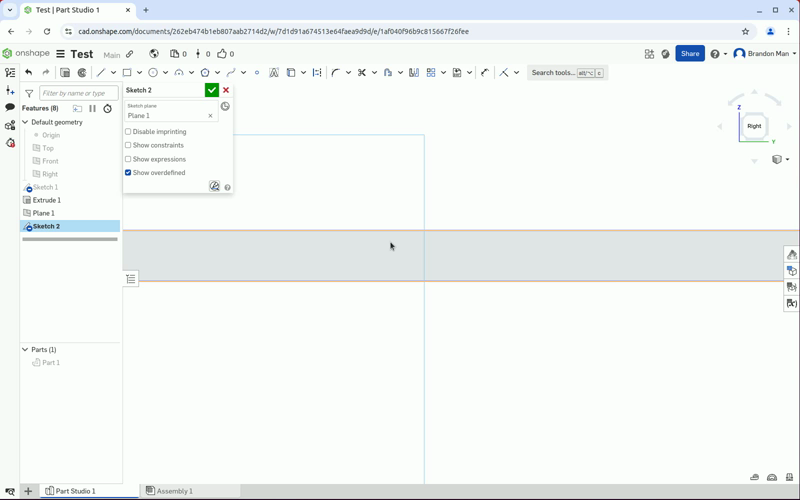
click(390, 241)
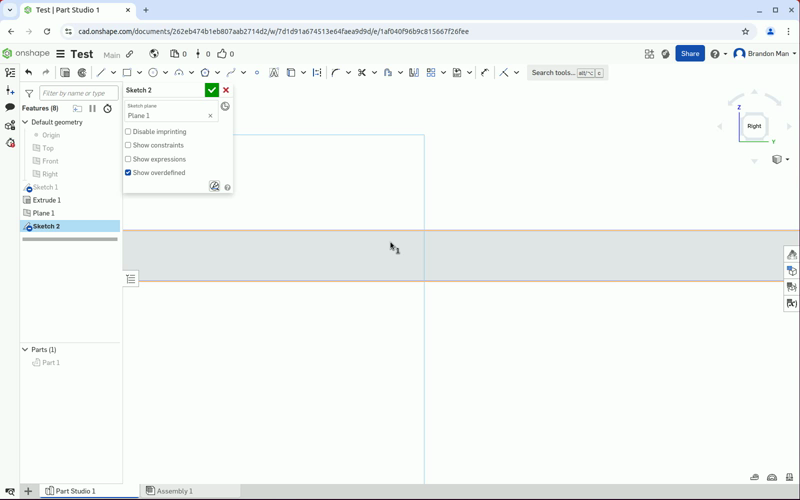
scroll(-6)
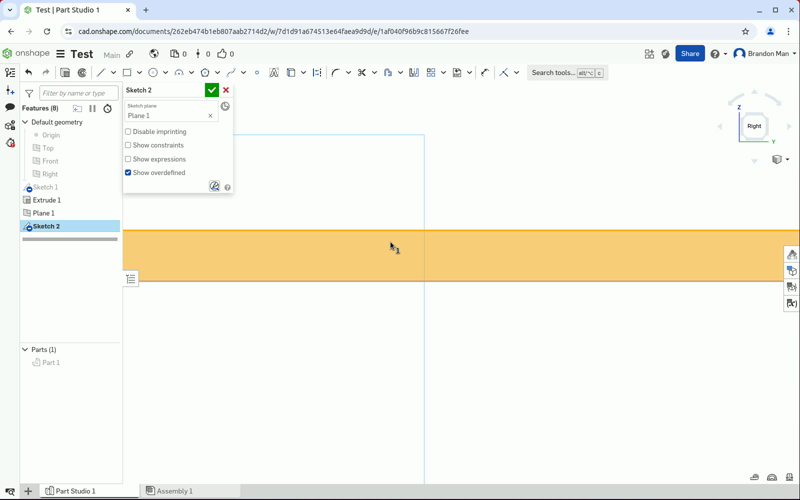
scroll(-6)
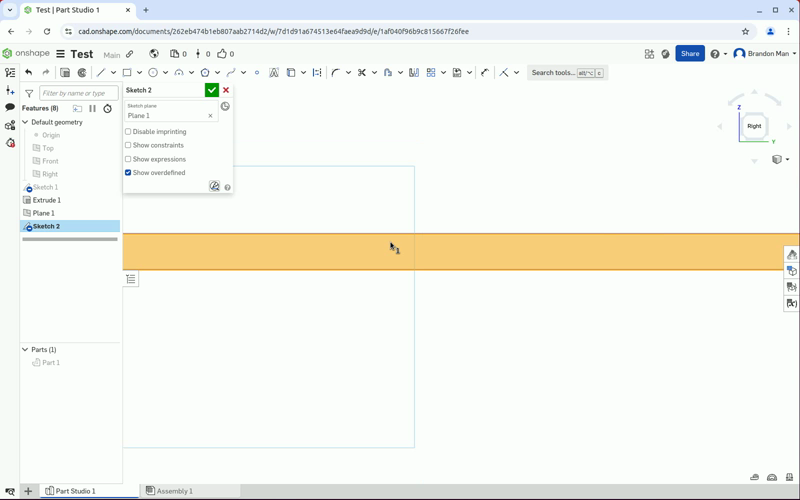
scroll(-6)
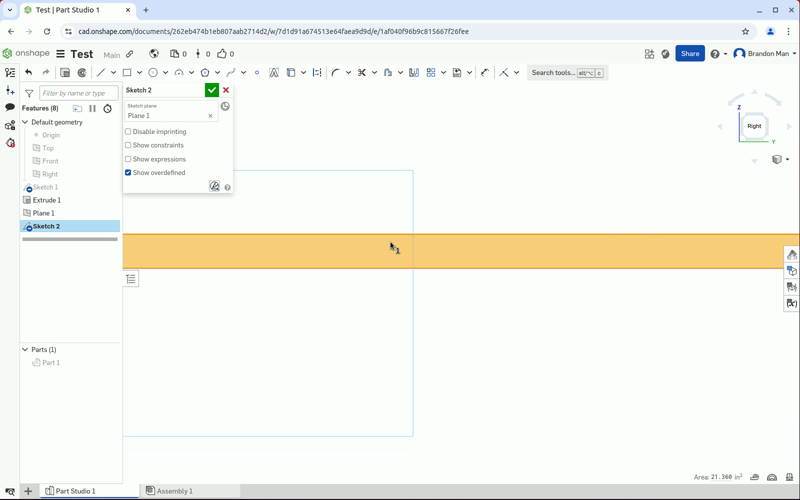
scroll(-6)
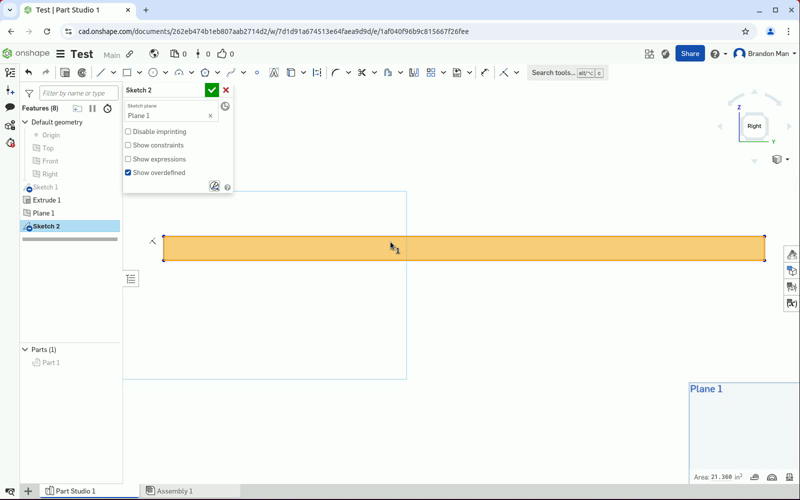
scroll(-6)
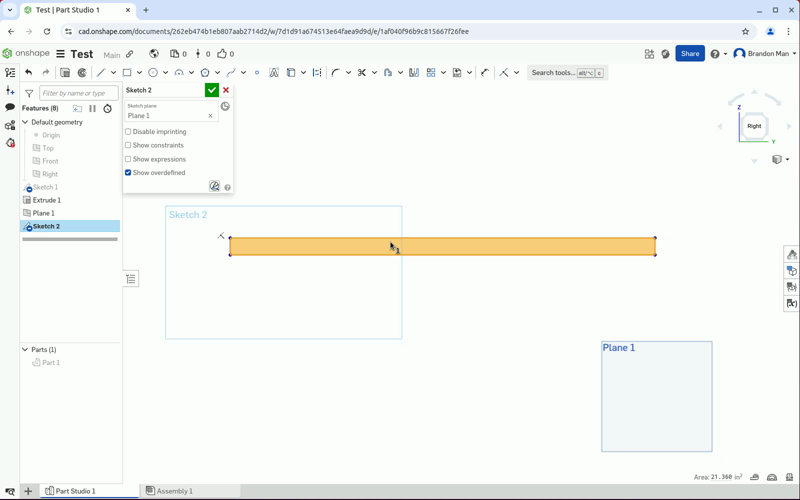
scroll(-6)
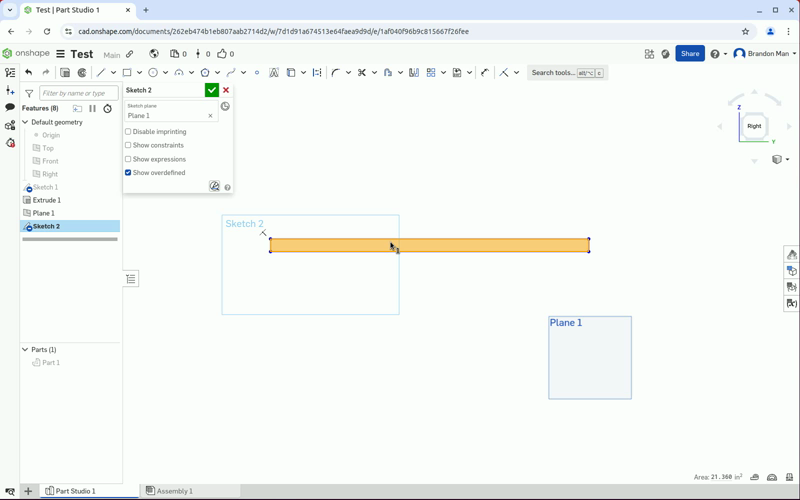
scroll(-6)
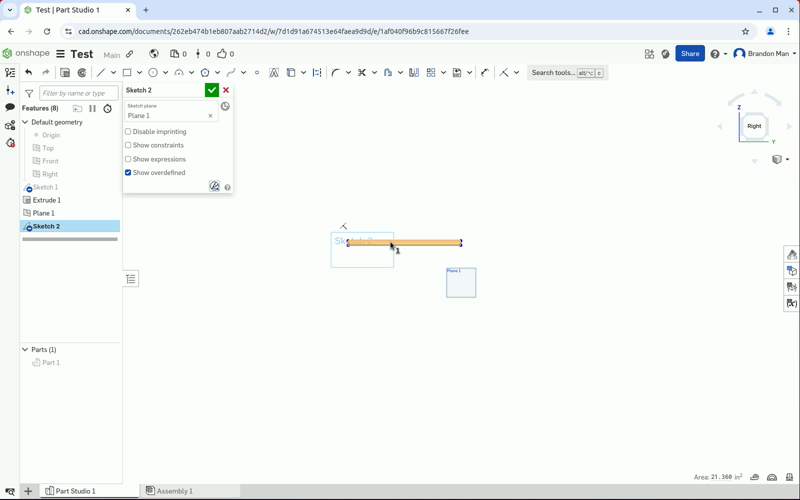
mouse_move(73, 352)
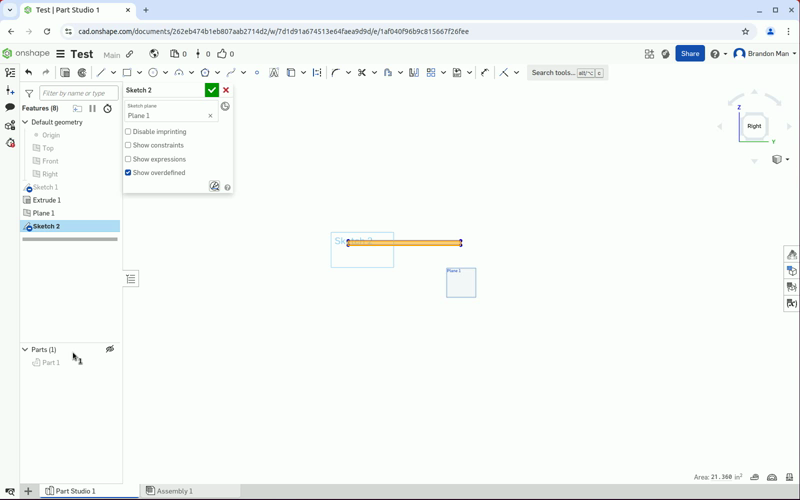
key(shift+y)
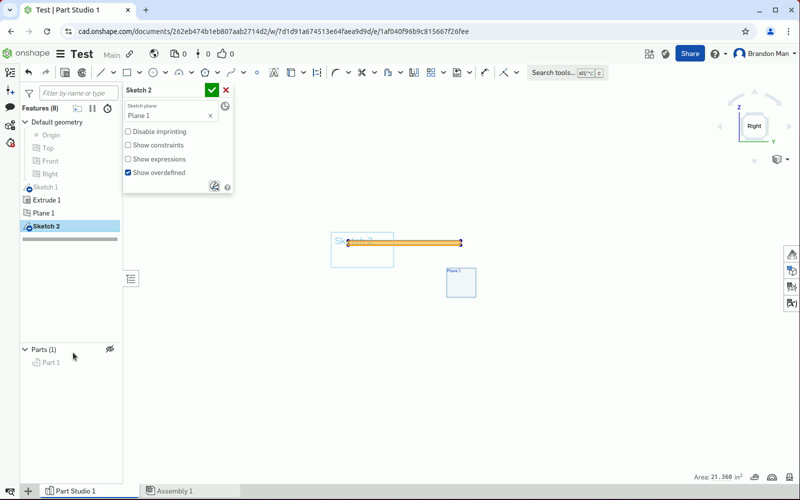
key(shift+e)
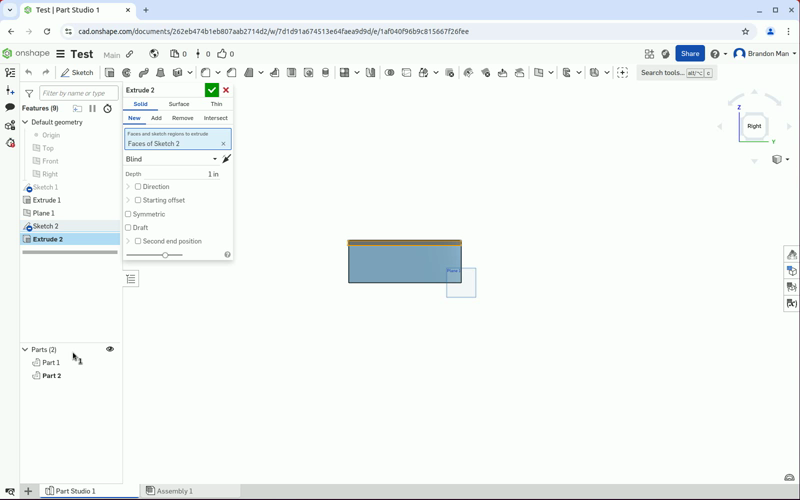
mouse_move(143, 106)
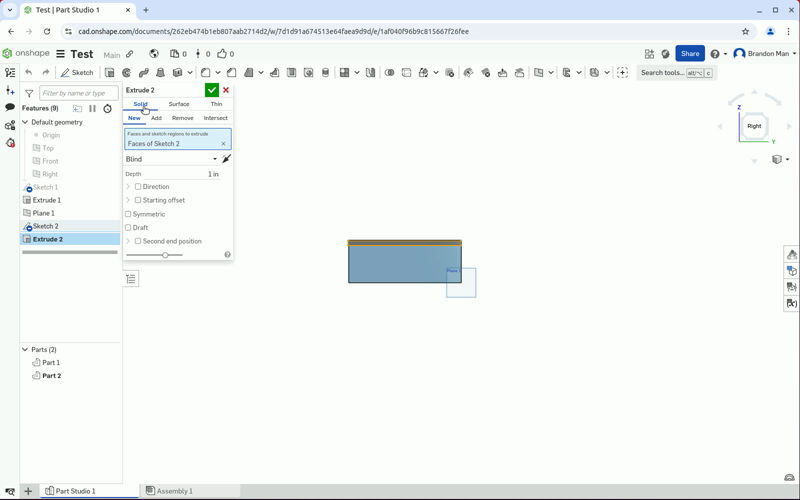
click(143, 106)
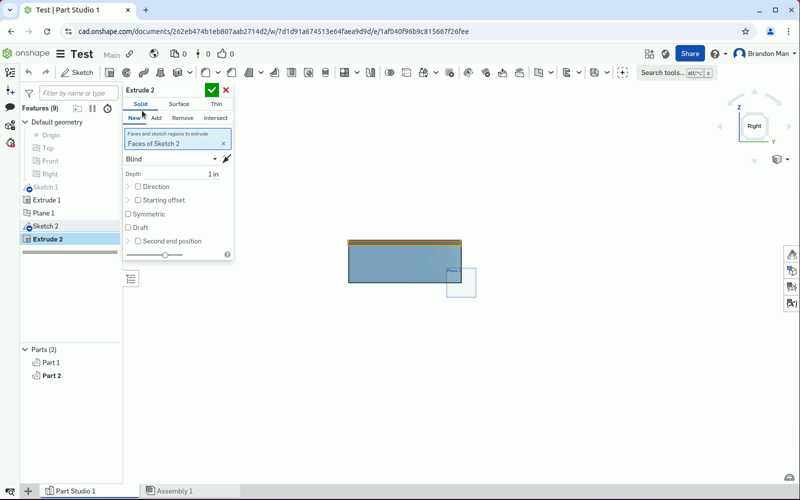
mouse_move(137, 120)
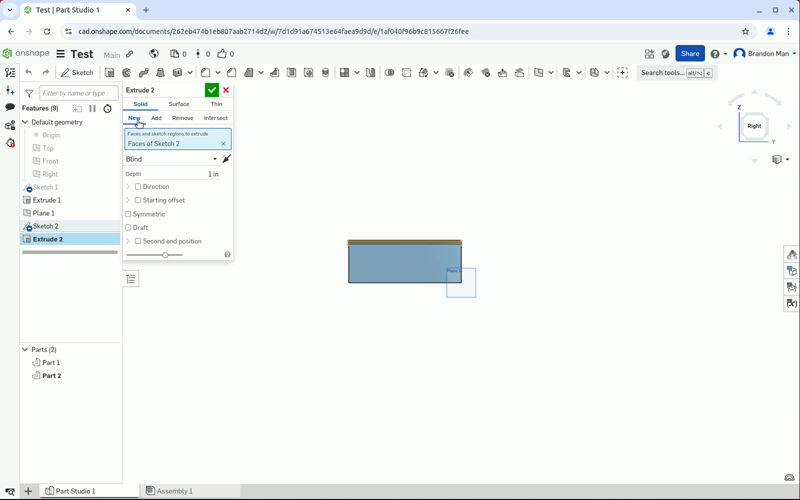
click(137, 120)
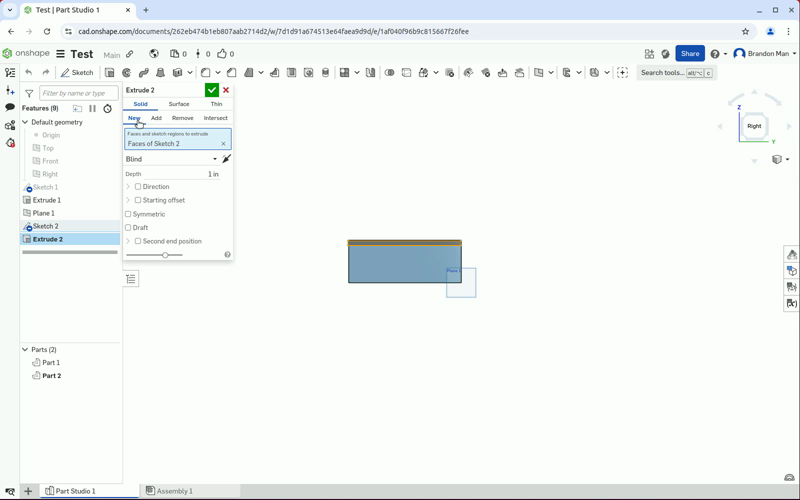
key(tab, 4)
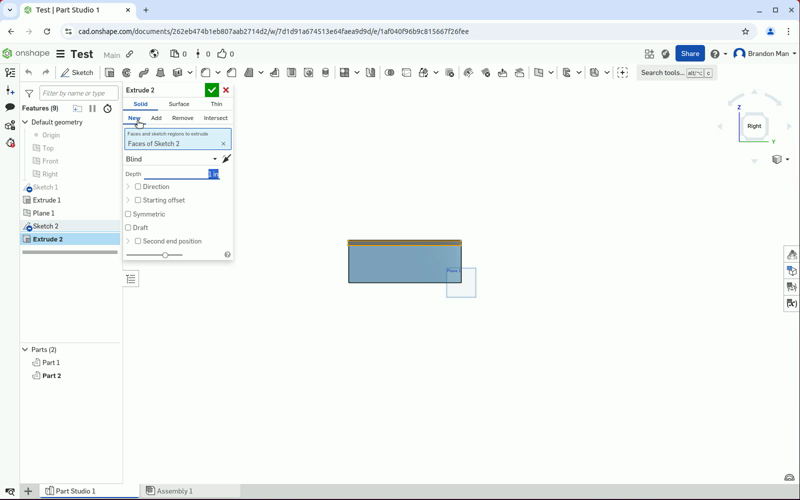
text(3.851)
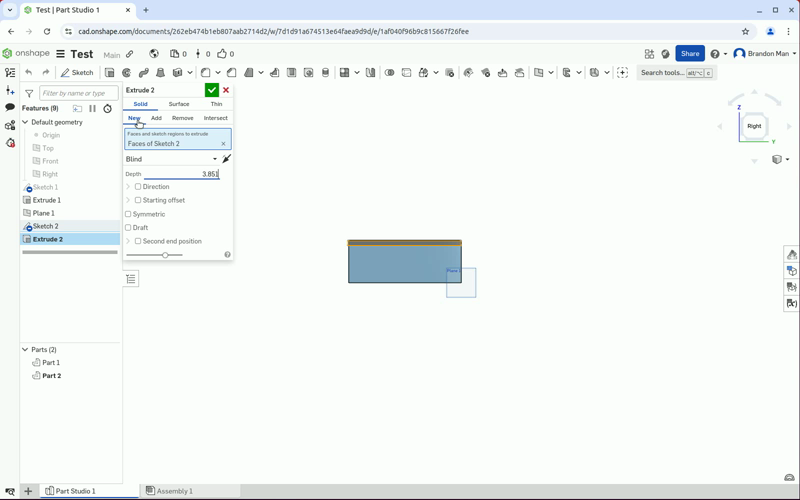
key(enter)
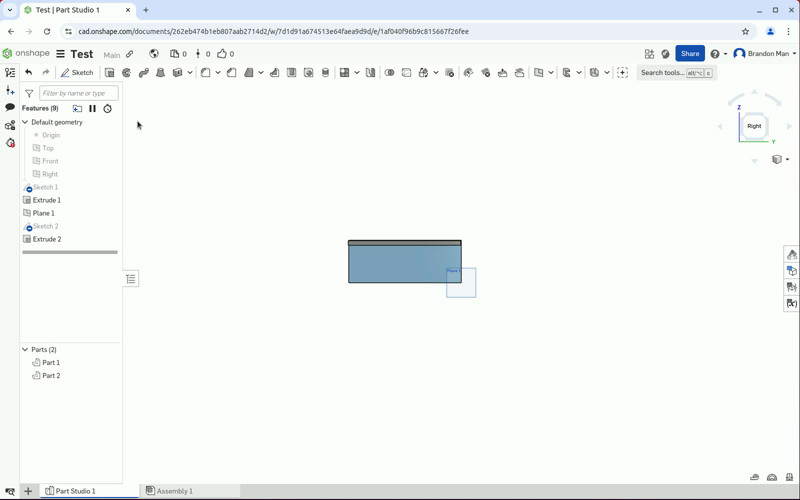
key(shift+h)
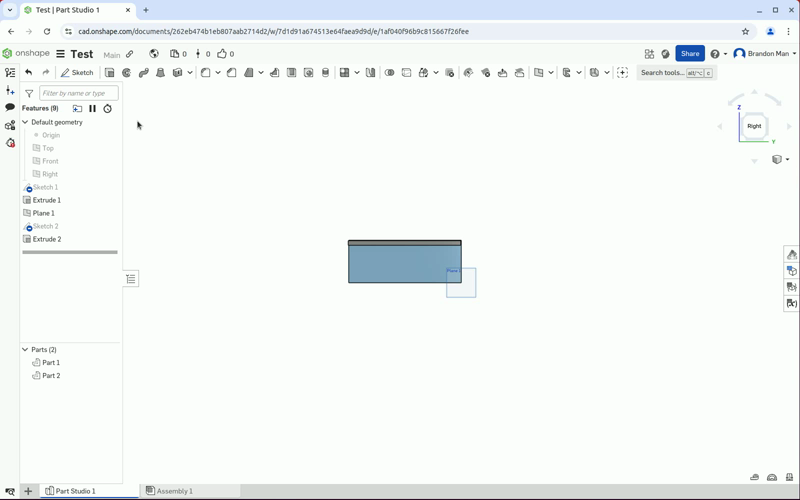
key(shift+h)
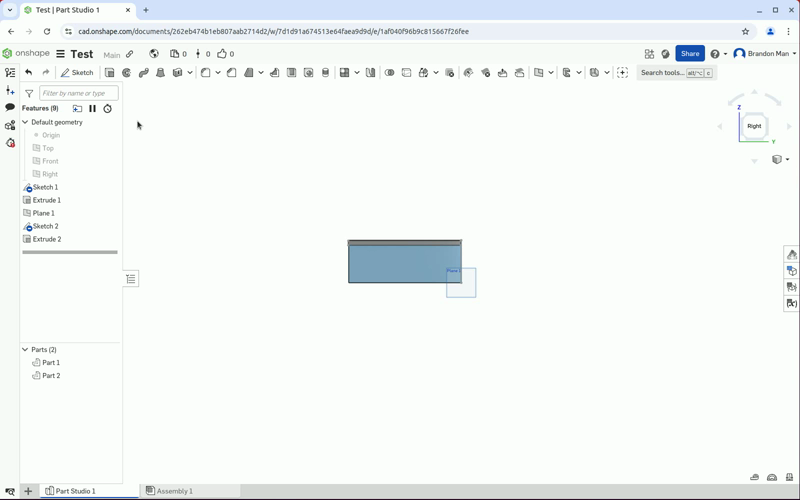
key(shift+7)
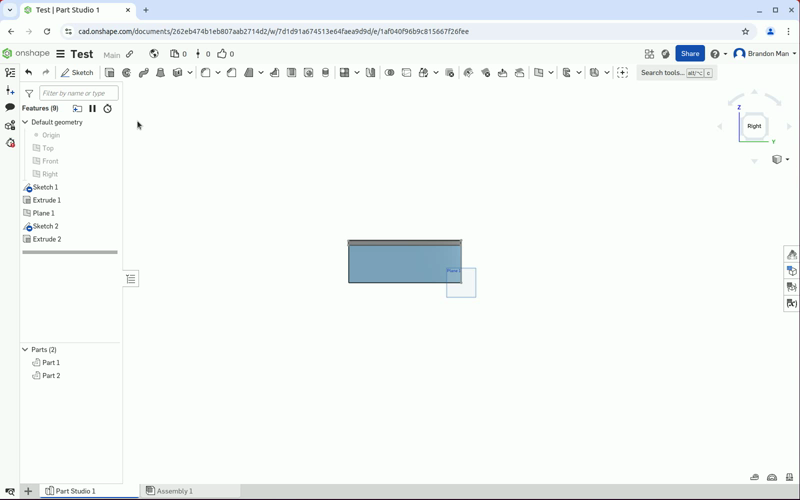
key(right, 2)
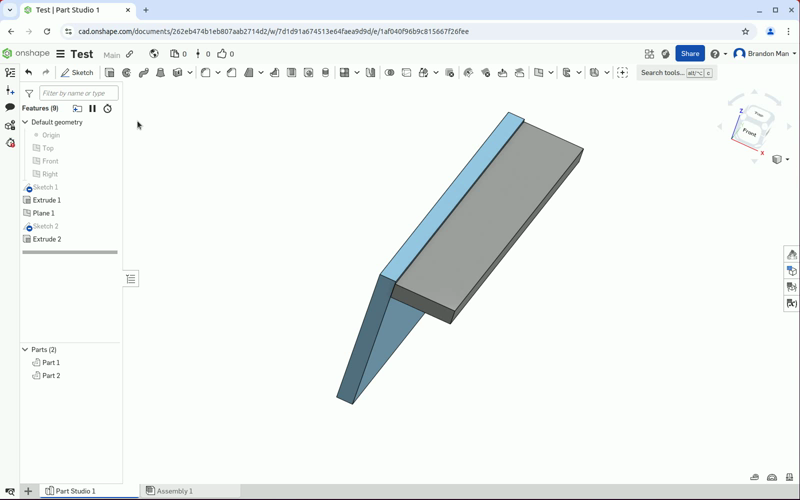
key(down, 2)
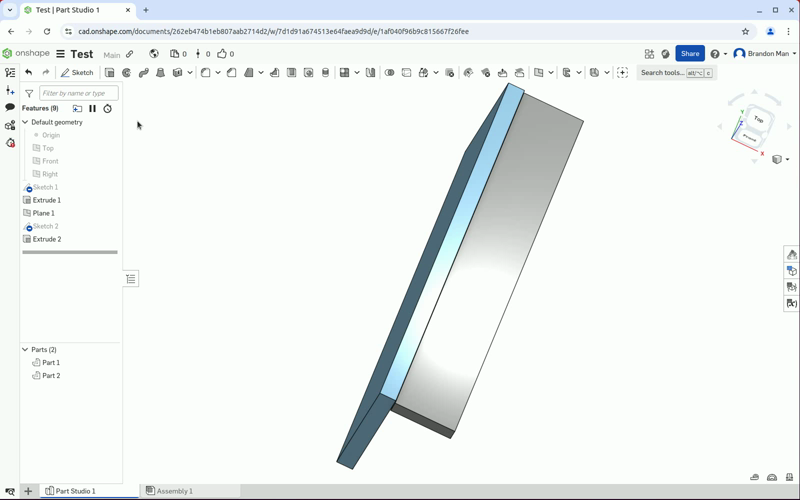
key(up, 2)
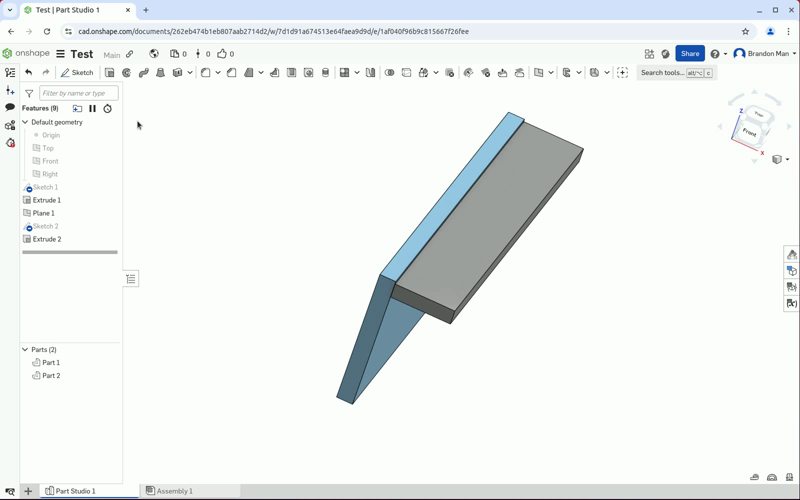
key(left, 2)
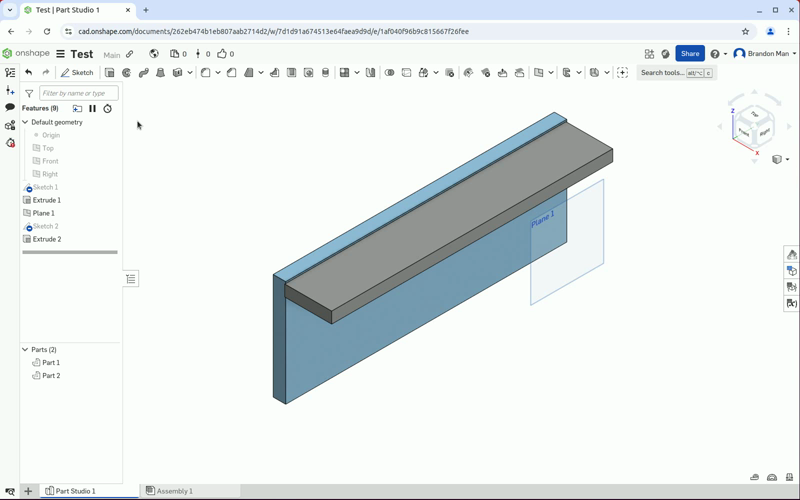
mouse_move(73, 189)
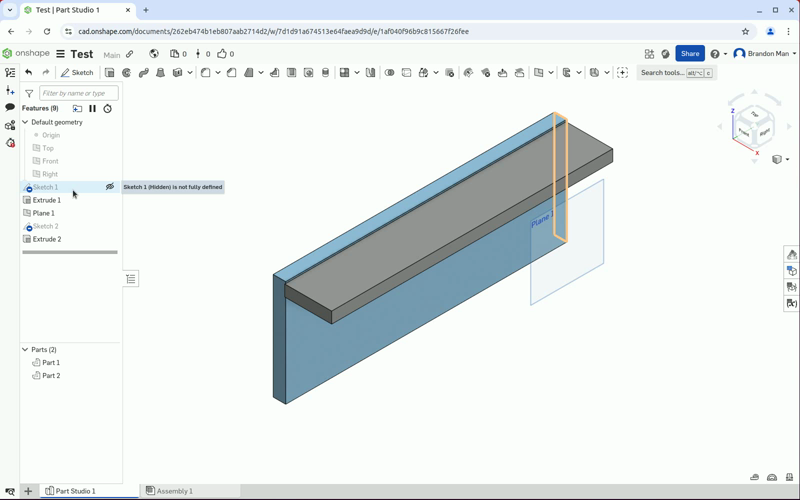
click(73, 189)